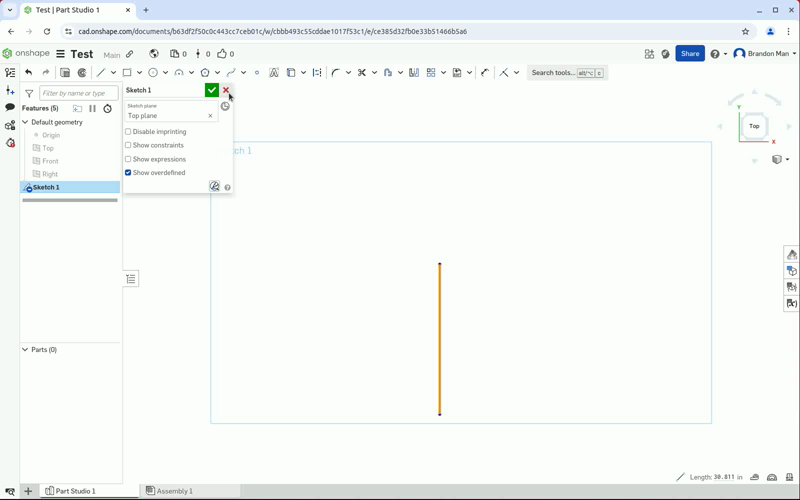
key(shift+h)
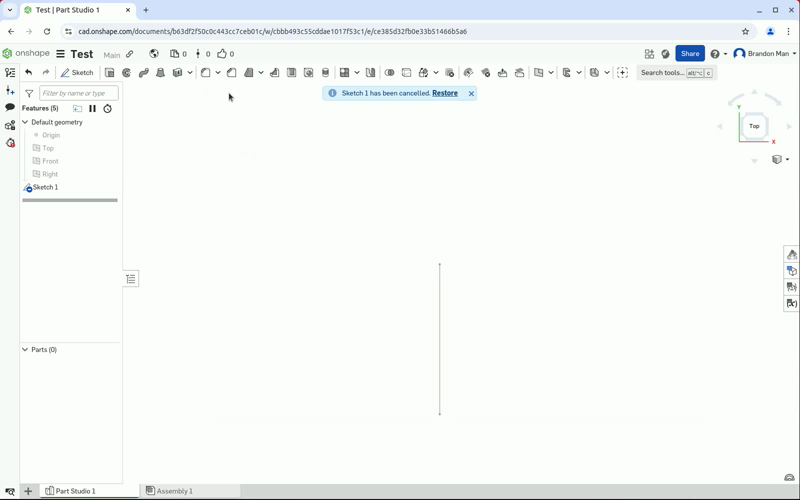
key(shift+s)
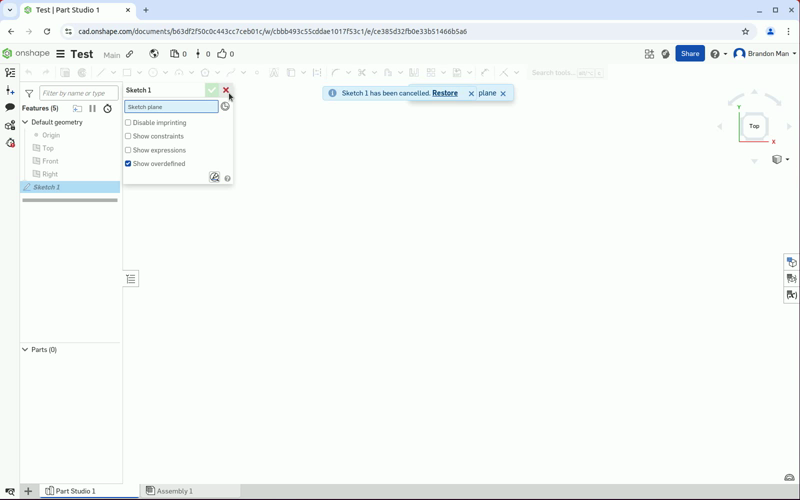
mouse_move(73, 150)
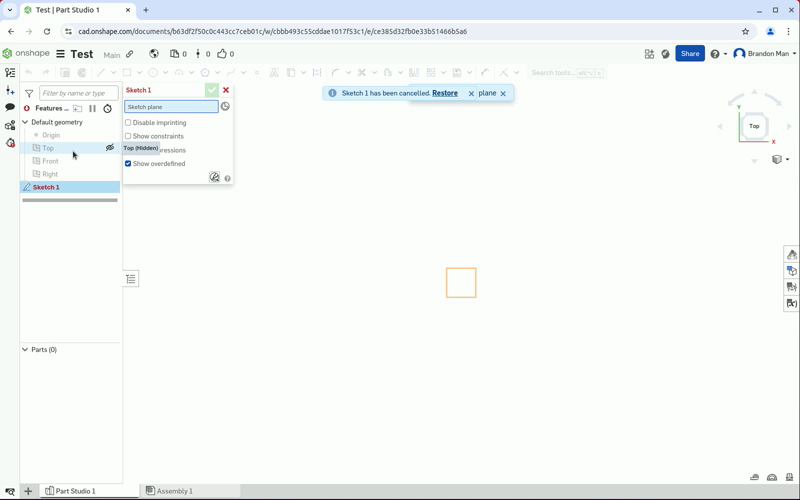
click(73, 150)
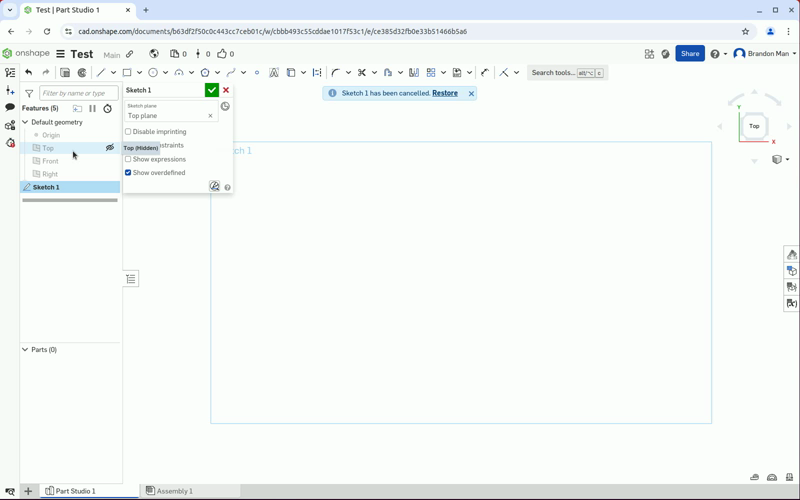
mouse_move(73, 352)
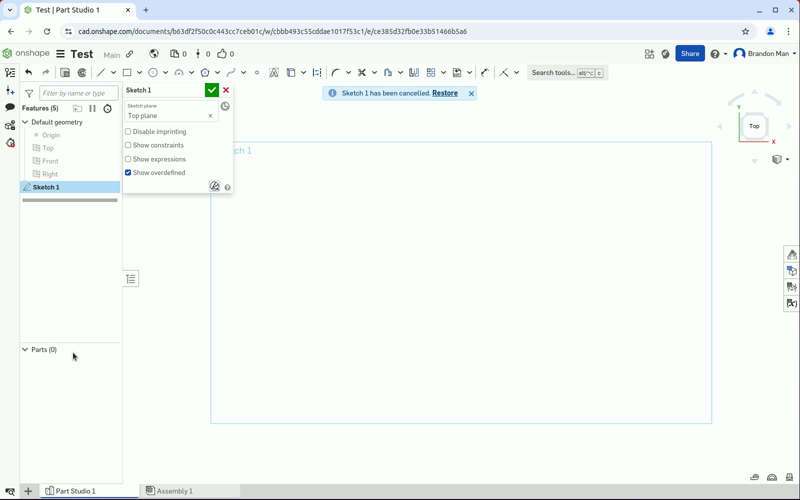
key(y)
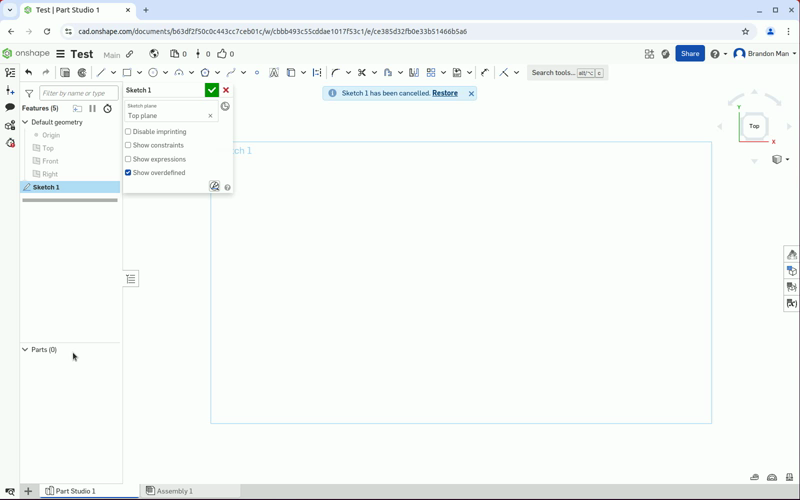
key(l)
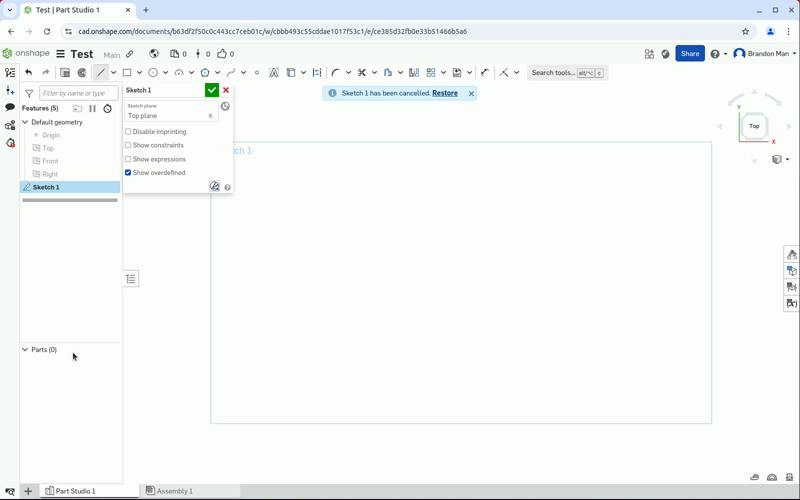
key_down(shift)
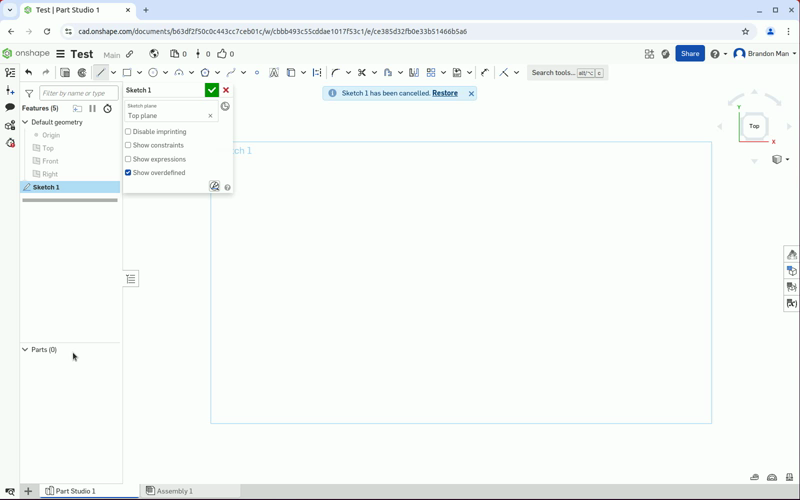
mouse_move(375, 315)
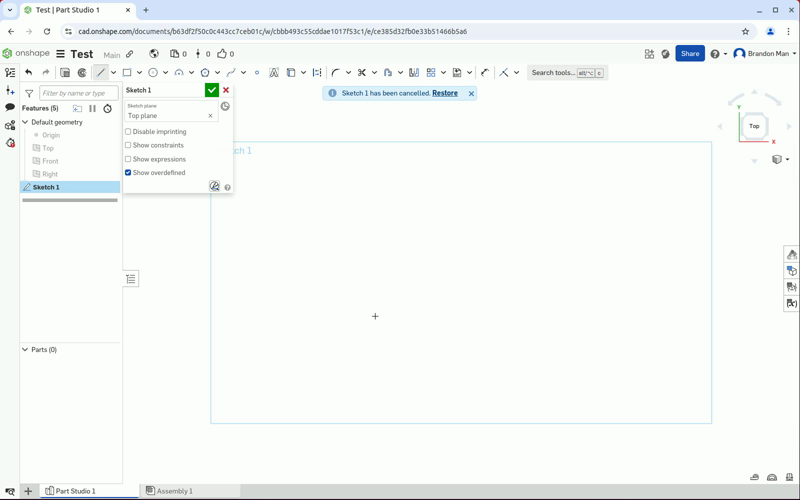
click(375, 315)
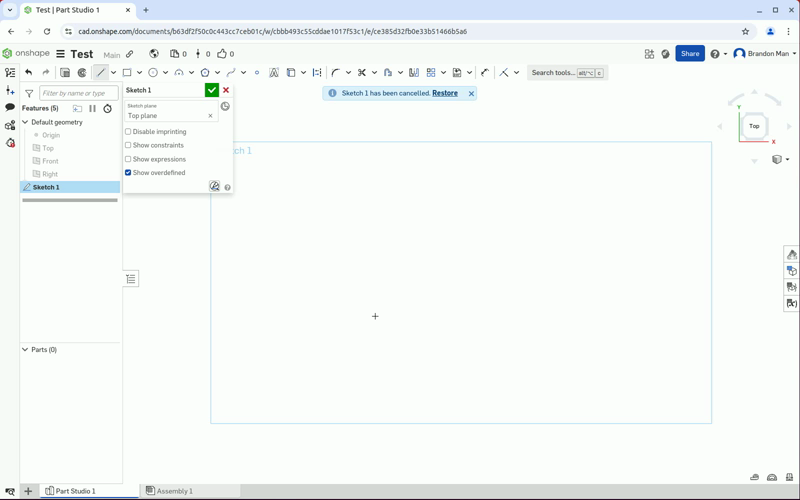
key_up(shift)
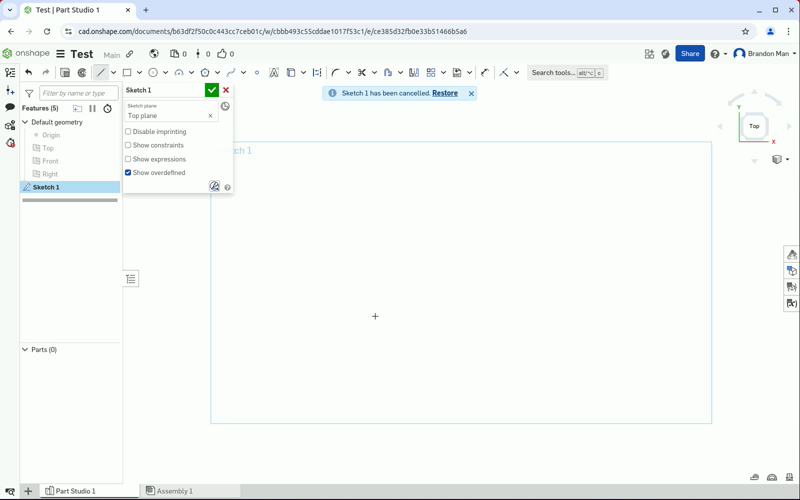
key_down(shift)
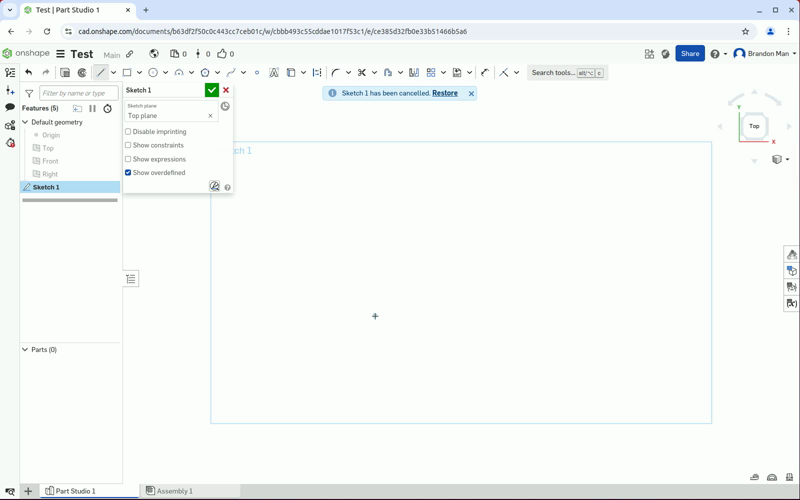
mouse_move(445, 373)
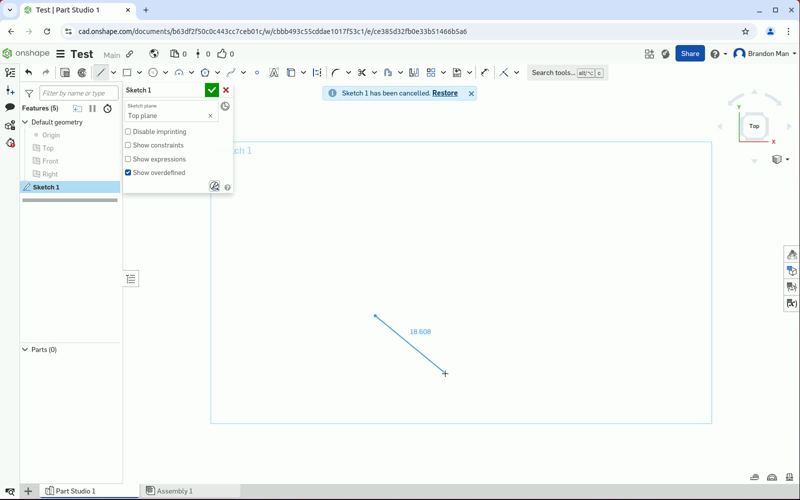
click(445, 373)
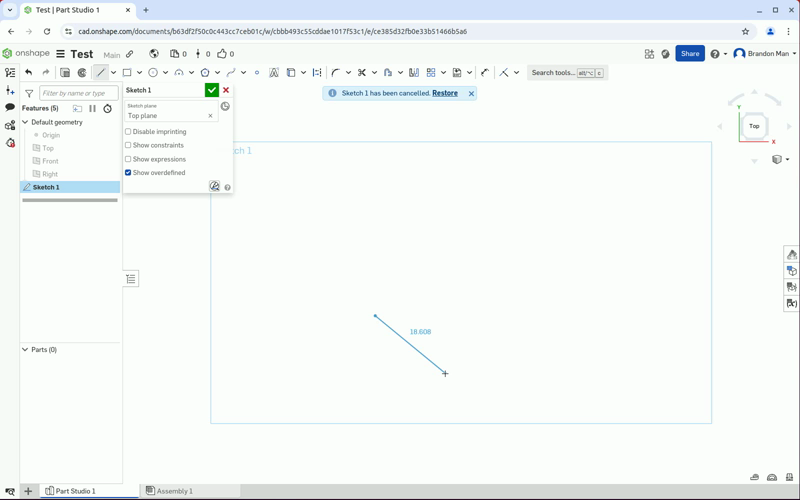
key_up(shift)
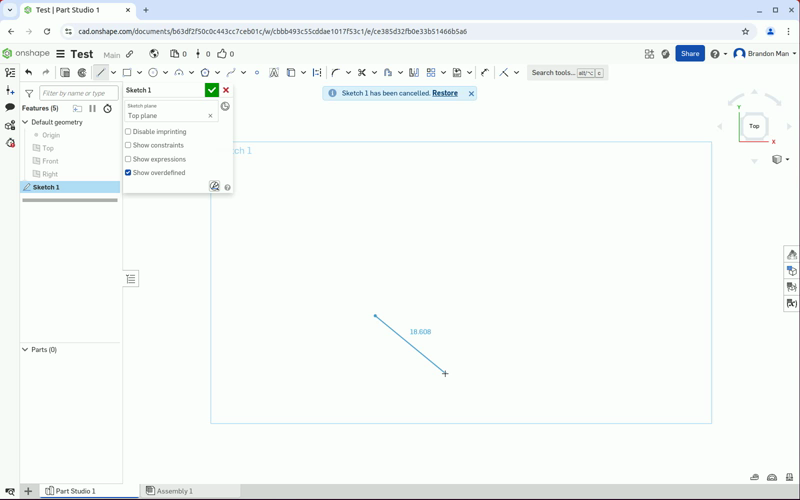
key_down(shift)
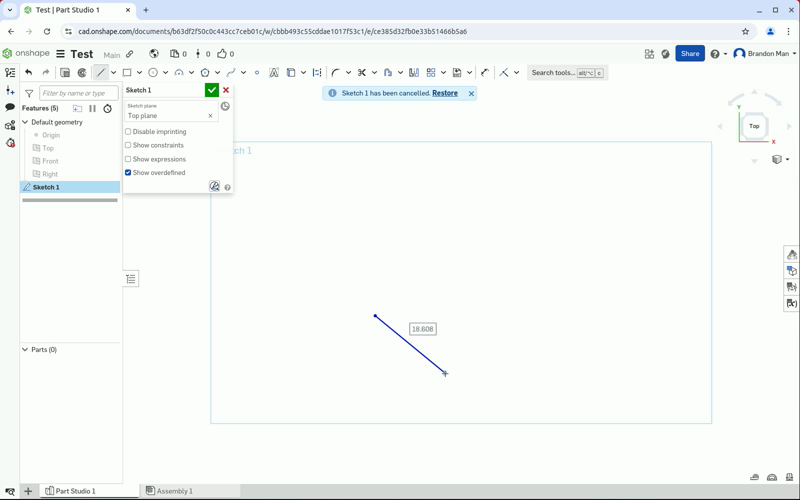
mouse_move(531, 340)
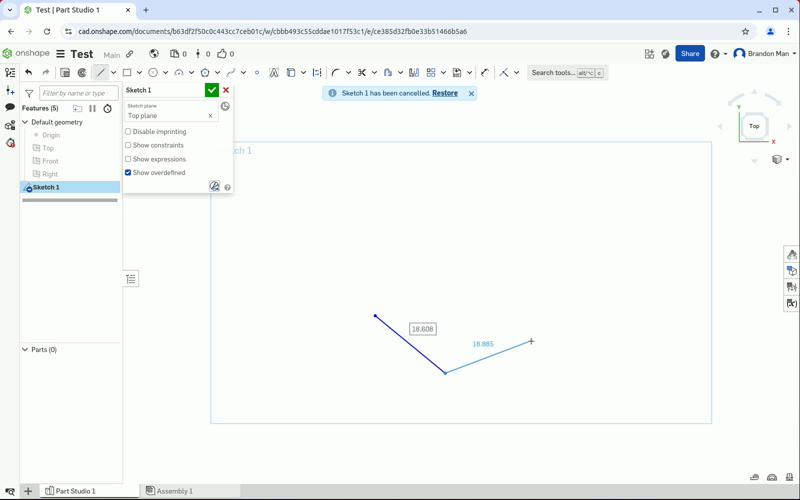
click(531, 340)
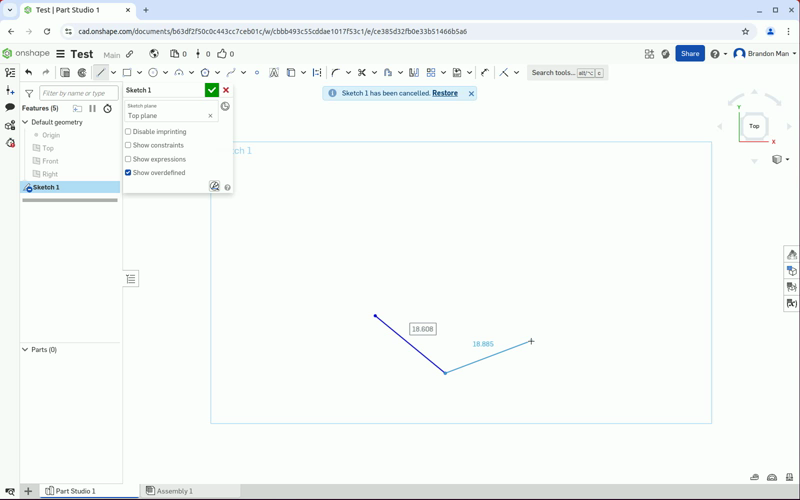
key_up(shift)
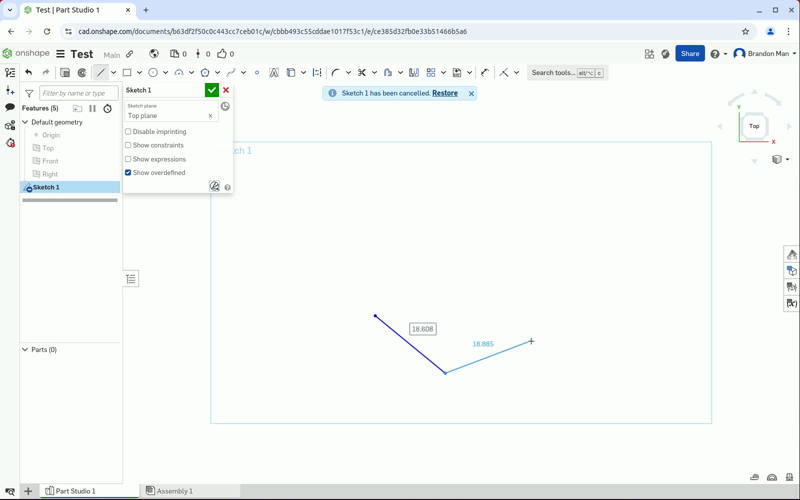
key_down(shift)
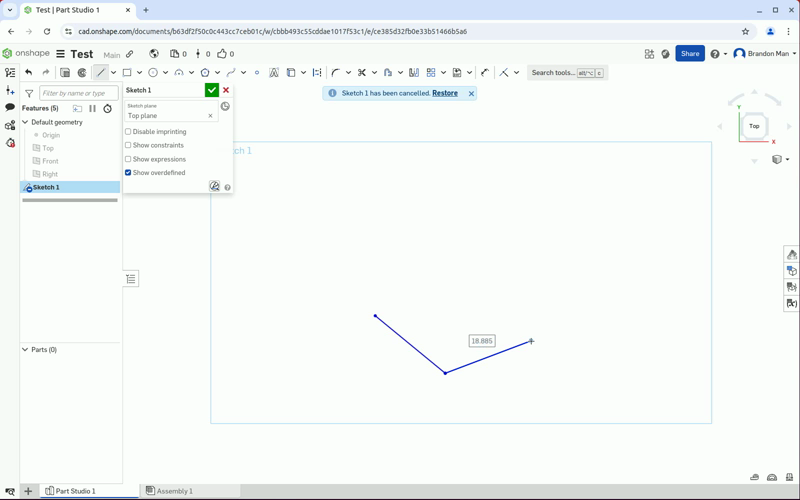
mouse_move(545, 251)
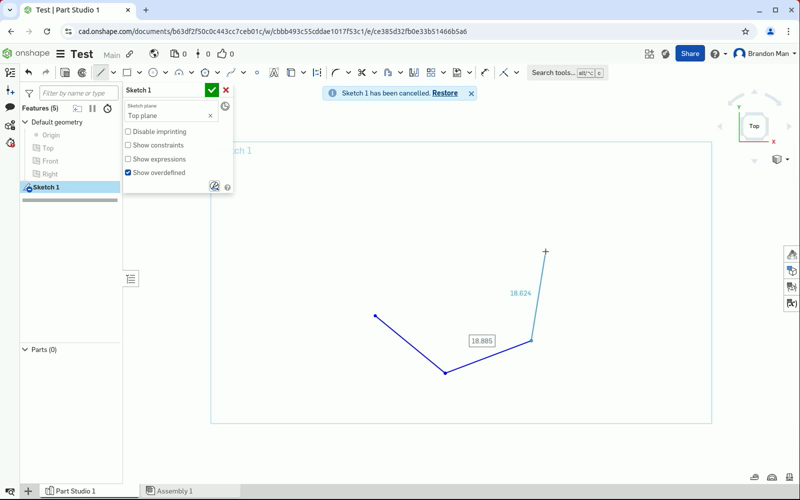
click(545, 251)
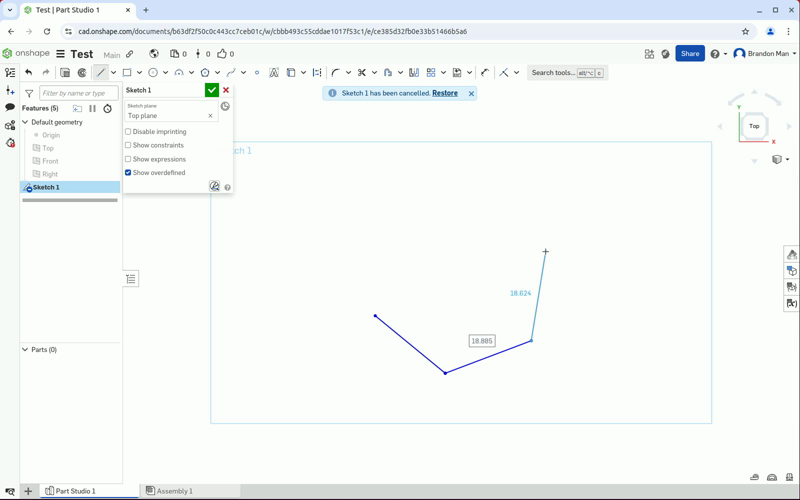
key_up(shift)
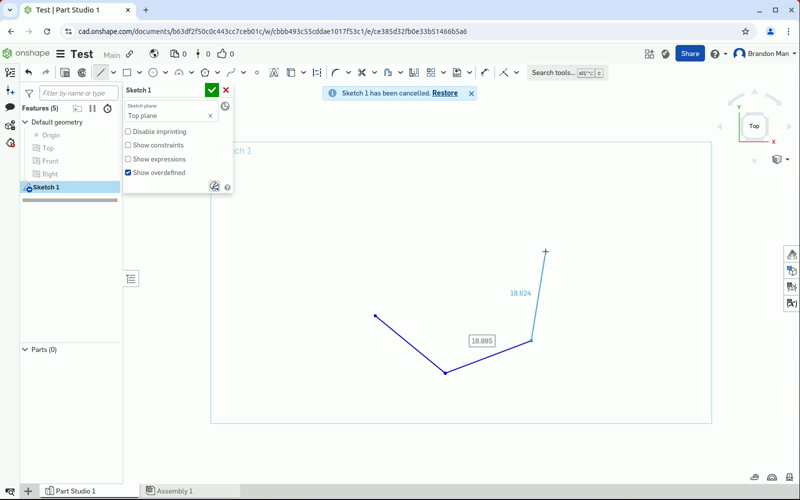
key_down(shift)
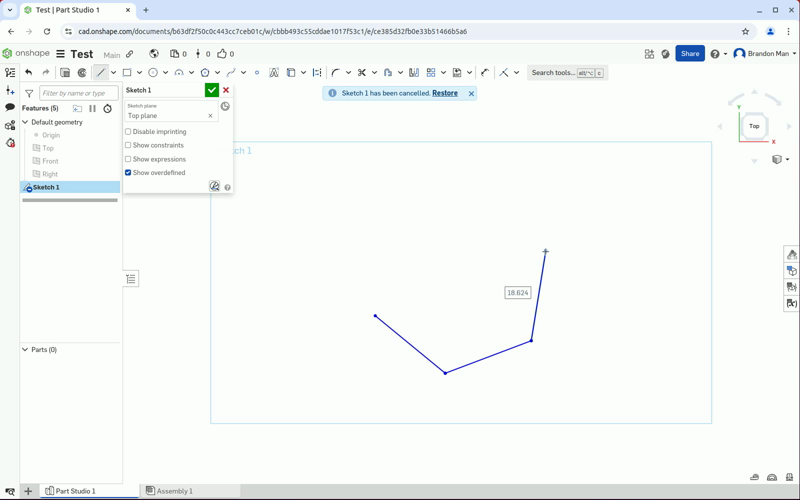
mouse_move(475, 193)
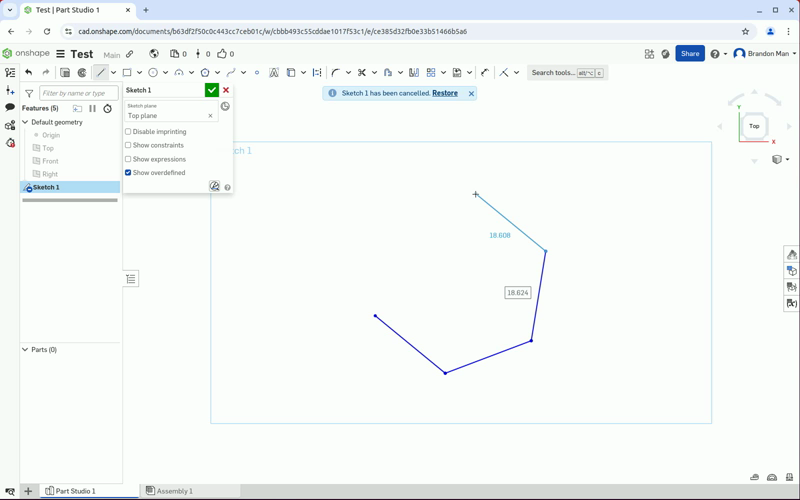
click(475, 193)
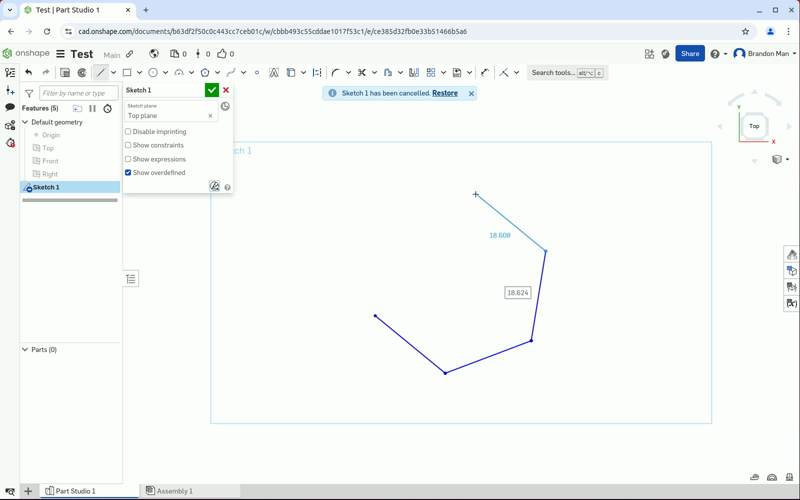
key_up(shift)
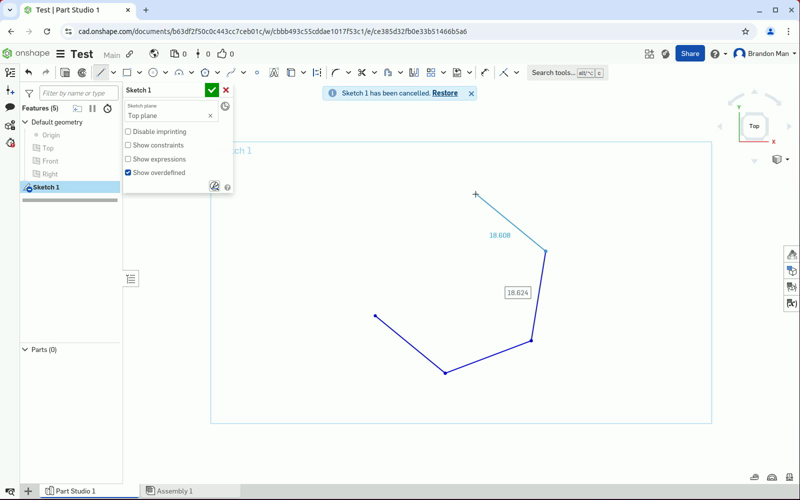
key_down(shift)
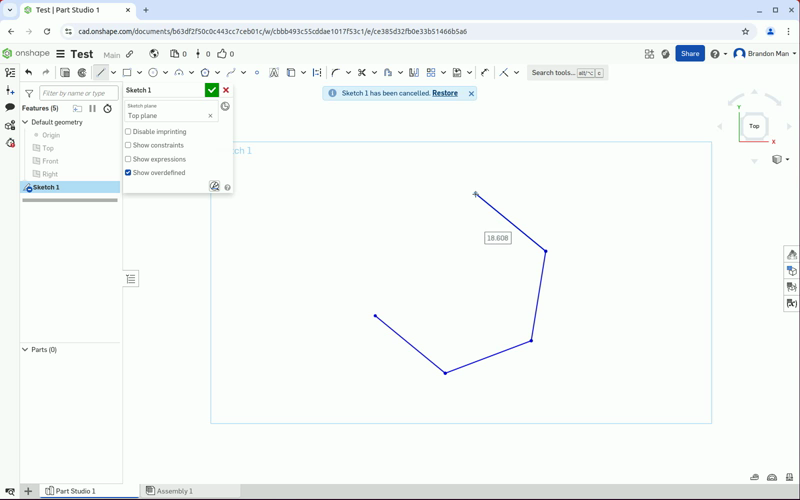
mouse_move(389, 225)
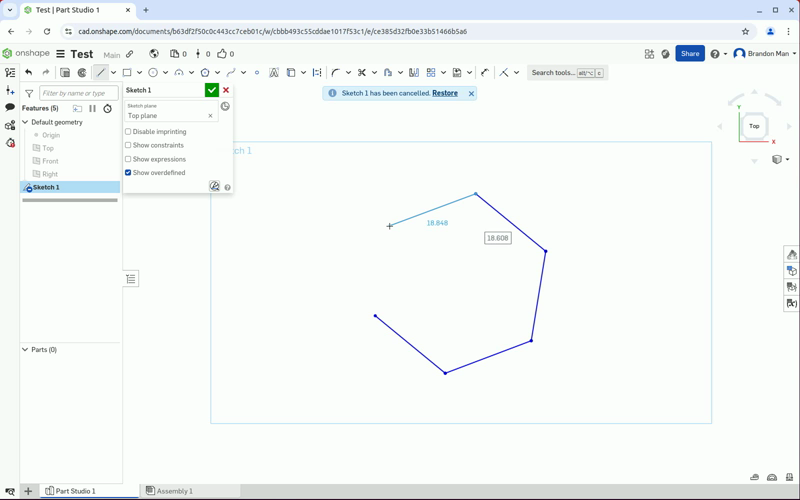
click(389, 225)
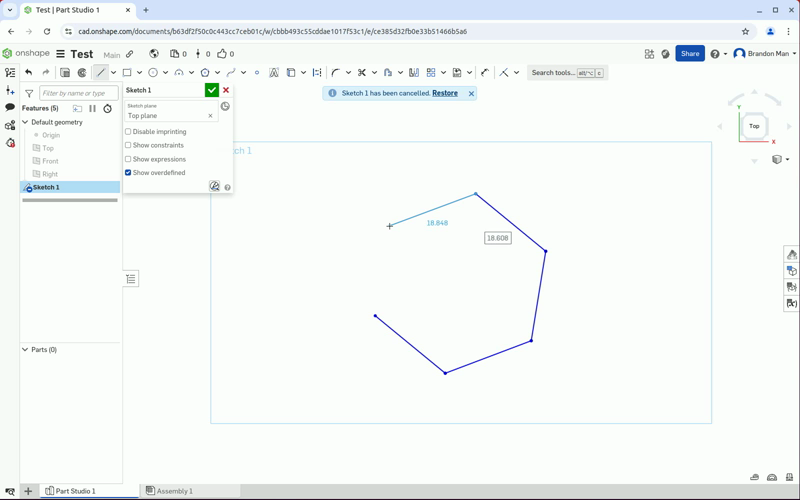
key_up(shift)
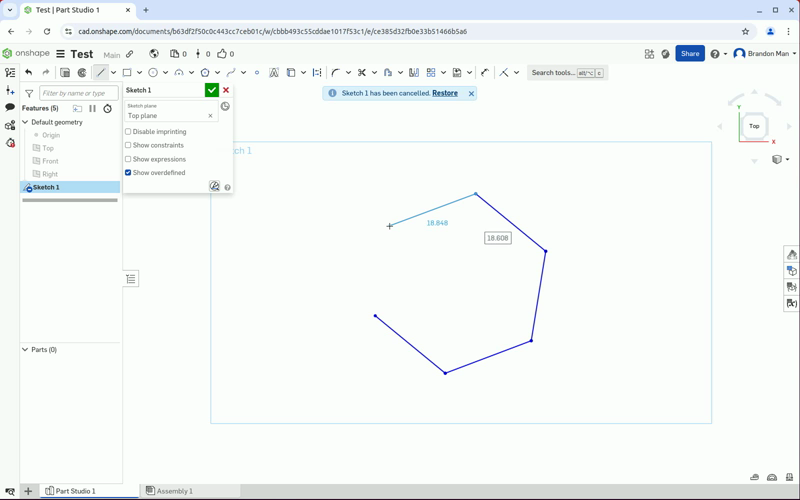
key_down(shift)
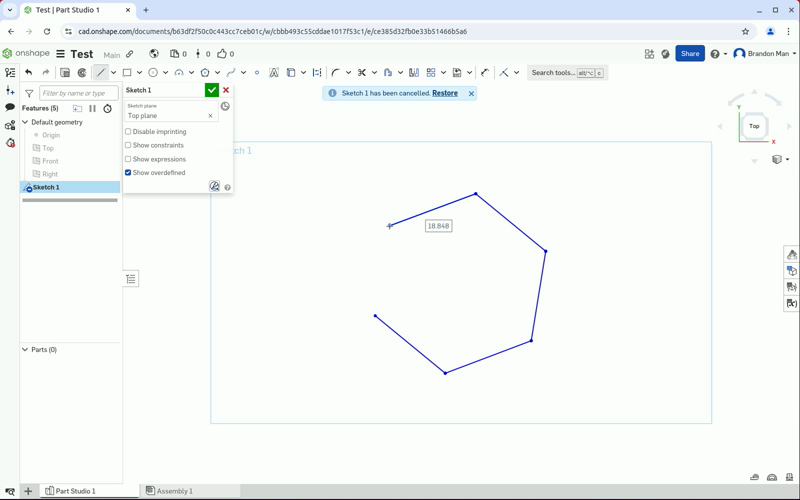
mouse_move(375, 315)
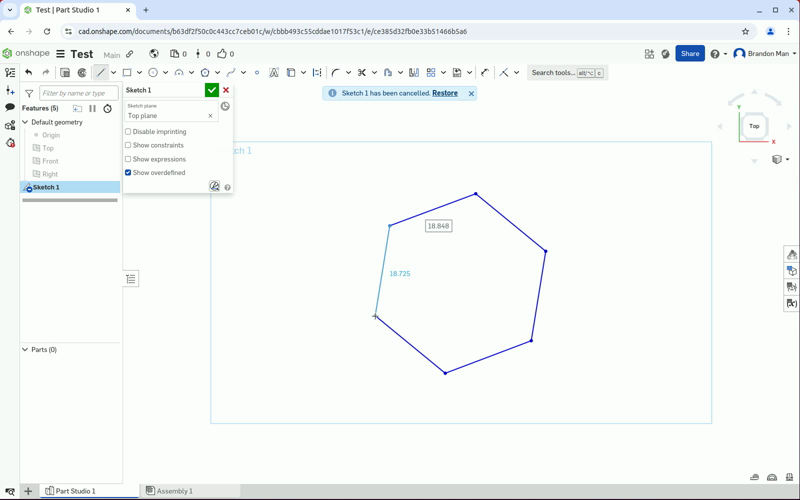
key_up(shift)
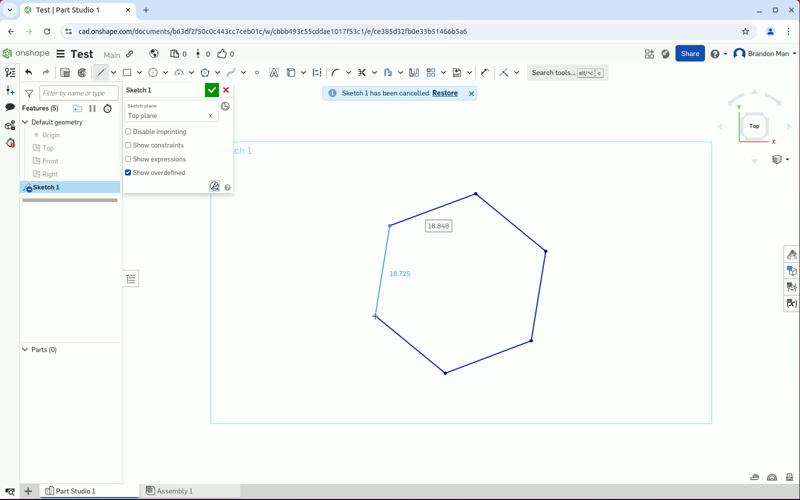
click(375, 315)
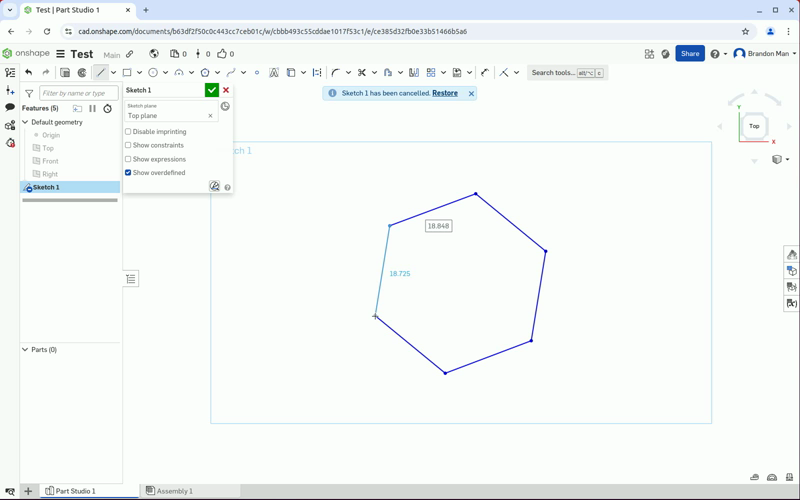
key(esc)
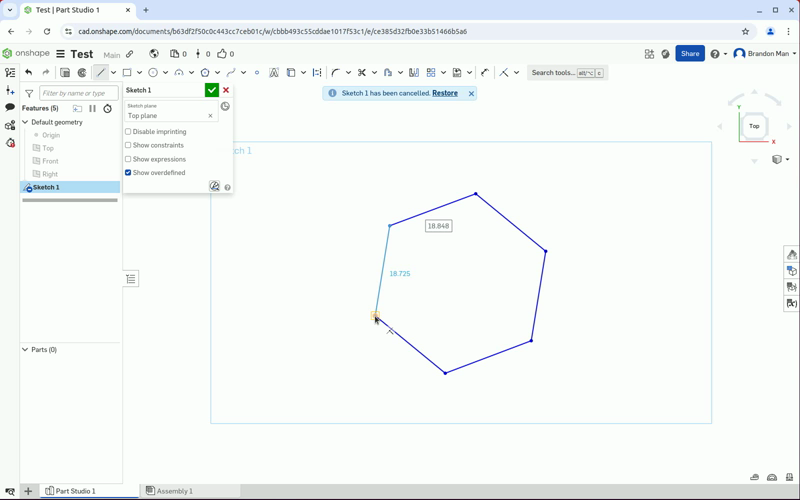
key(l)
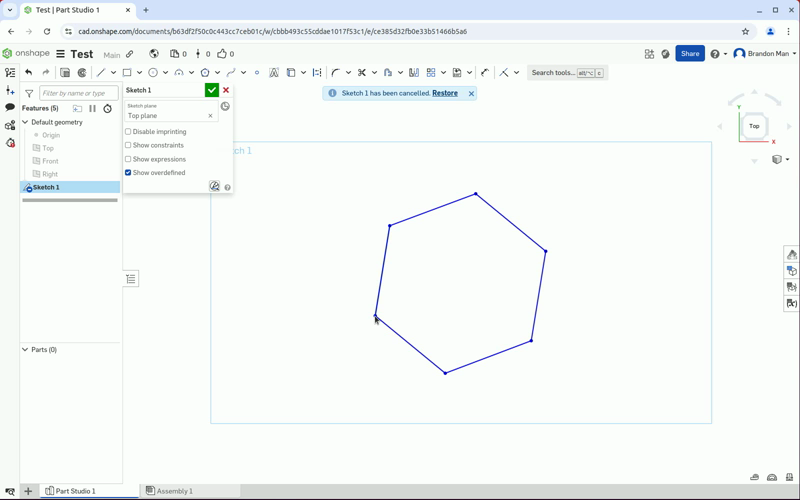
key_down(shift)
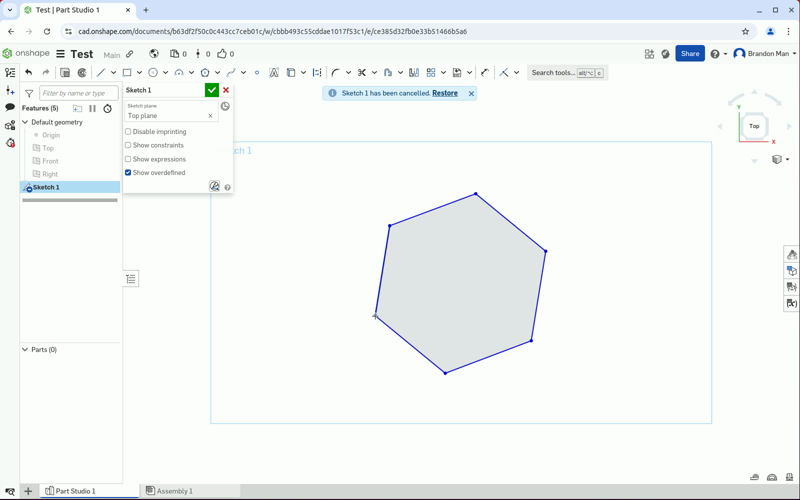
mouse_move(405, 303)
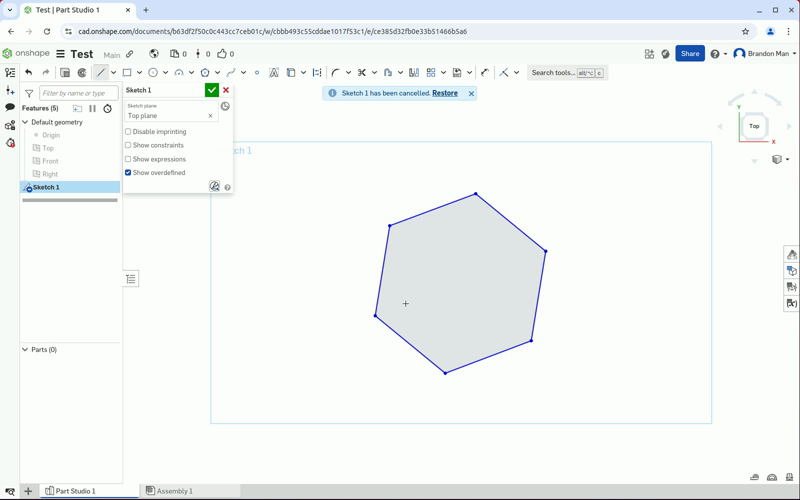
click(405, 303)
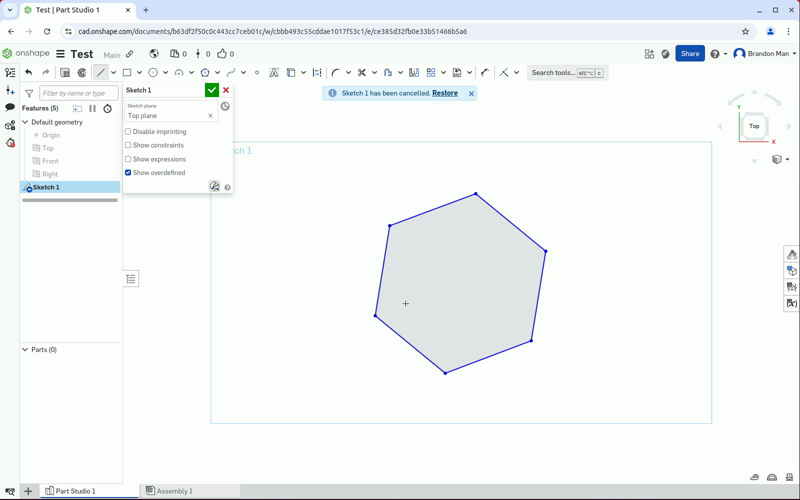
key_up(shift)
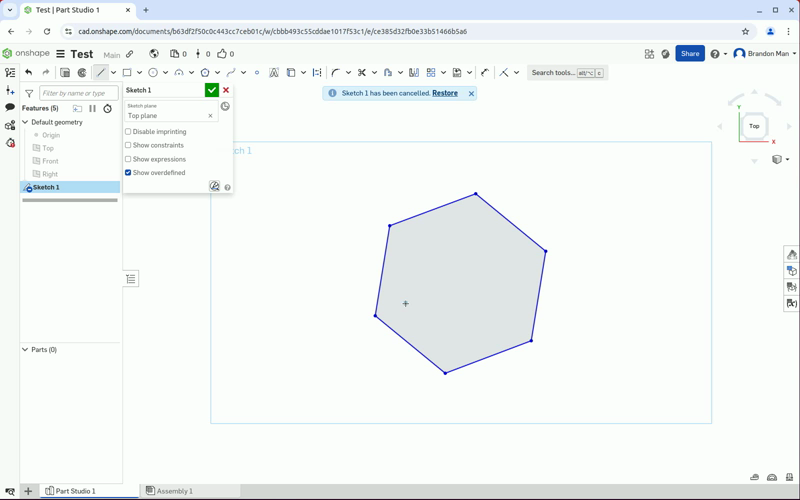
key_down(shift)
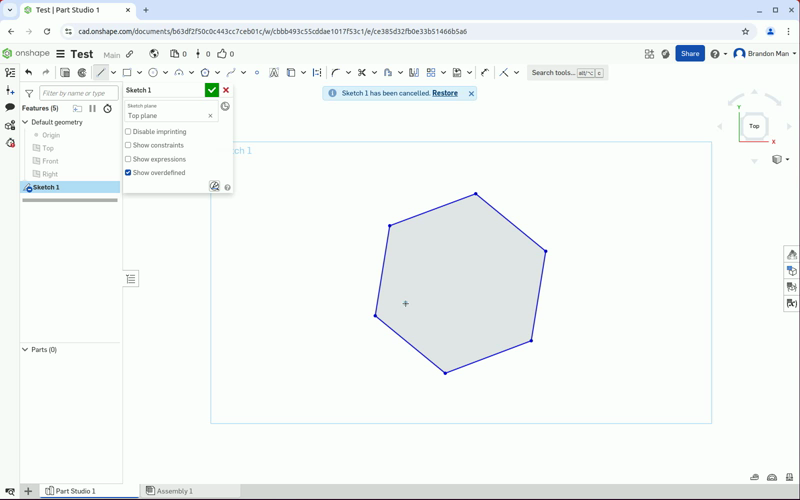
mouse_move(435, 303)
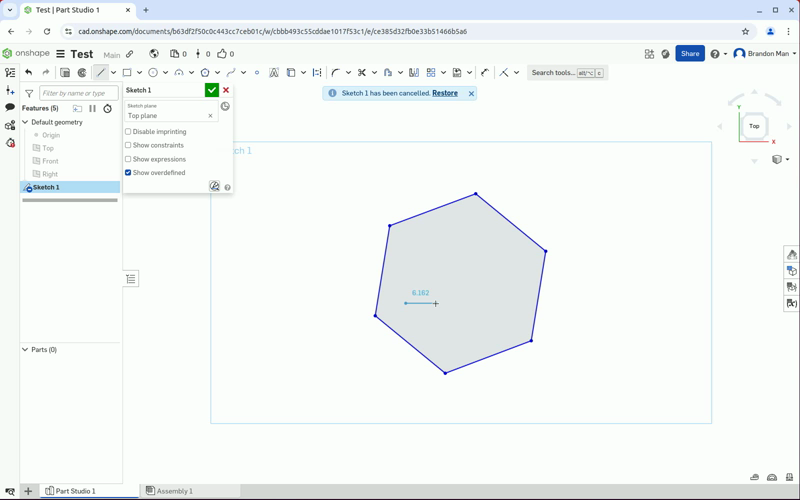
mouse_move(450, 340)
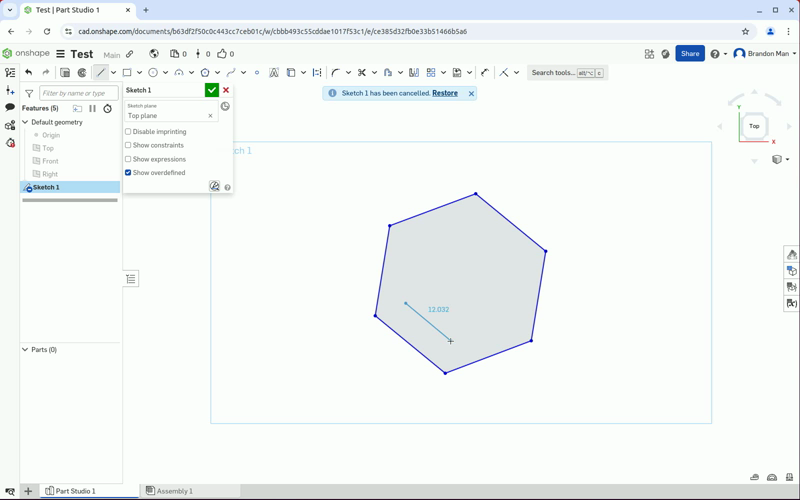
click(450, 340)
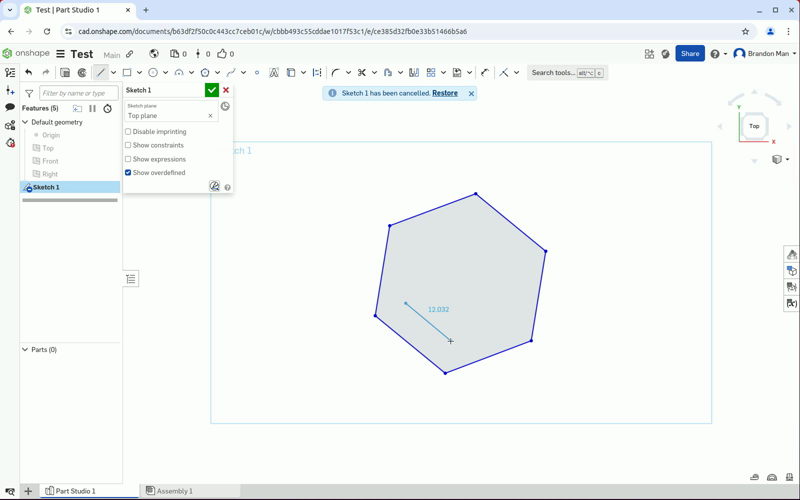
key_up(shift)
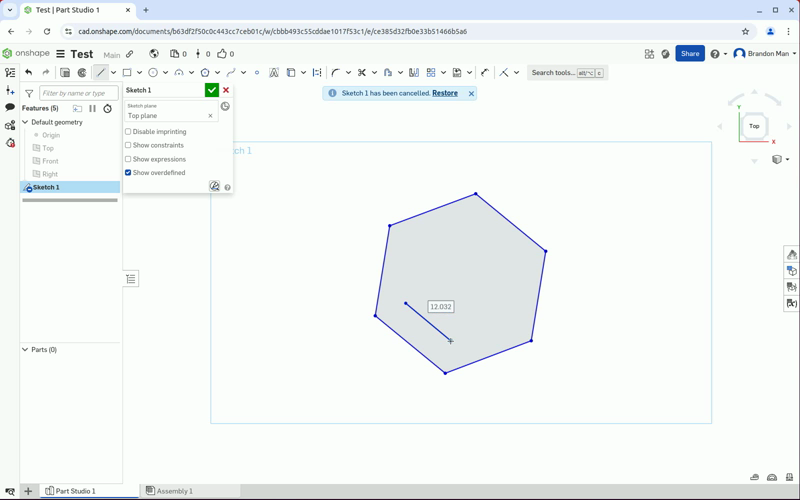
key_down(shift)
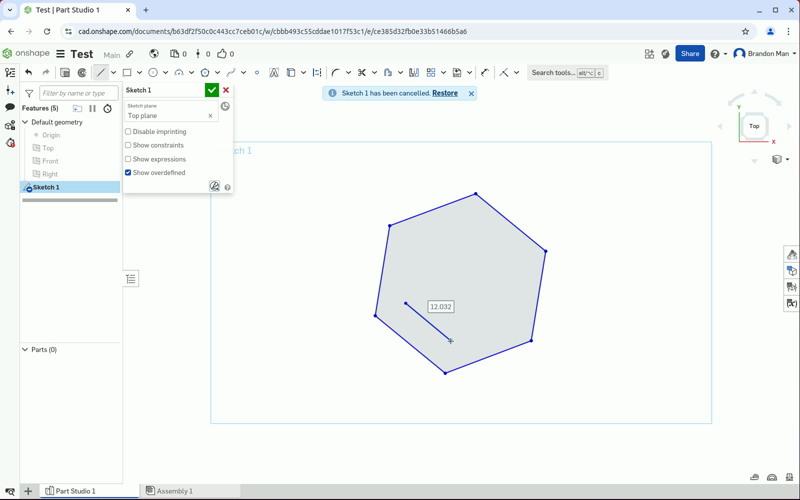
mouse_move(480, 340)
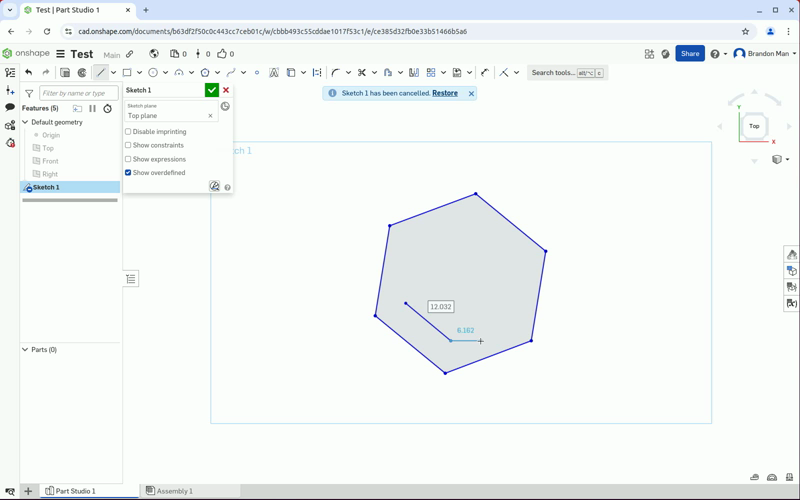
mouse_move(506, 319)
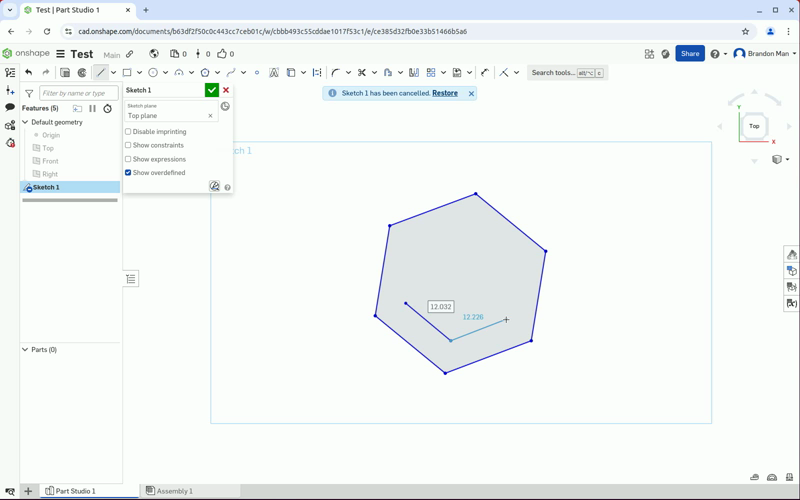
click(506, 319)
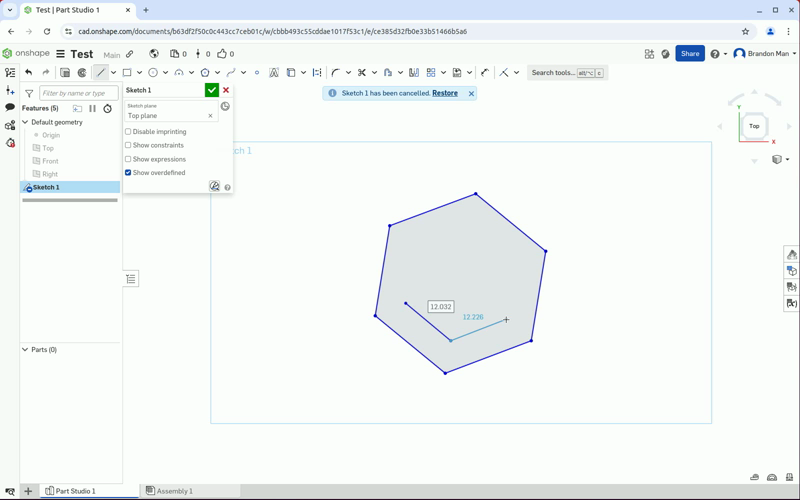
key_up(shift)
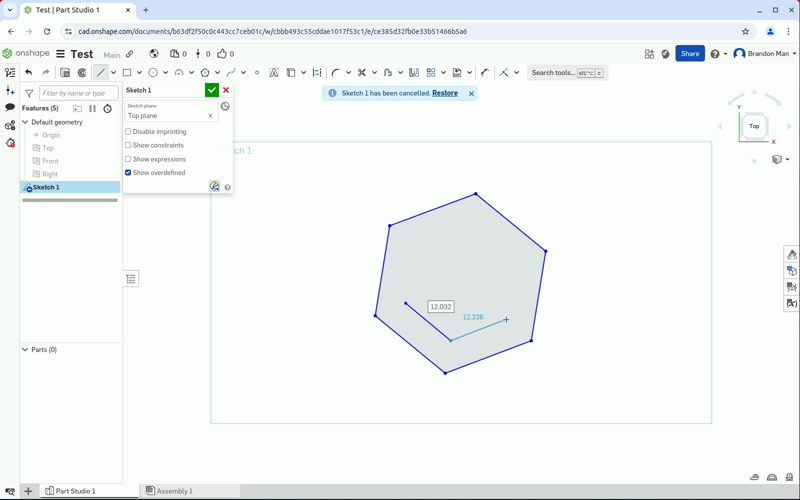
key_down(shift)
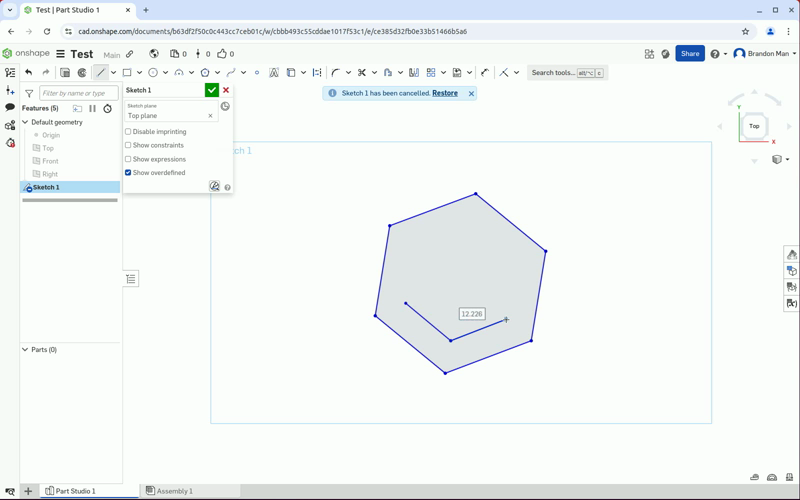
mouse_move(536, 319)
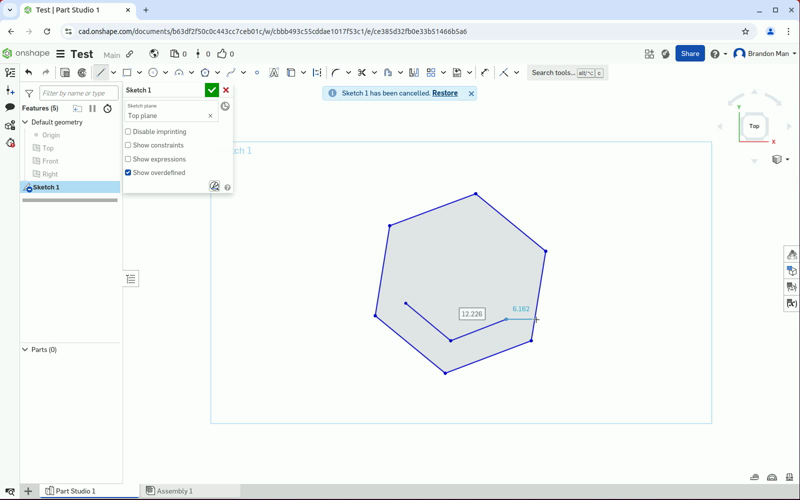
mouse_move(515, 261)
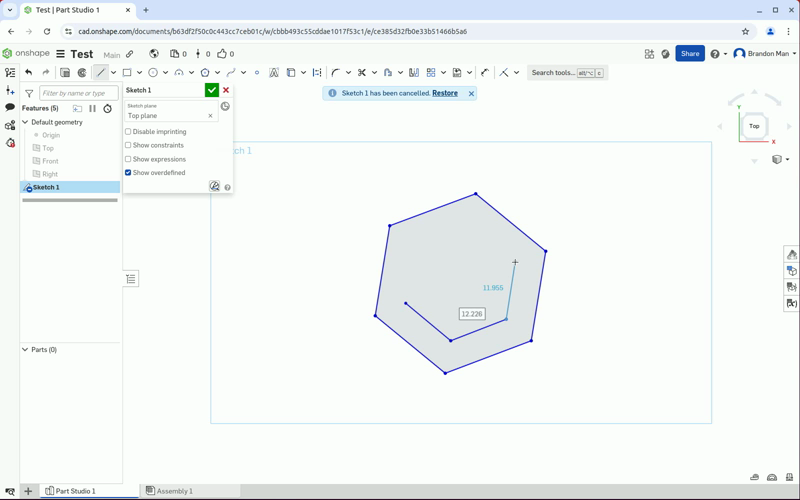
click(515, 261)
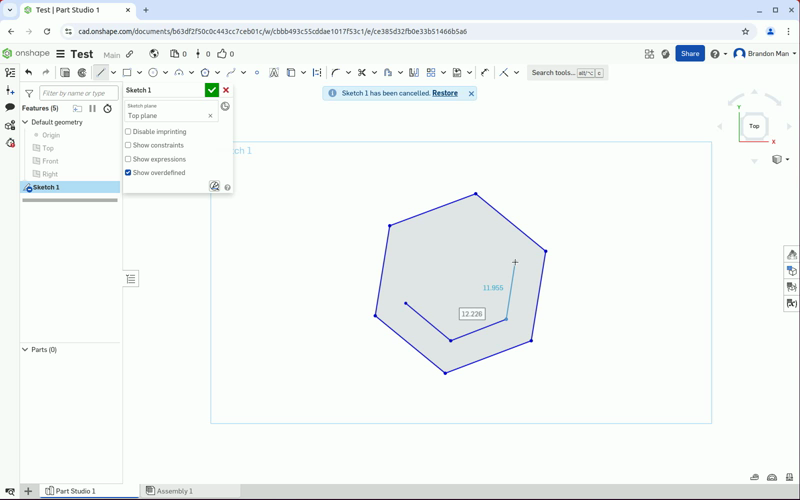
key_up(shift)
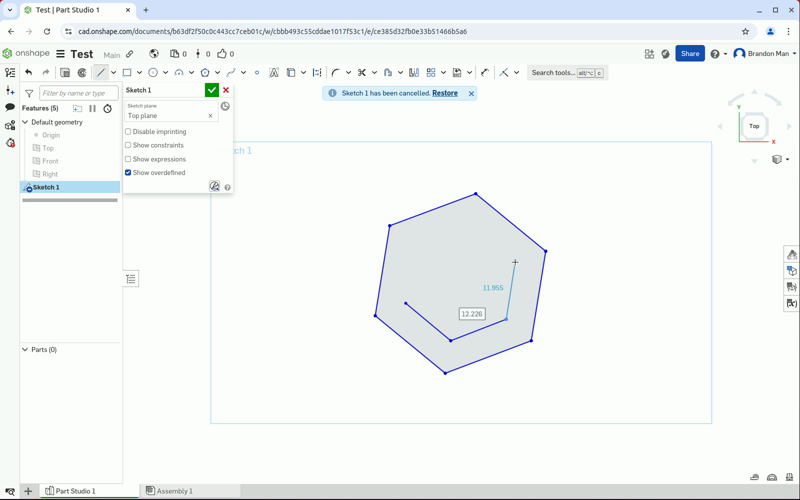
key_down(shift)
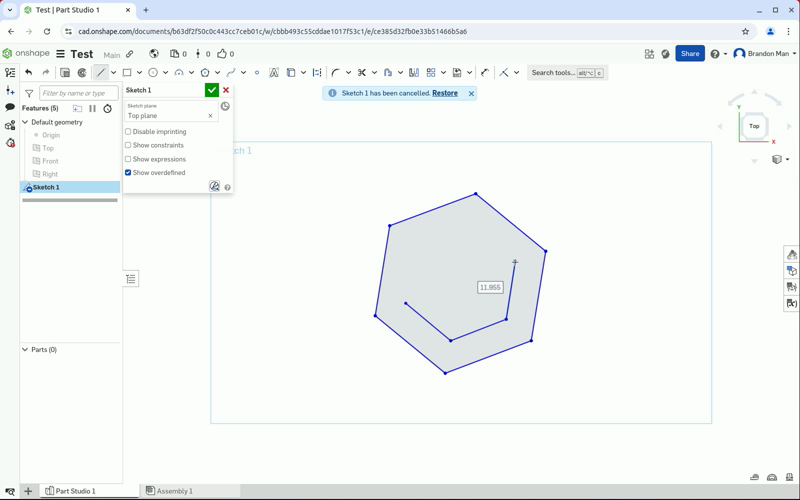
mouse_move(545, 261)
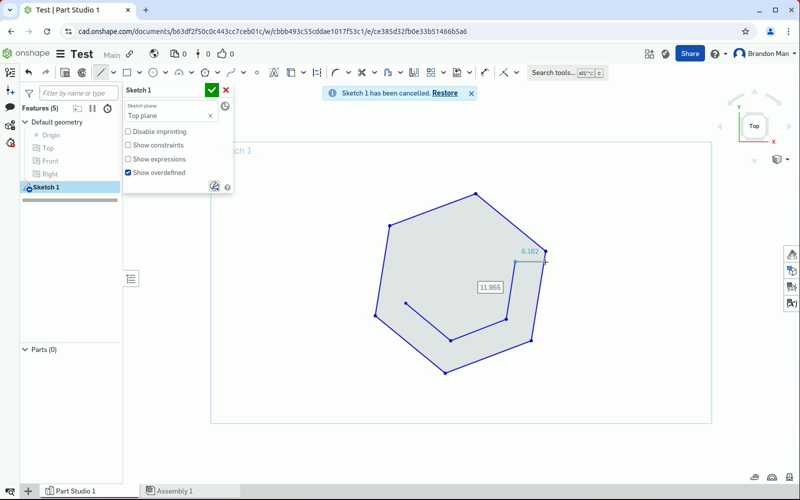
mouse_move(470, 225)
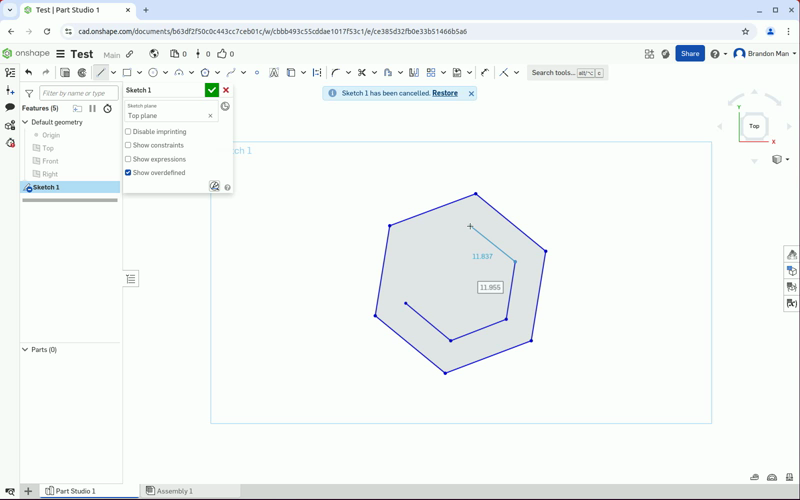
click(470, 225)
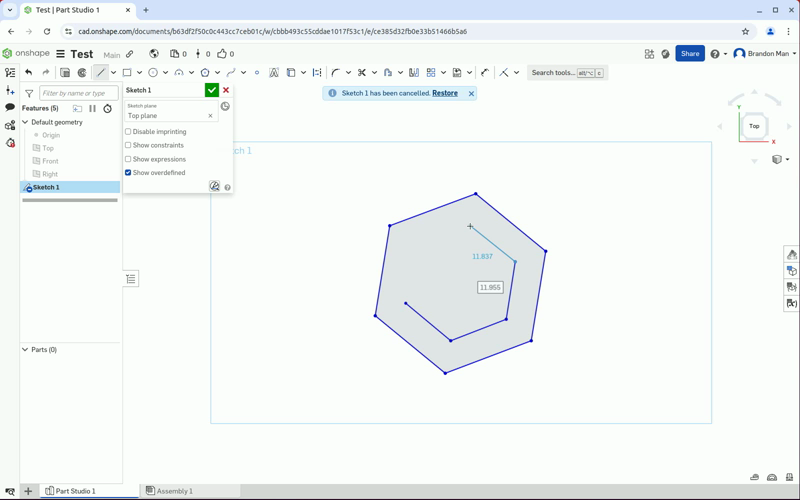
key_up(shift)
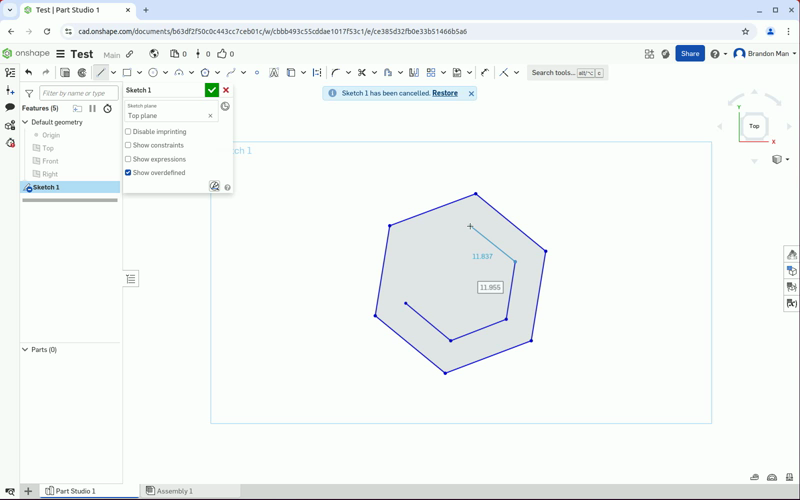
key_down(shift)
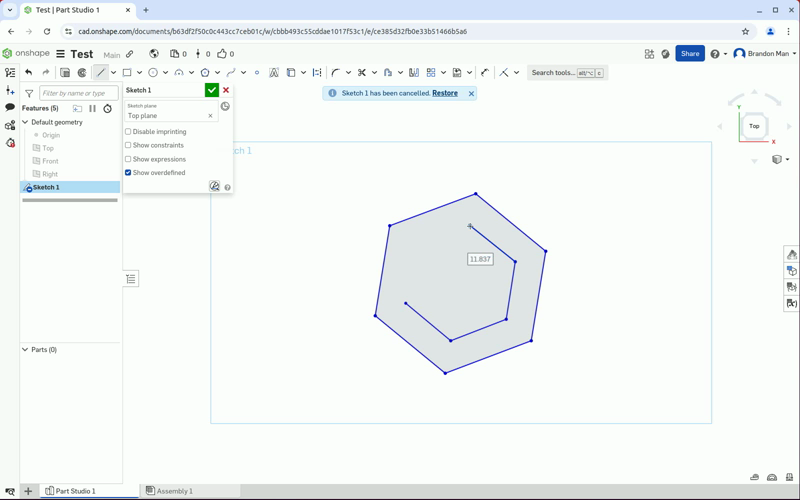
mouse_move(500, 225)
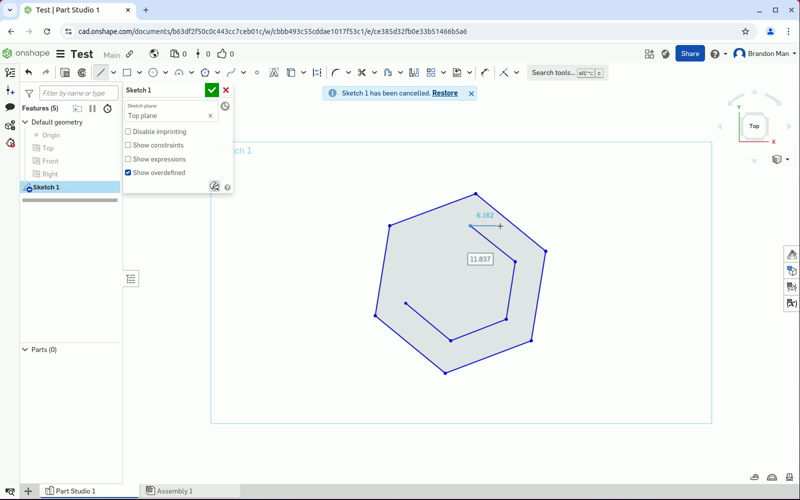
mouse_move(414, 245)
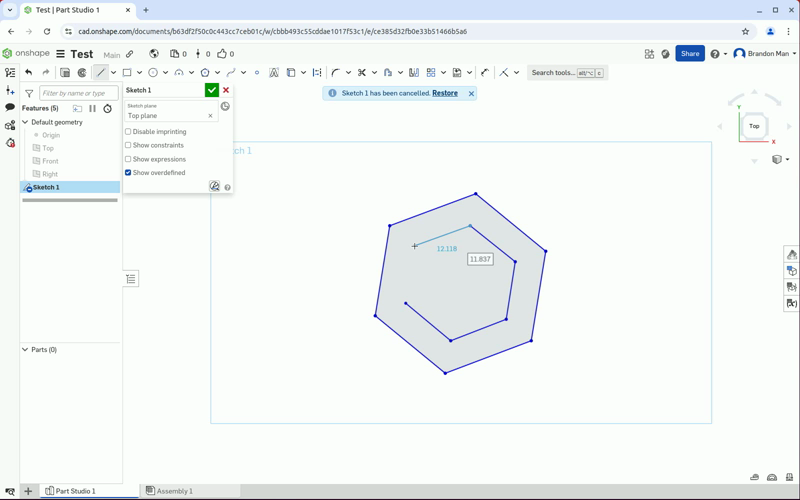
click(414, 245)
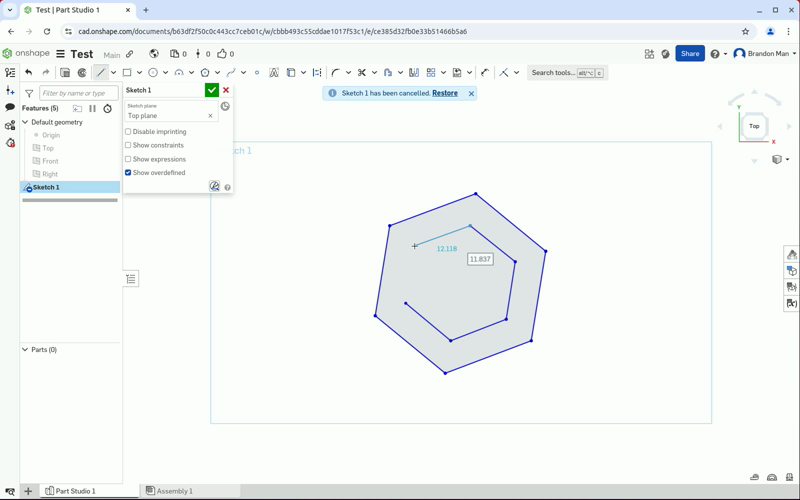
key_up(shift)
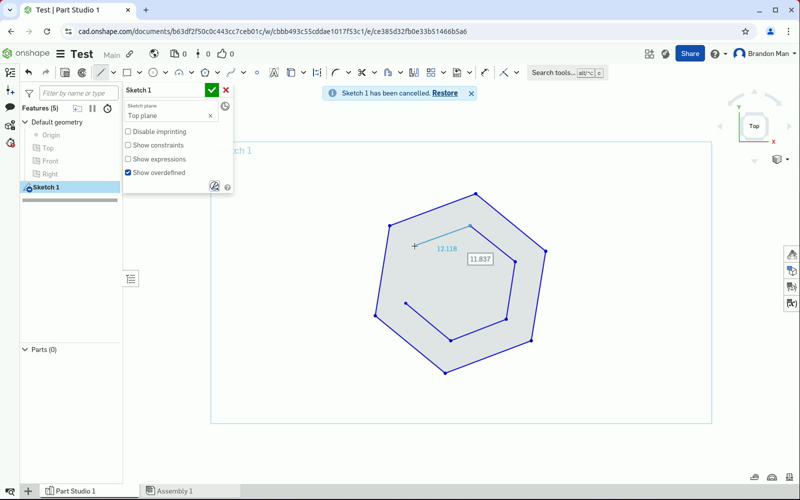
mouse_move(444, 245)
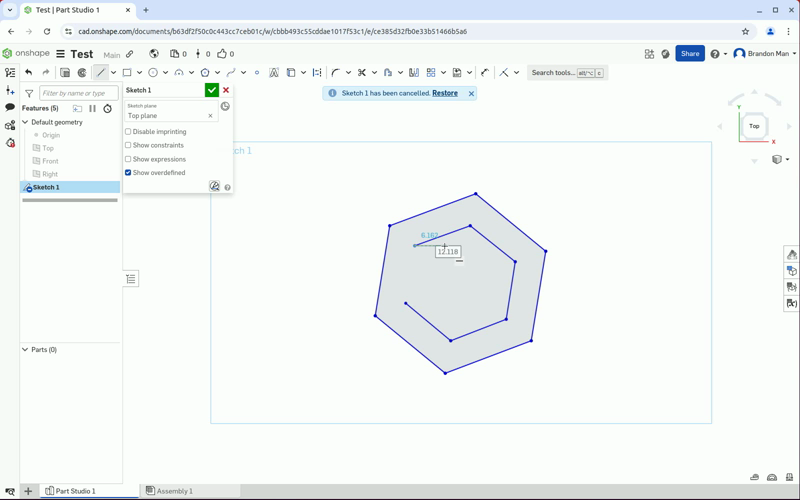
key_down(shift)
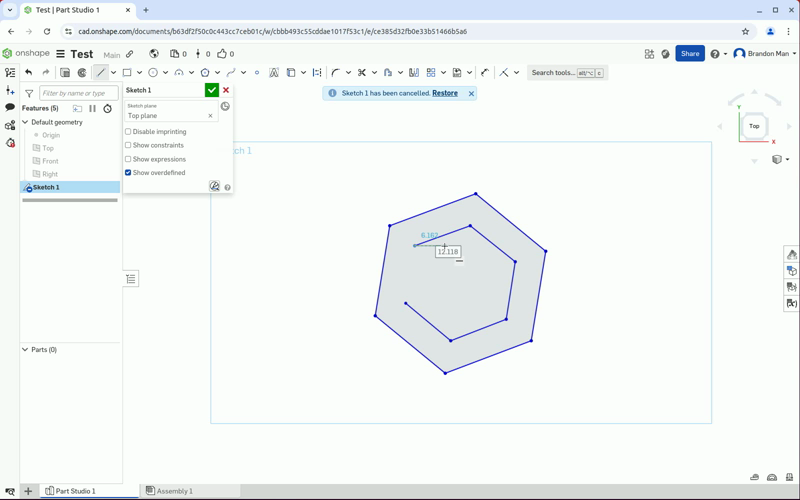
mouse_move(405, 303)
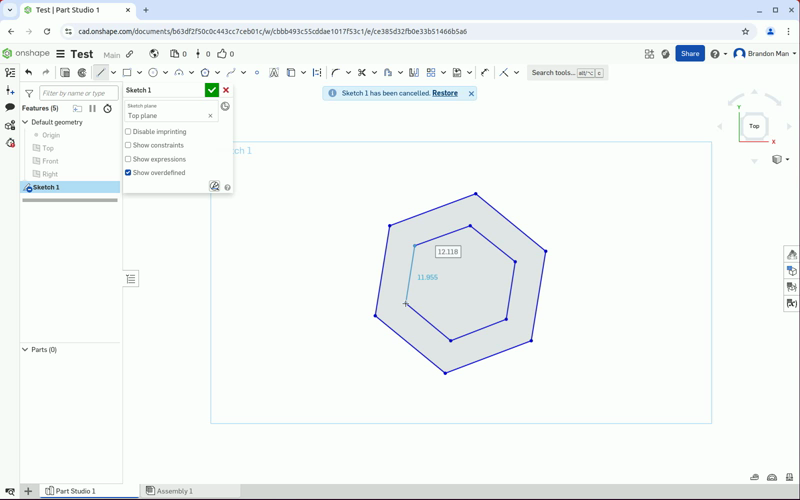
key_up(shift)
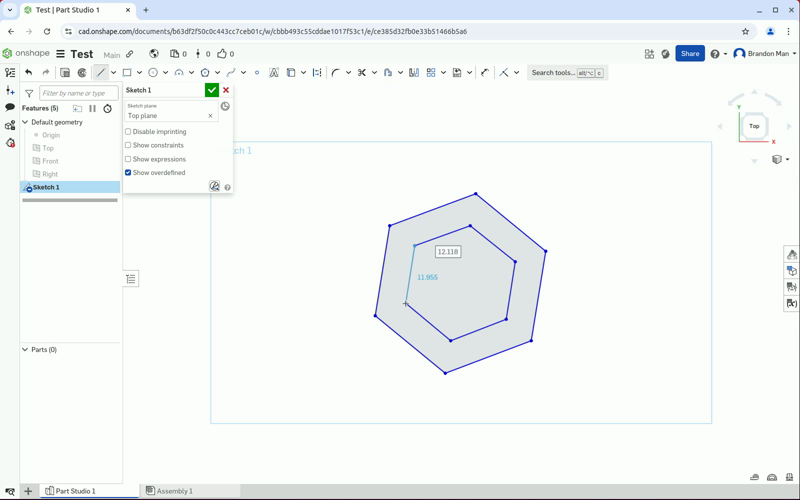
click(405, 303)
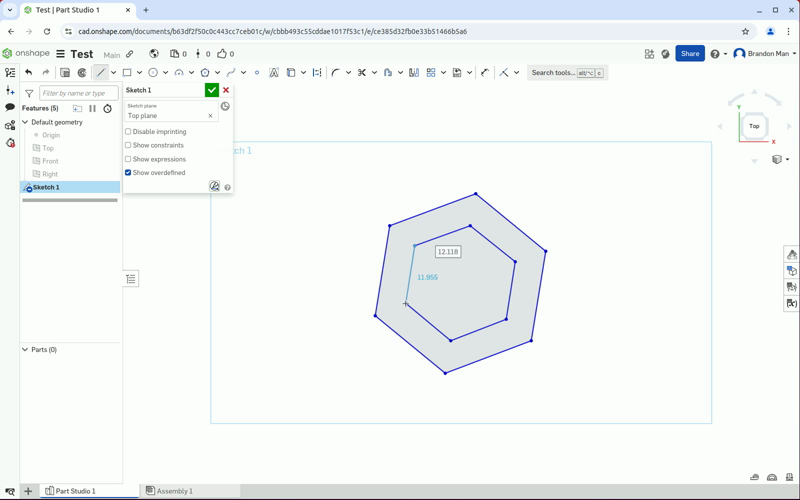
key(esc)
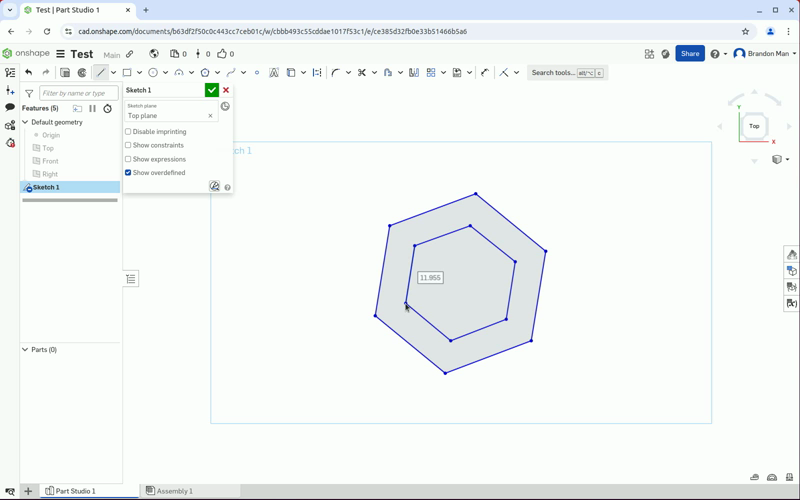
mouse_move(505, 334)
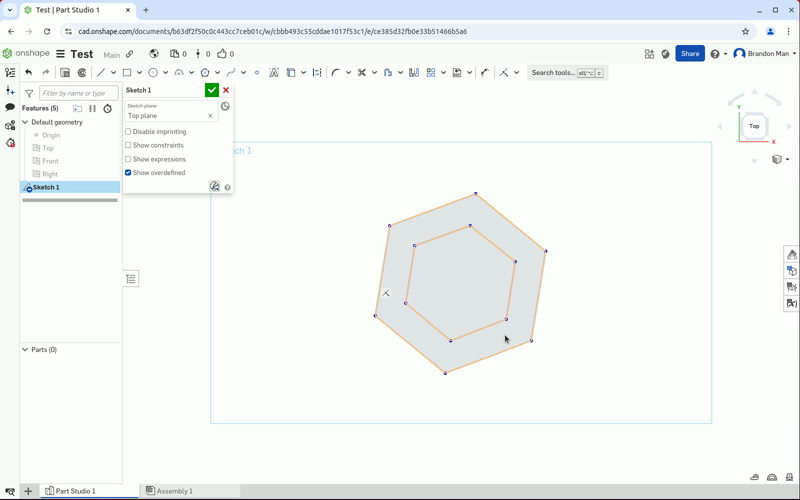
click(505, 334)
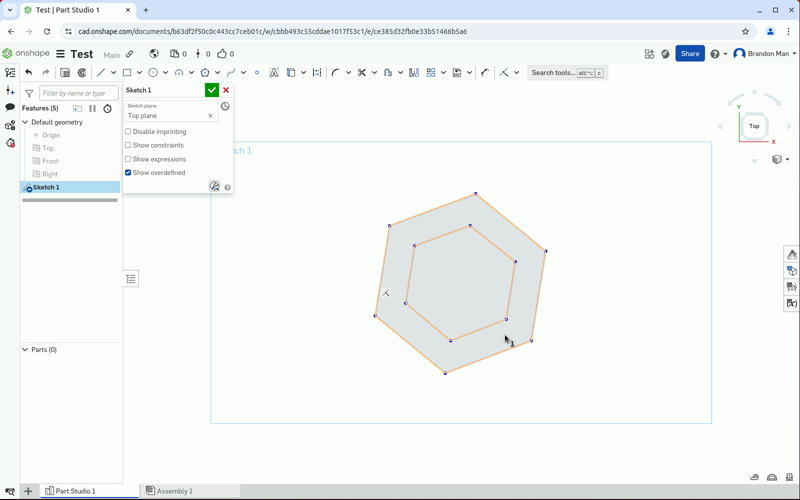
mouse_move(73, 352)
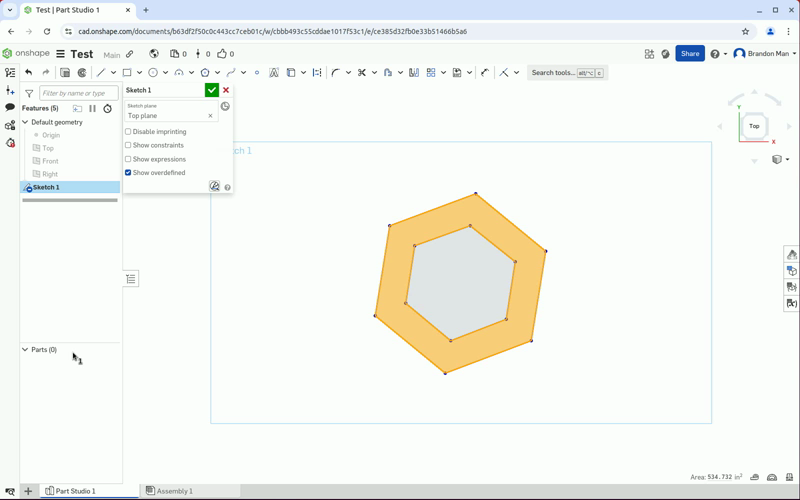
key(shift+y)
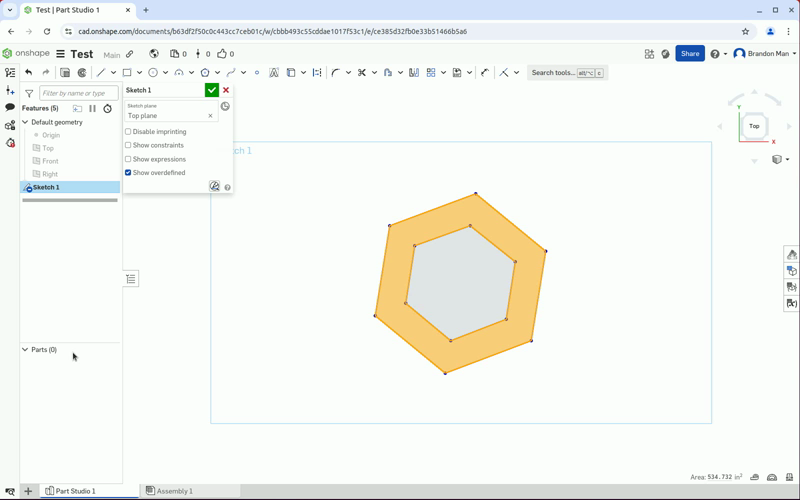
key(shift+e)
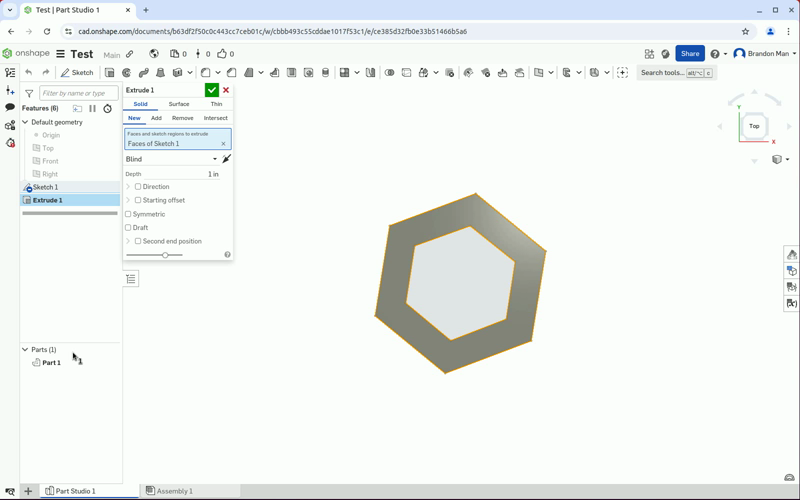
mouse_move(143, 106)
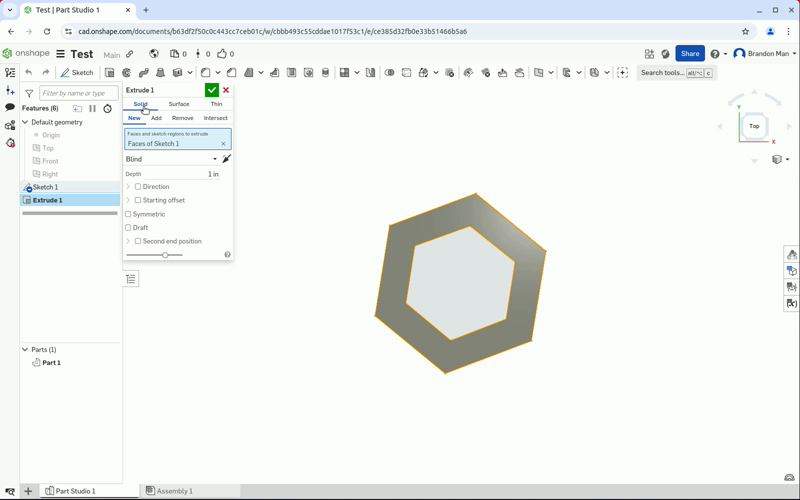
click(143, 106)
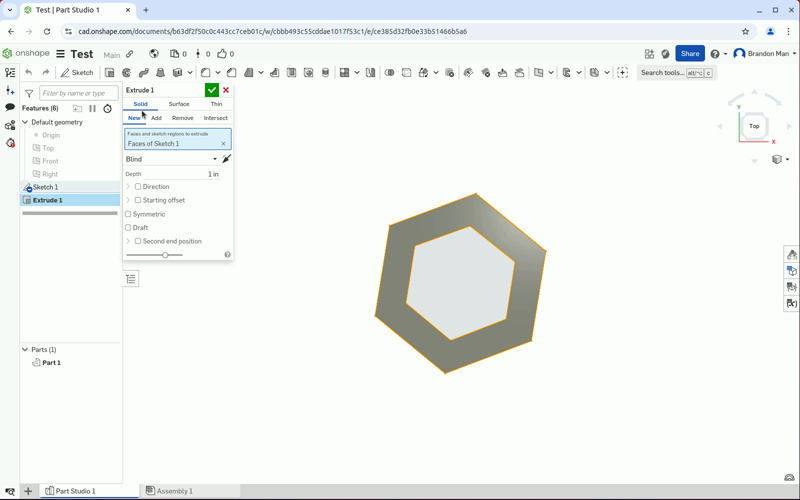
mouse_move(137, 120)
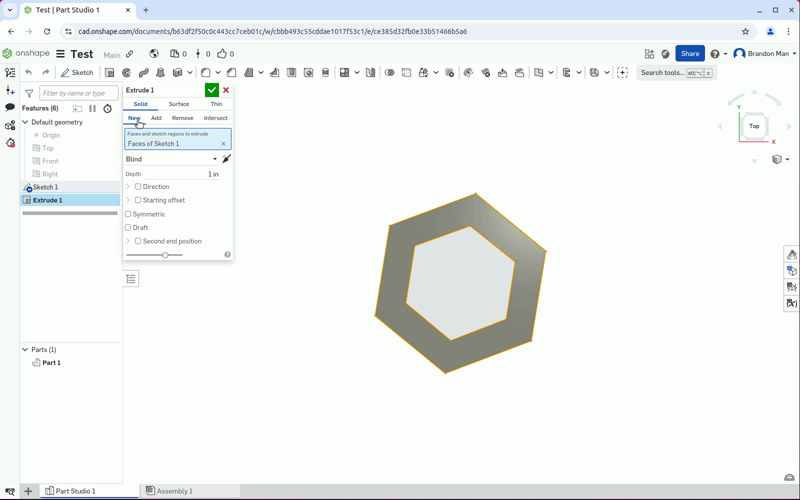
click(137, 120)
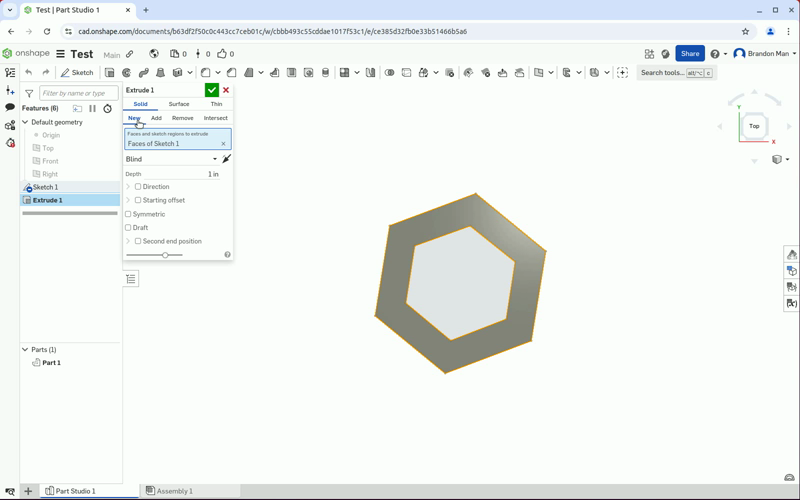
key(tab, 4)
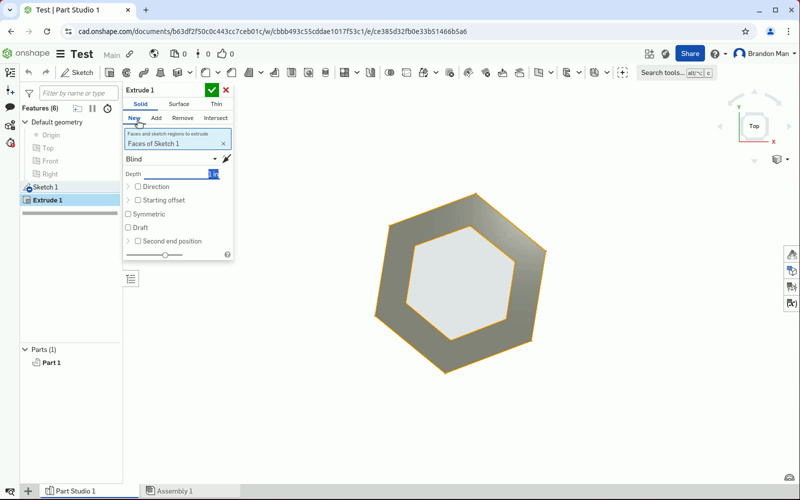
text(-11.554)
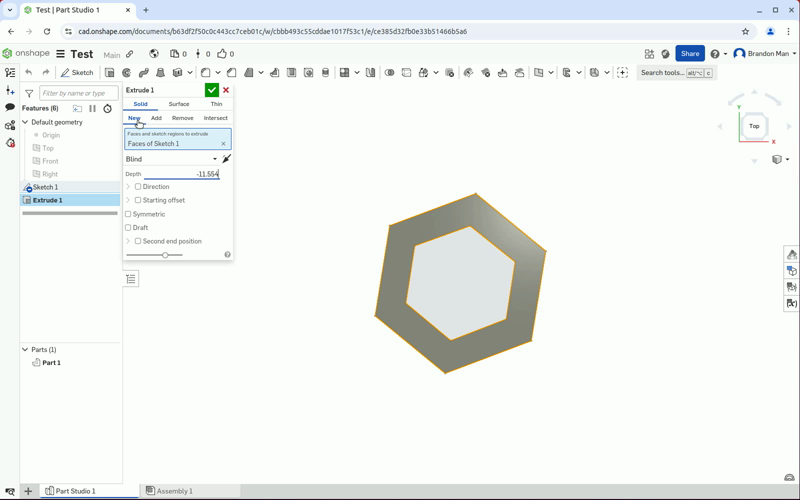
key(tab, 3)
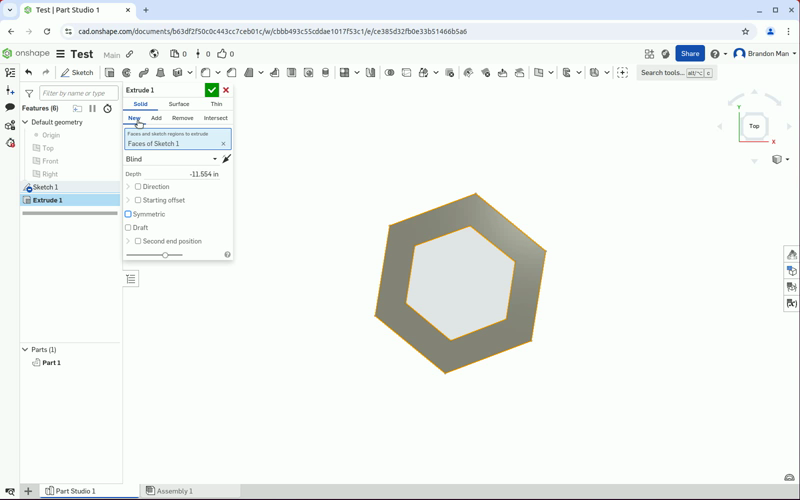
key(space)
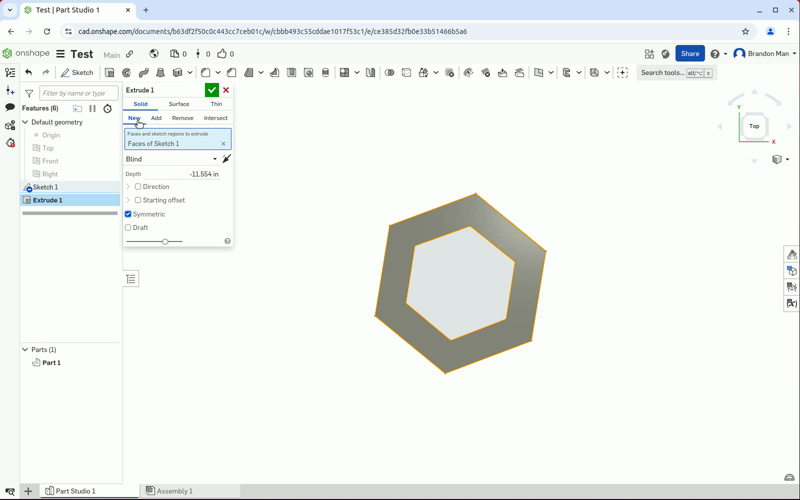
key(enter)
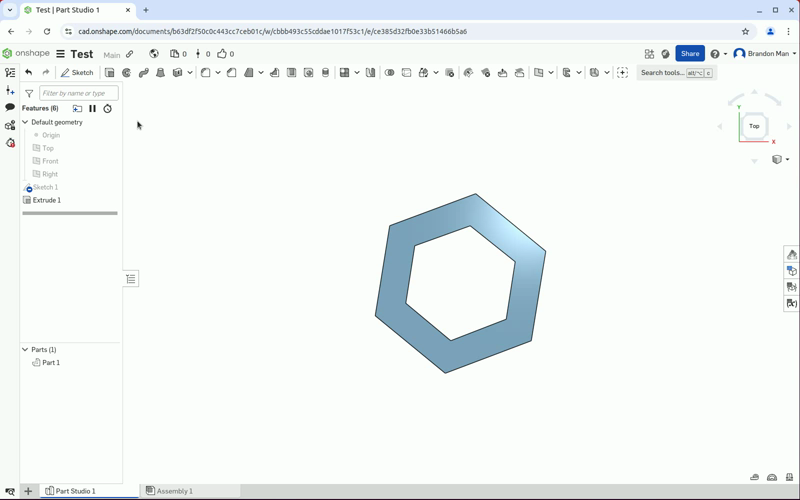
key(shift+h)
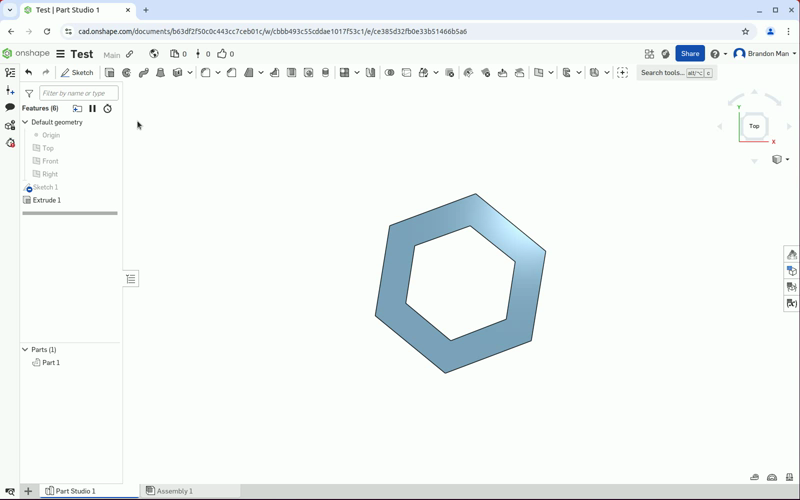
key(shift+h)
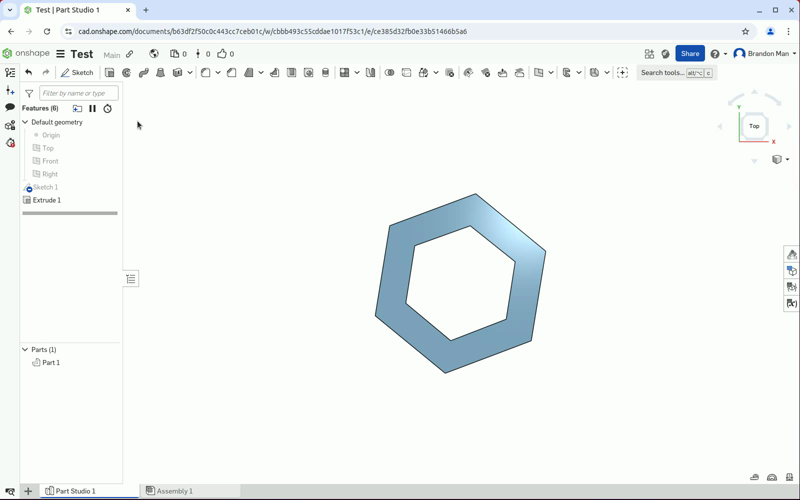
mouse_move(73, 189)
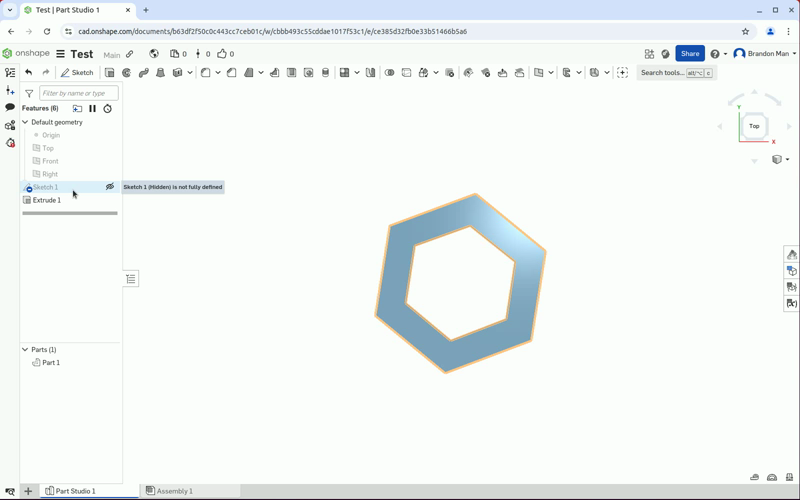
click(73, 189)
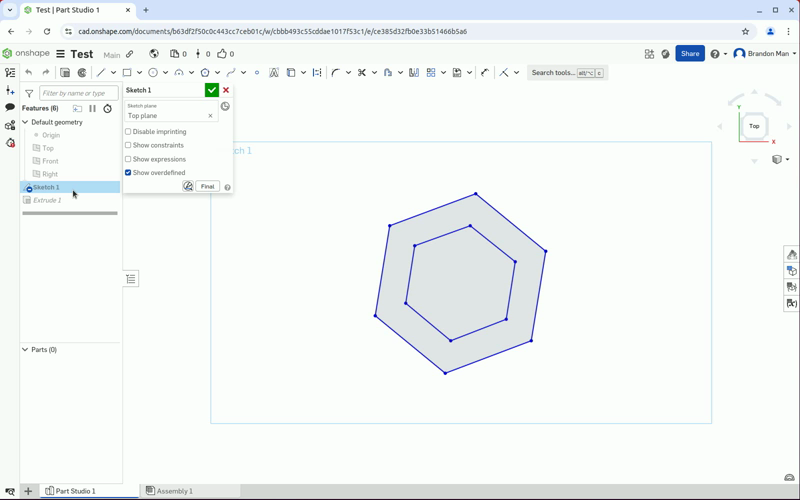
mouse_move(229, 92)
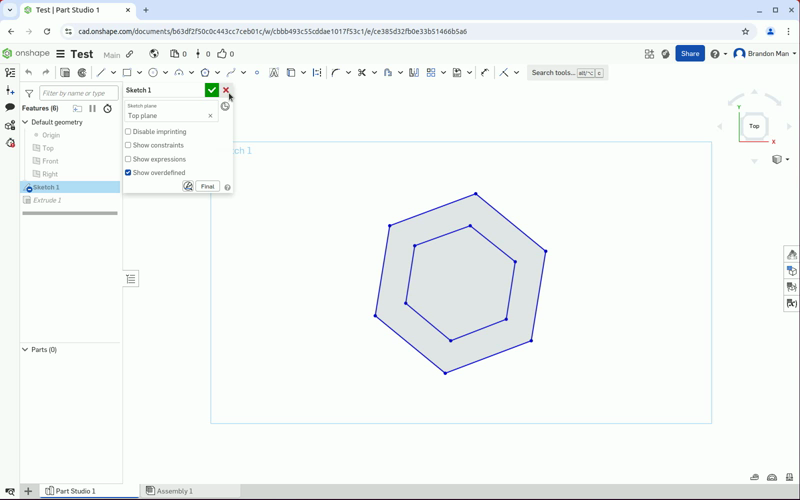
click(229, 92)
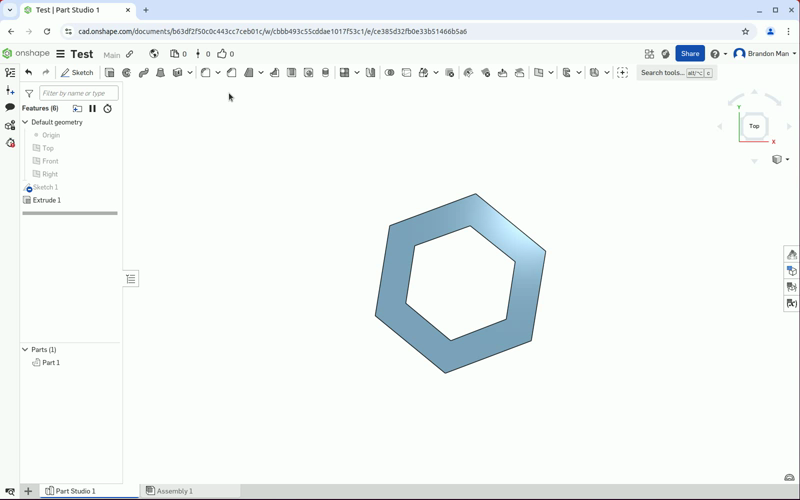
mouse_move(73, 352)
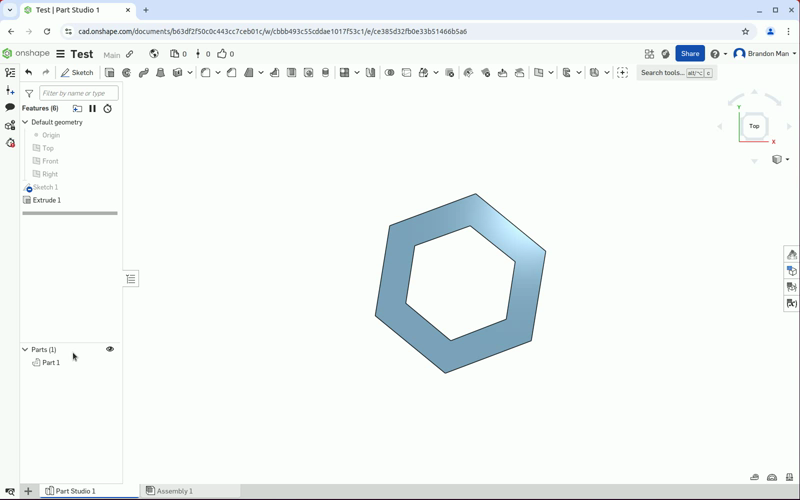
key(y)
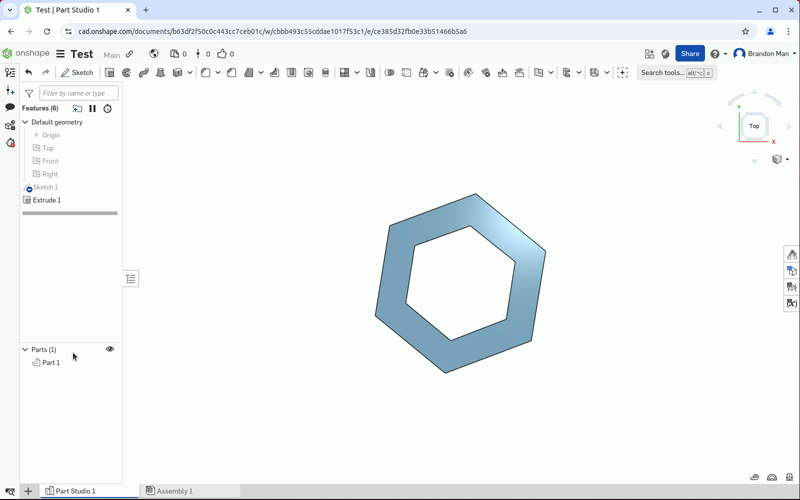
key(shift+p)
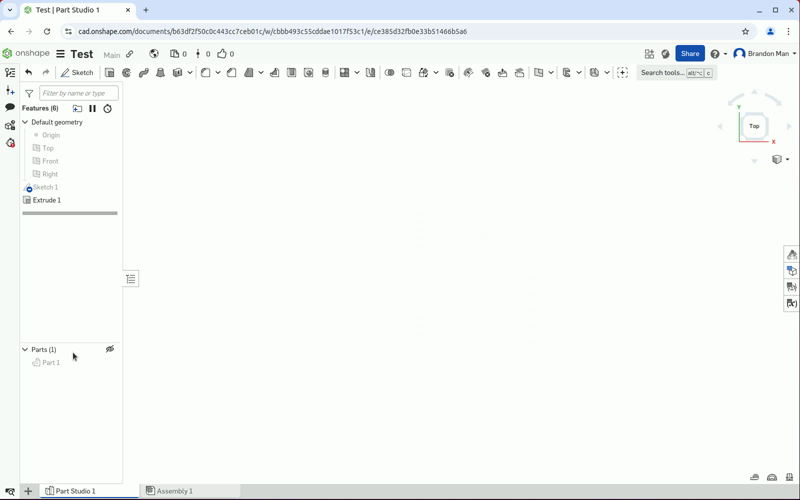
key(space)
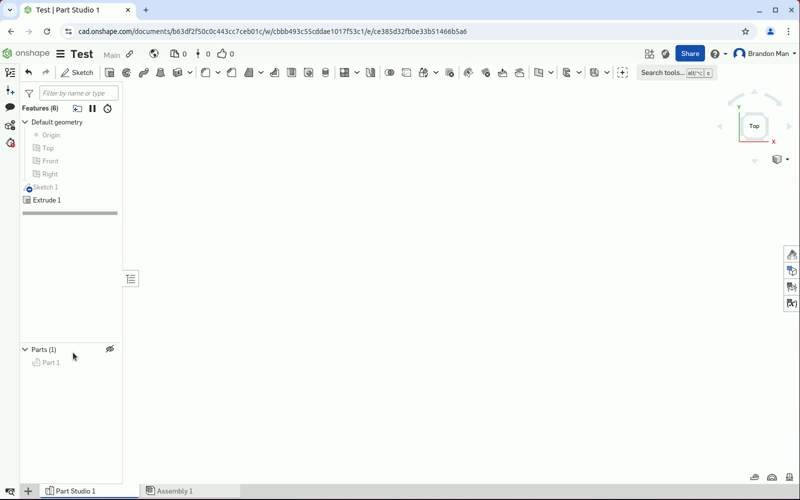
key_down(shift)
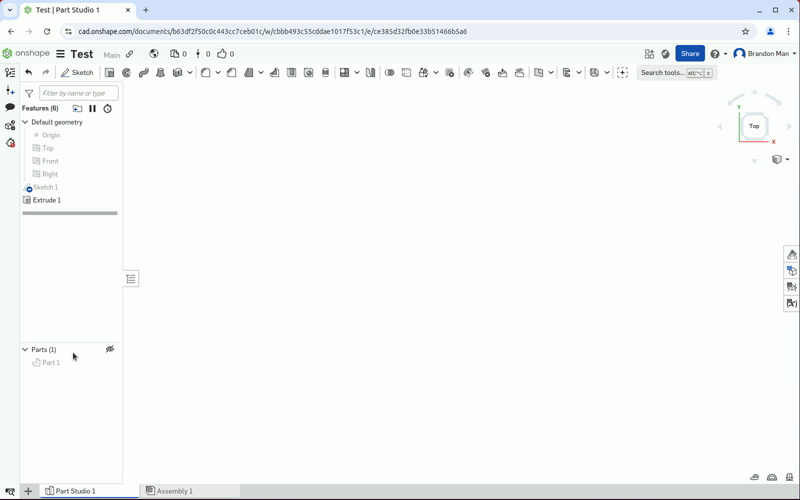
key(up)
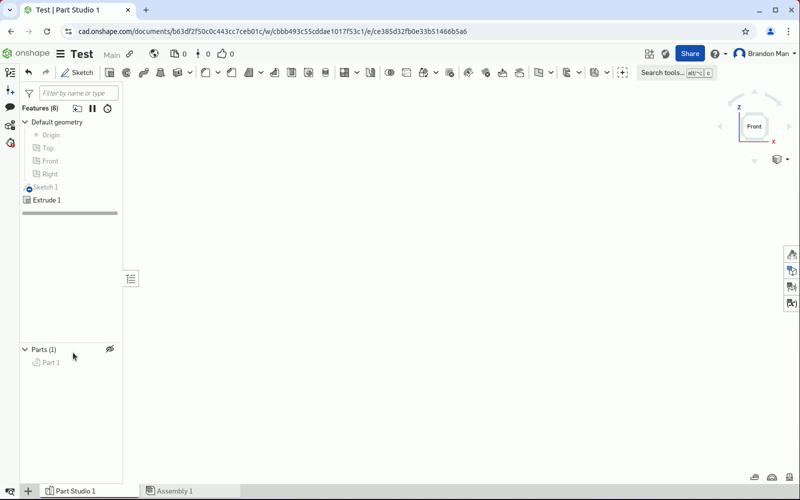
key_up(shift)
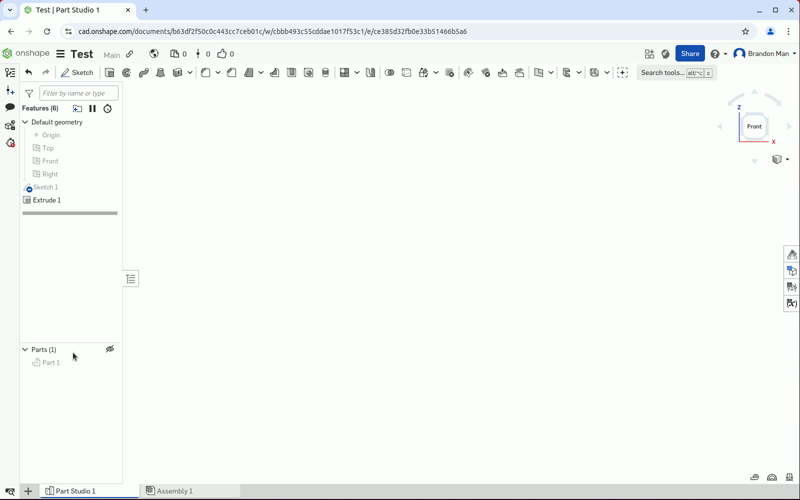
mouse_move(73, 352)
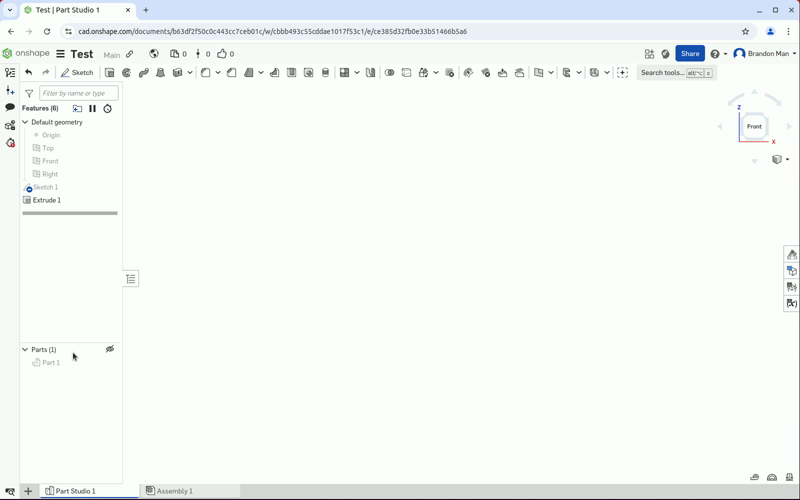
key(shift+y)
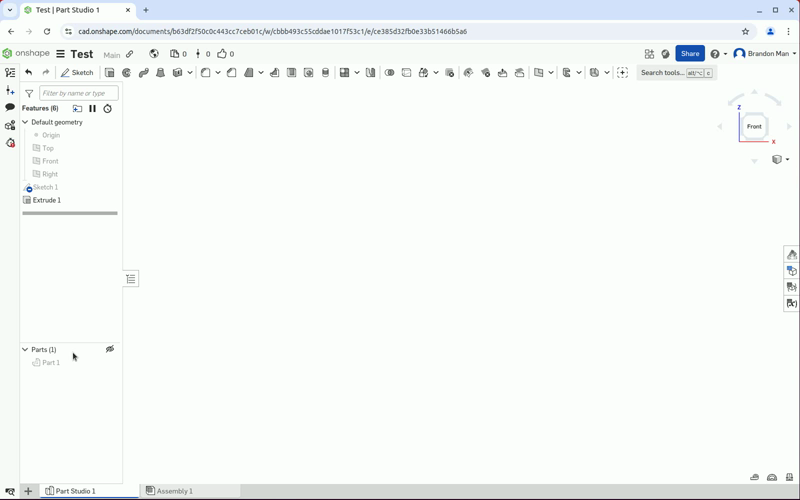
key(shift+s)
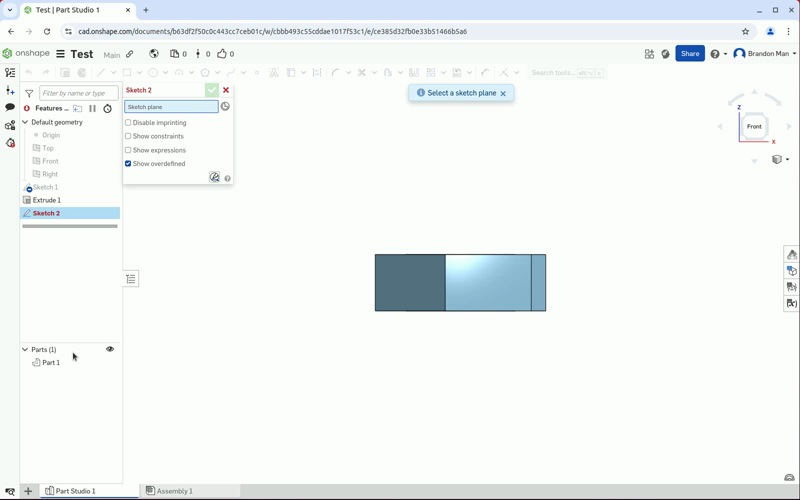
mouse_move(73, 163)
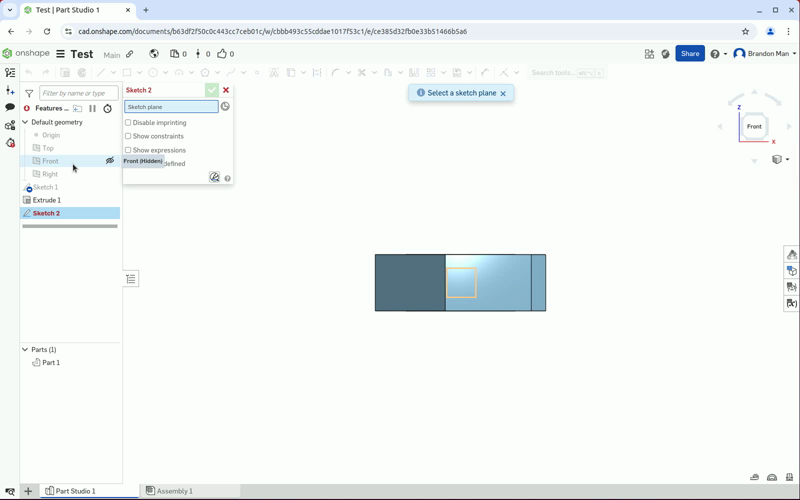
click(73, 163)
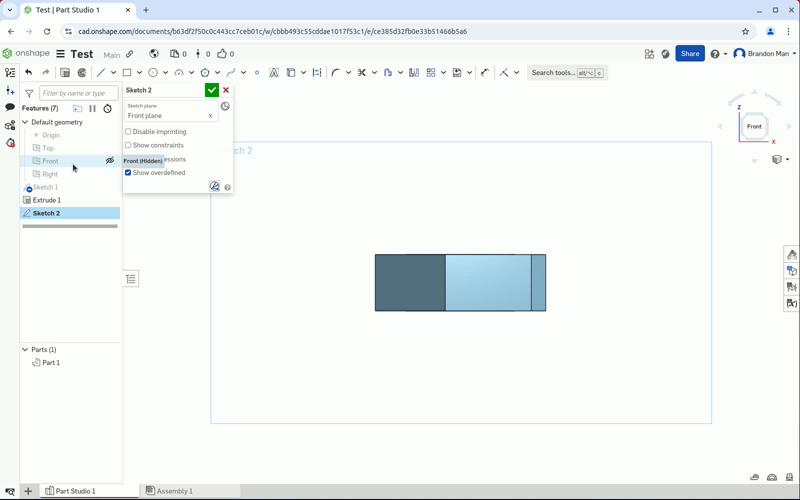
mouse_move(73, 352)
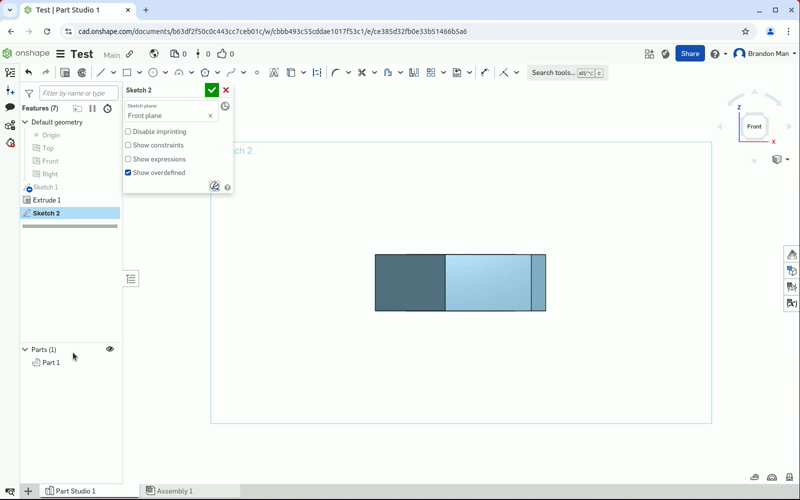
key(y)
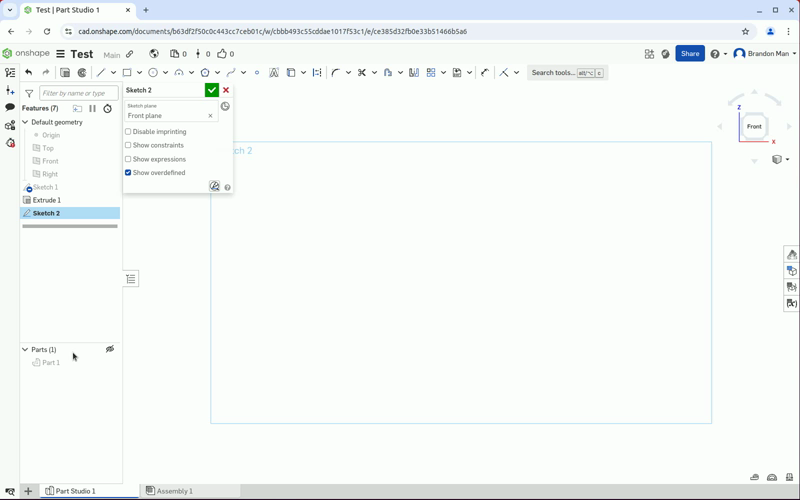
key(l)
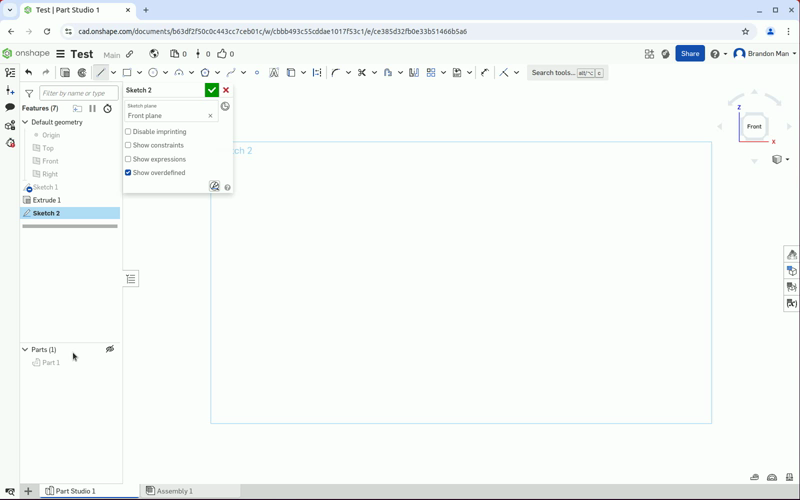
key_down(shift)
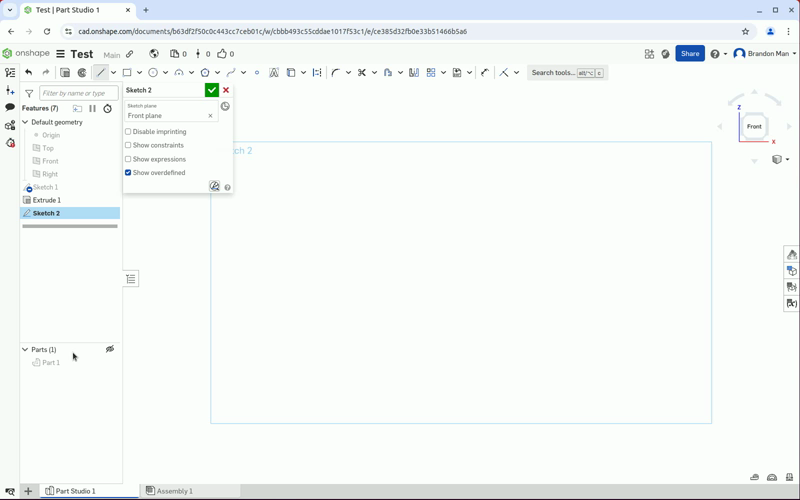
mouse_move(348, 253)
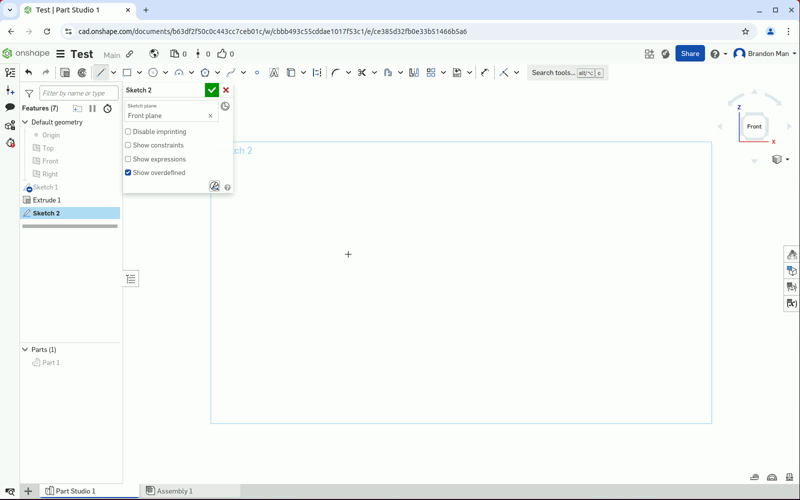
click(348, 253)
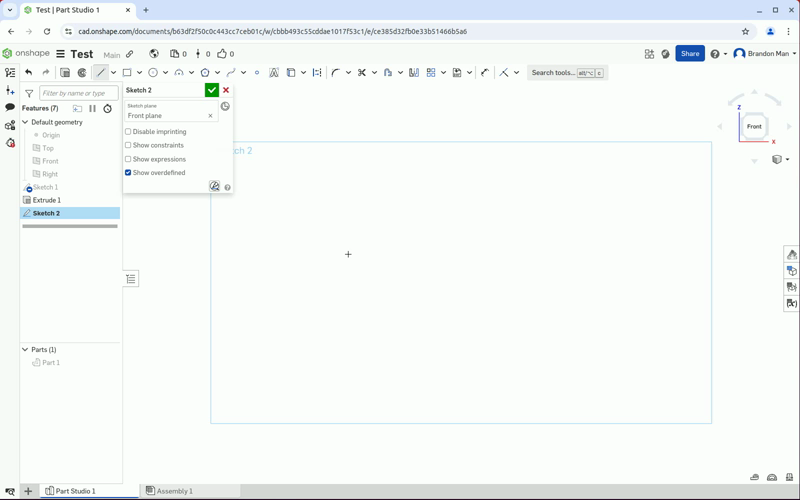
key_up(shift)
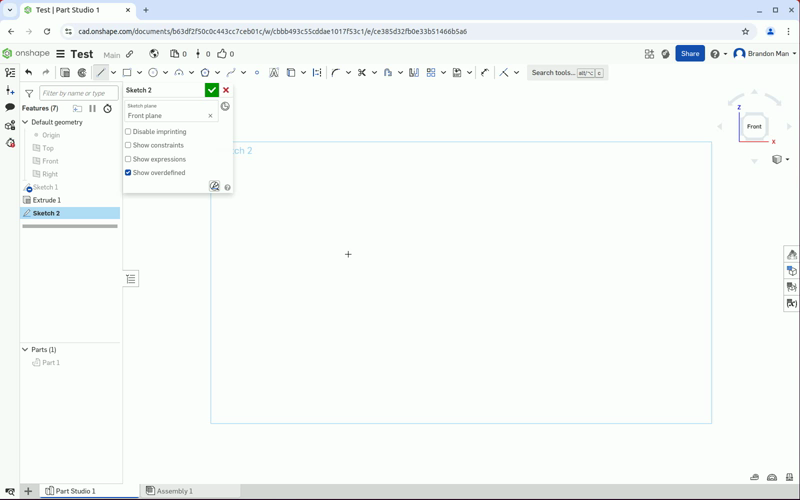
key_down(shift)
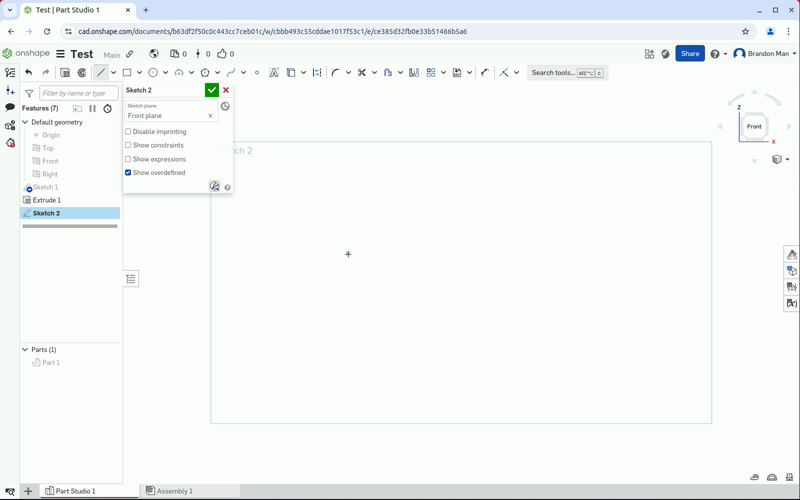
mouse_move(378, 364)
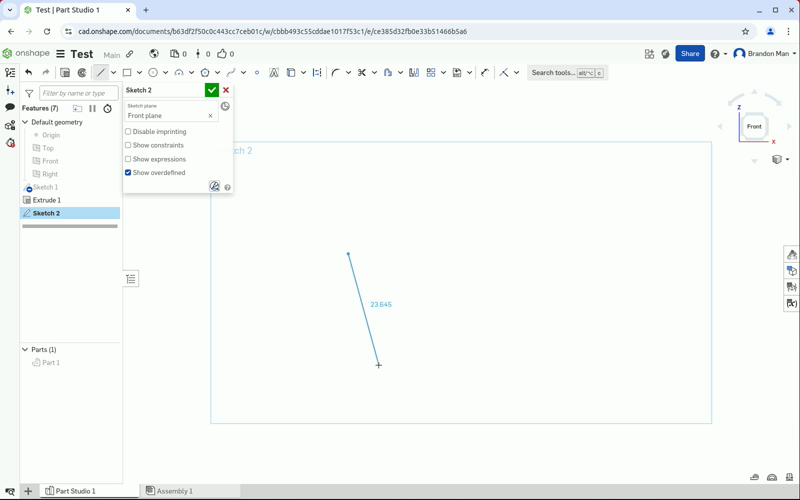
click(378, 364)
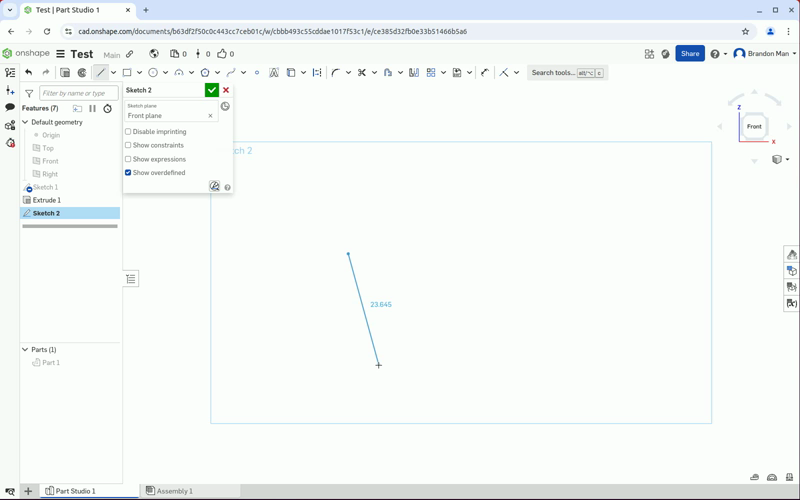
key_up(shift)
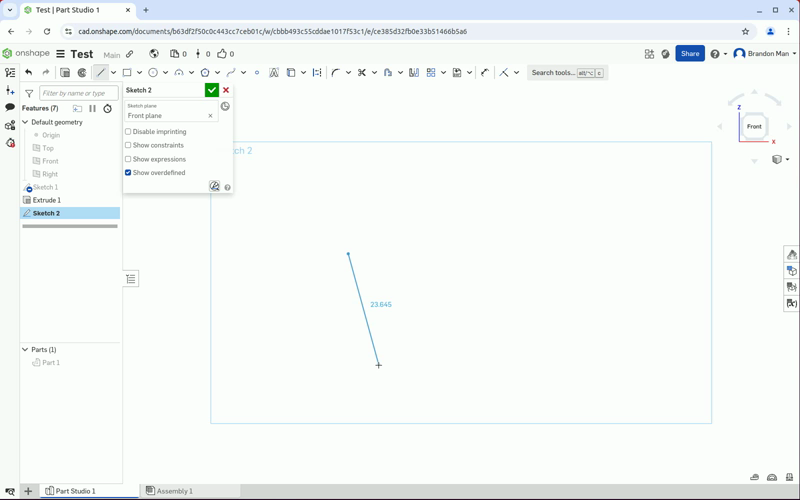
key_down(shift)
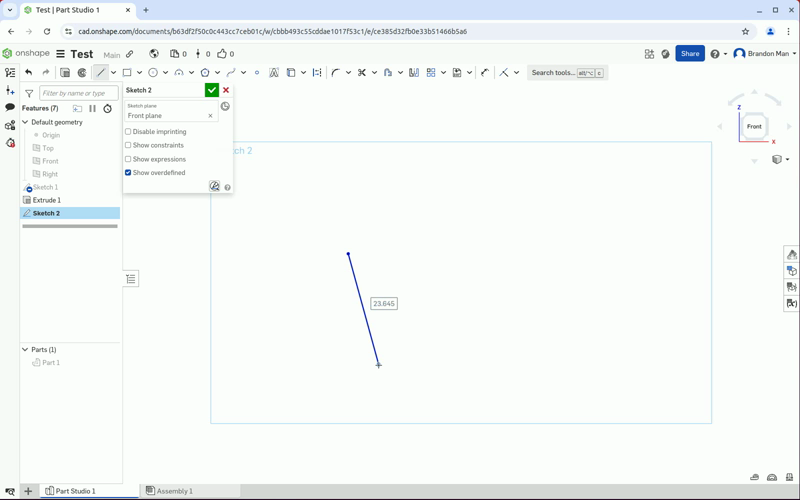
mouse_move(489, 395)
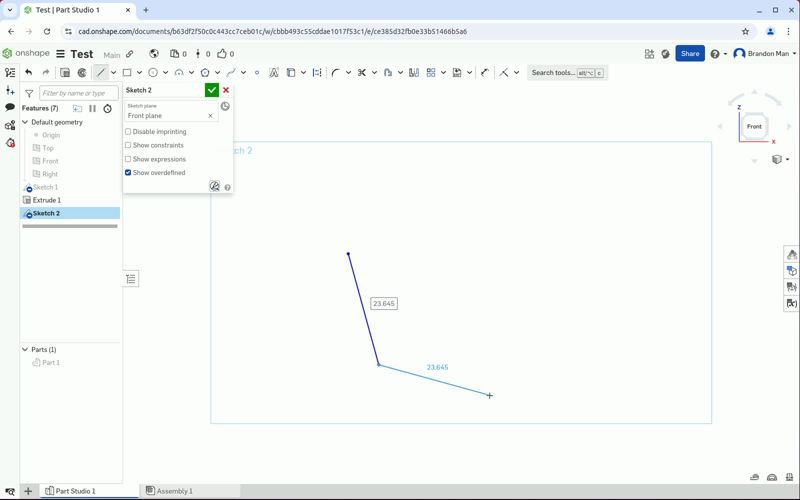
click(489, 395)
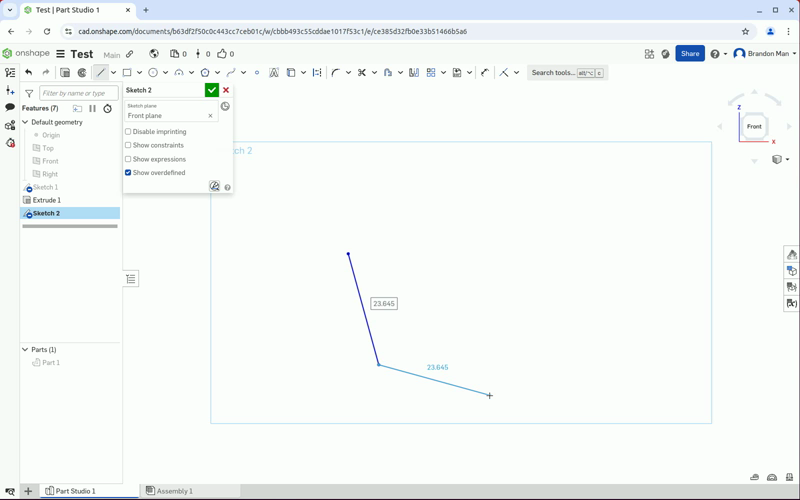
key_up(shift)
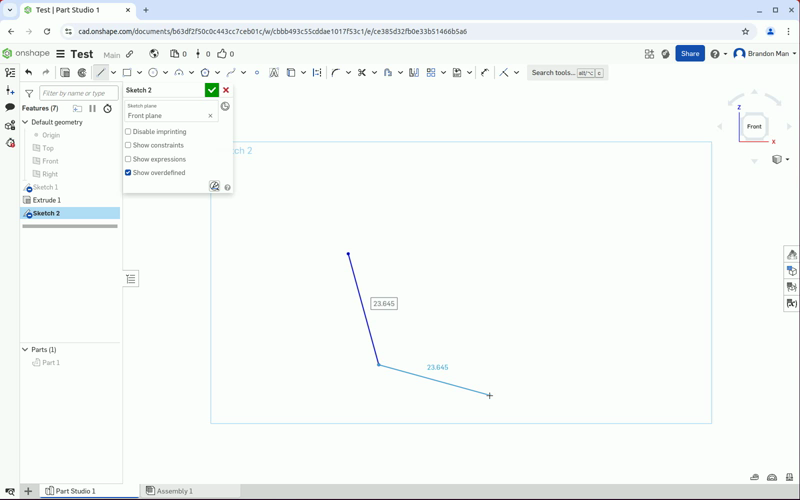
key_down(shift)
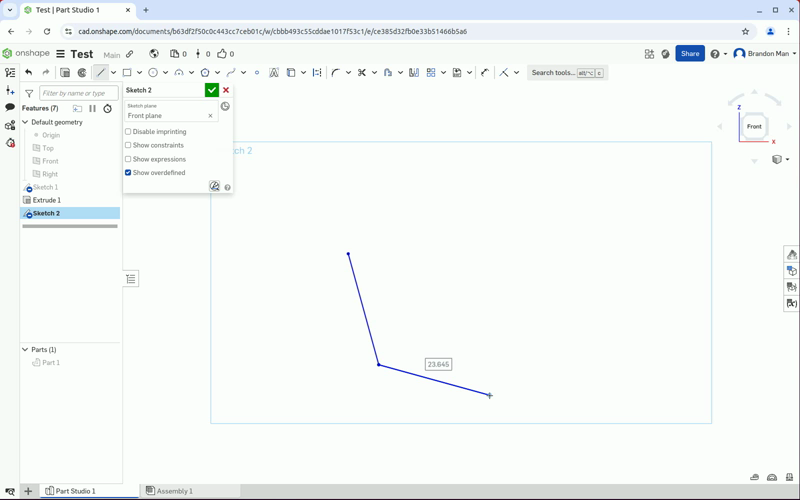
mouse_move(572, 312)
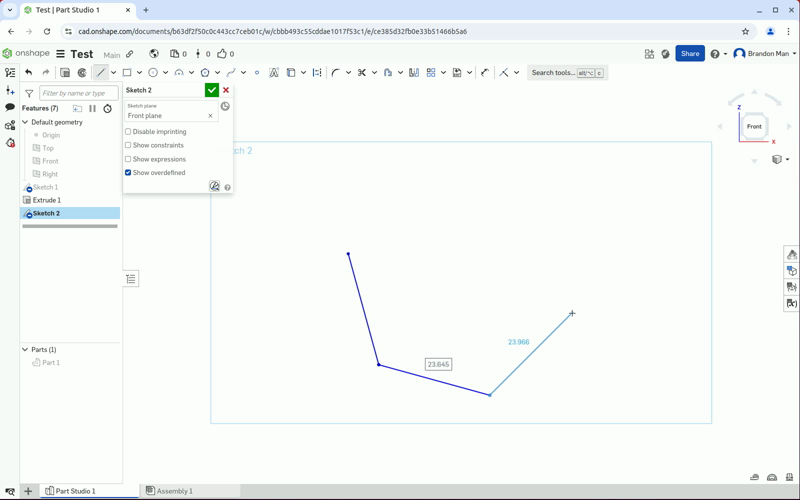
click(572, 312)
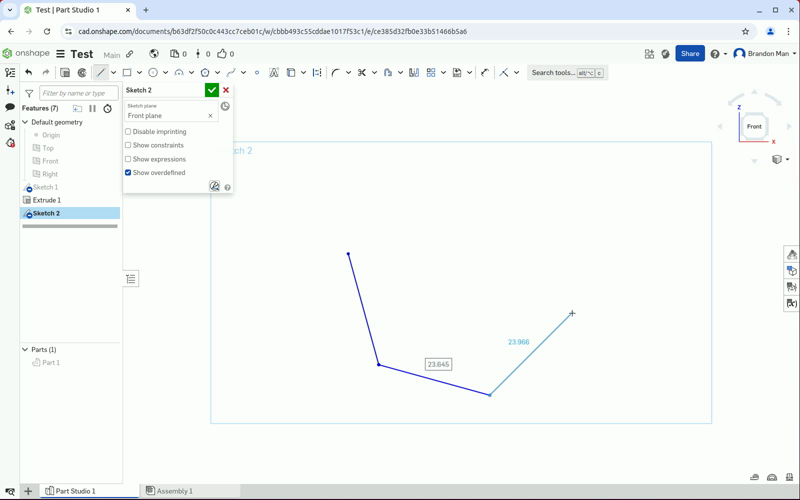
key_up(shift)
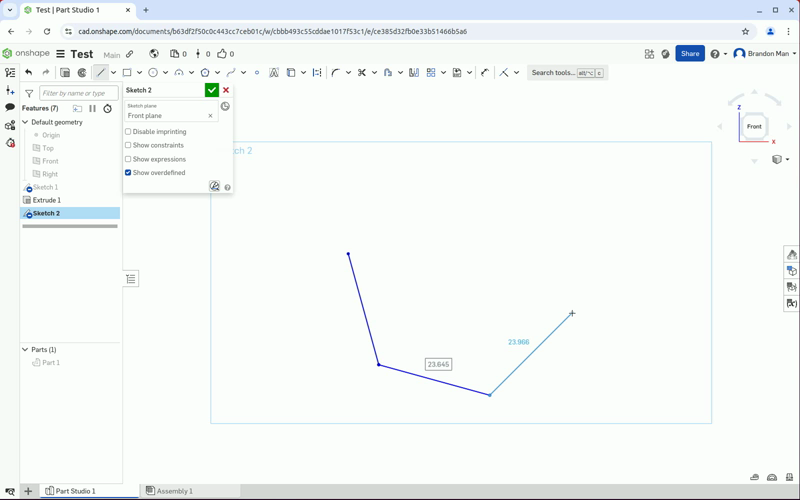
key_down(shift)
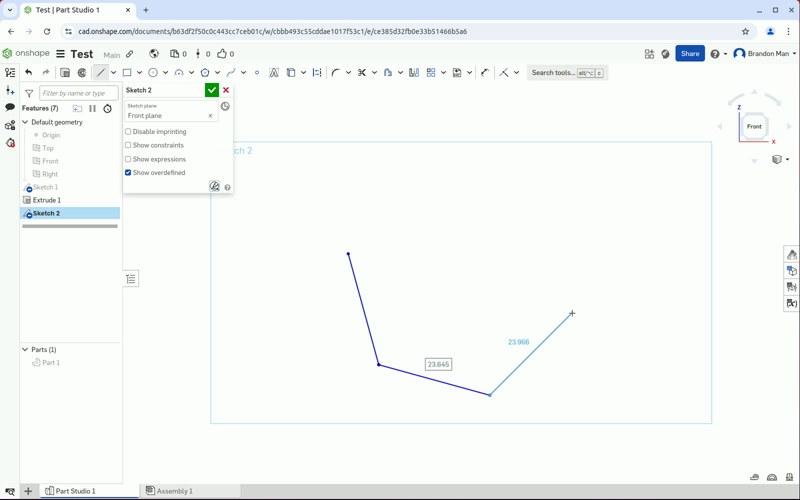
mouse_move(541, 201)
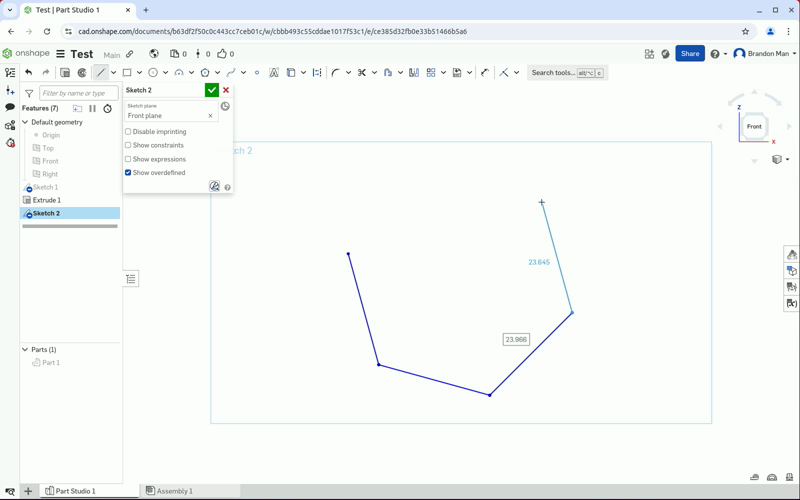
click(541, 201)
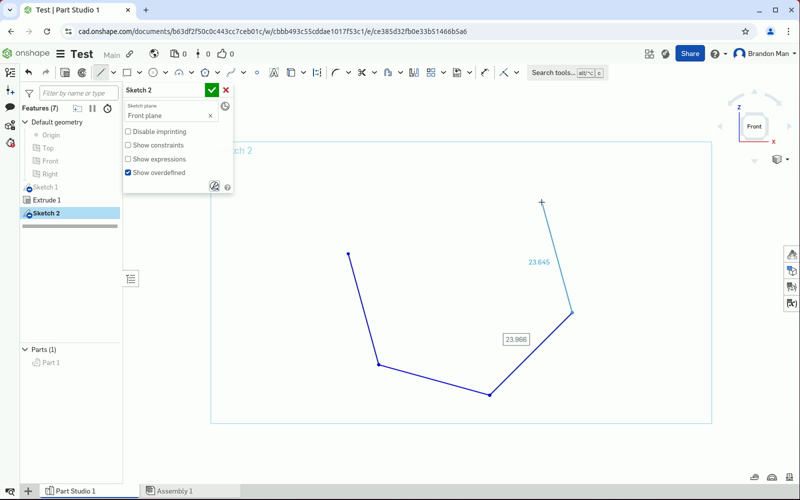
key_up(shift)
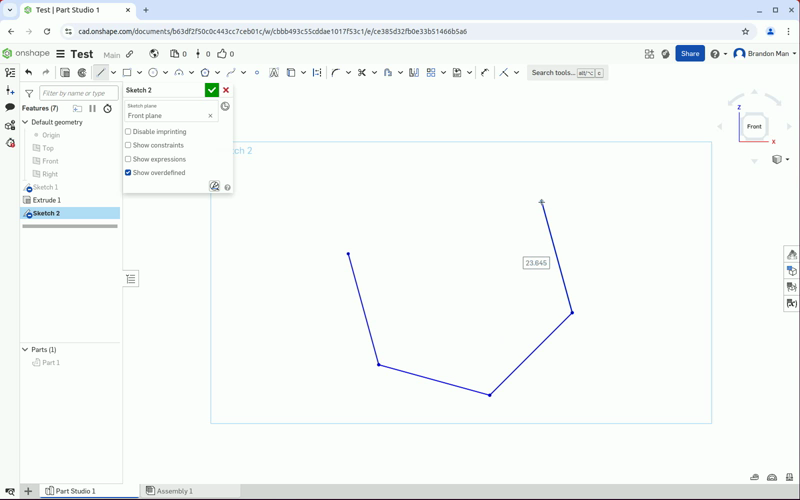
key_down(shift)
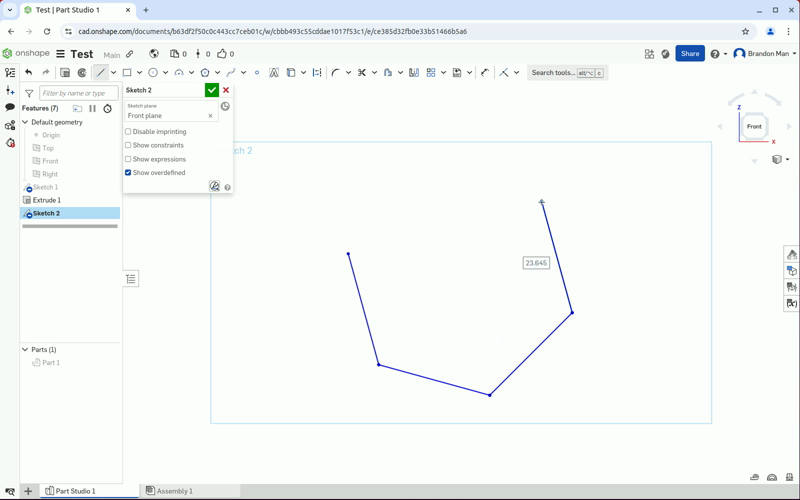
mouse_move(430, 171)
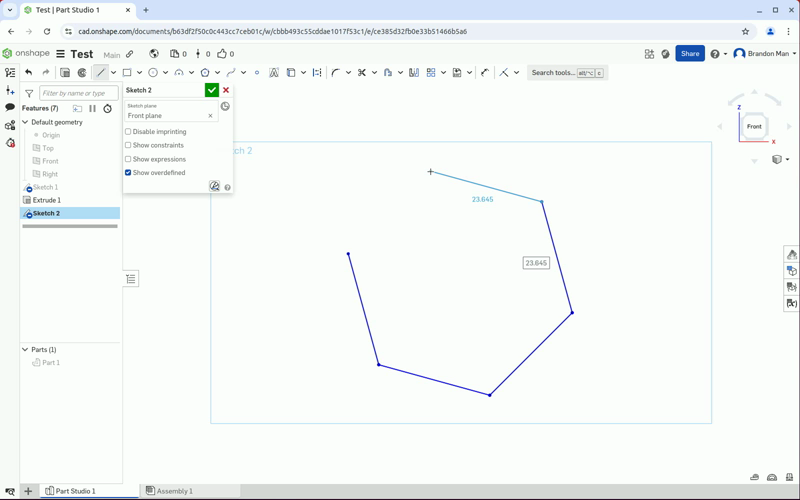
click(430, 171)
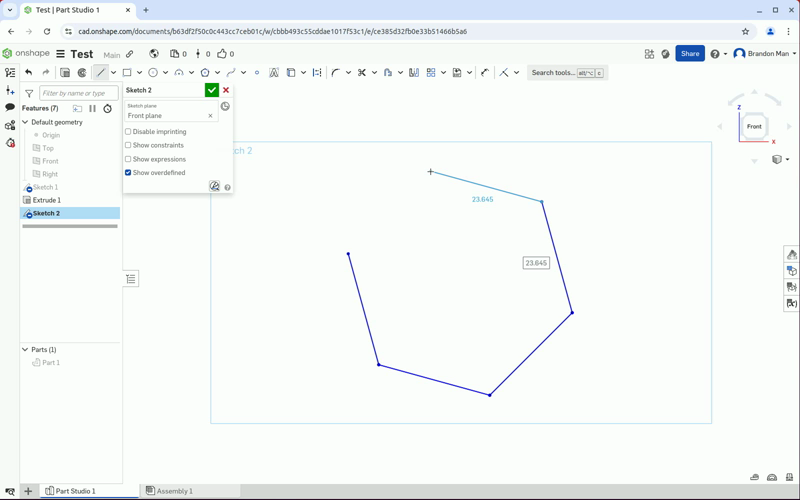
key_up(shift)
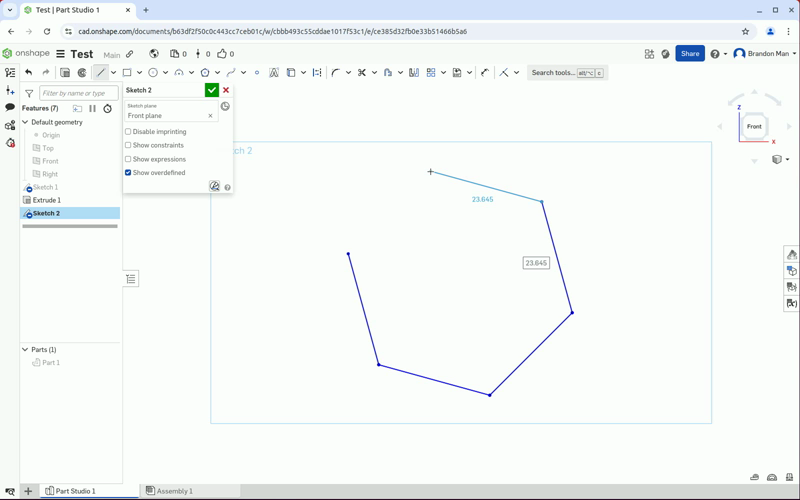
key_down(shift)
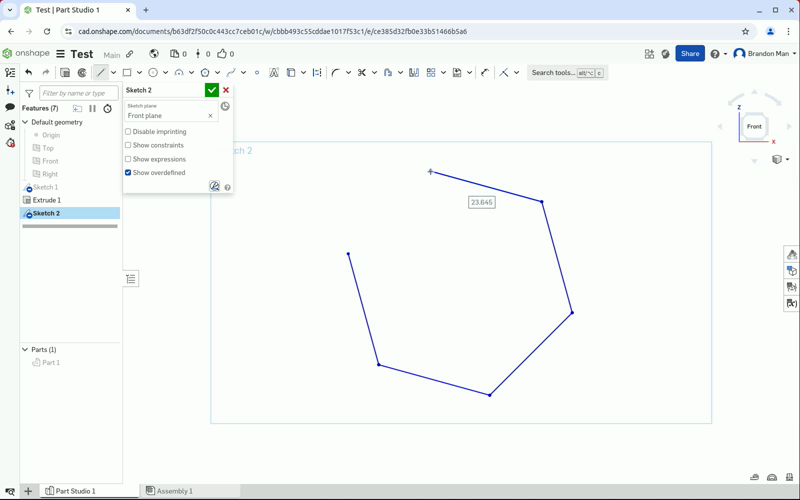
mouse_move(348, 253)
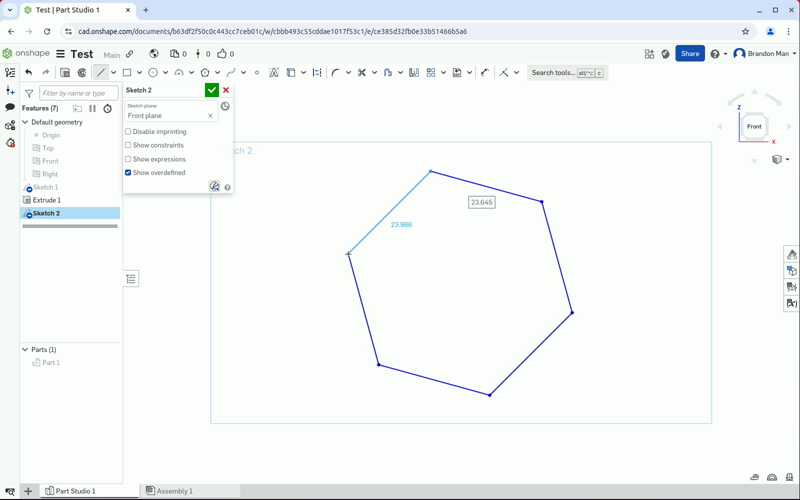
key_up(shift)
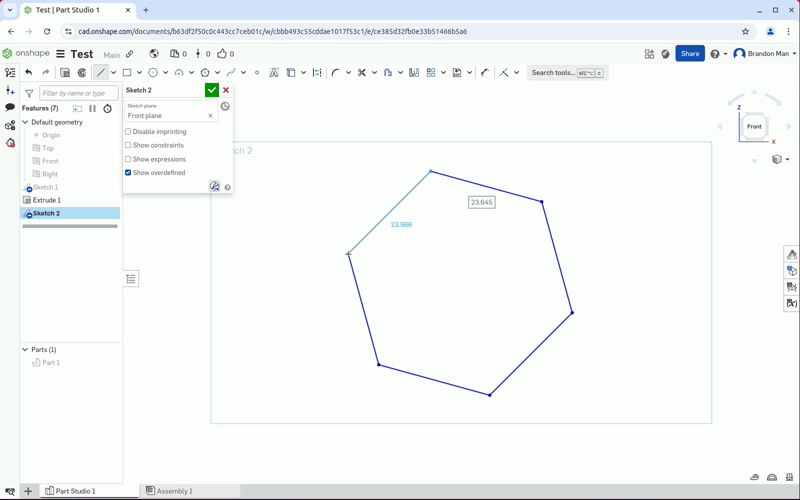
click(348, 253)
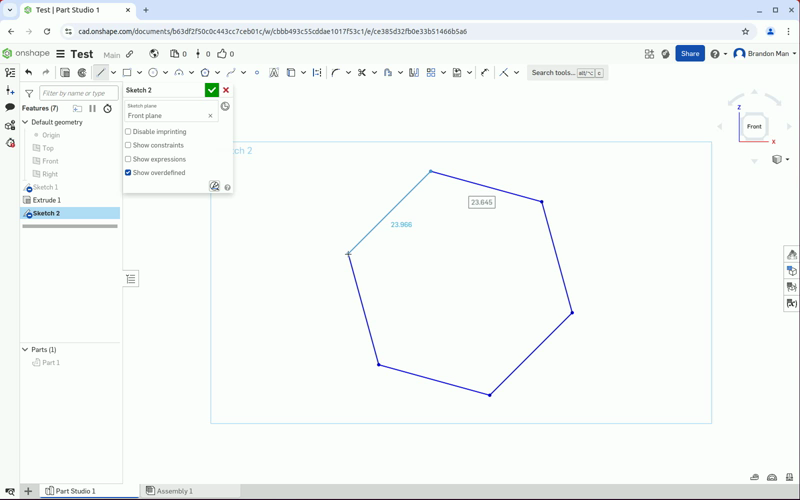
key(esc)
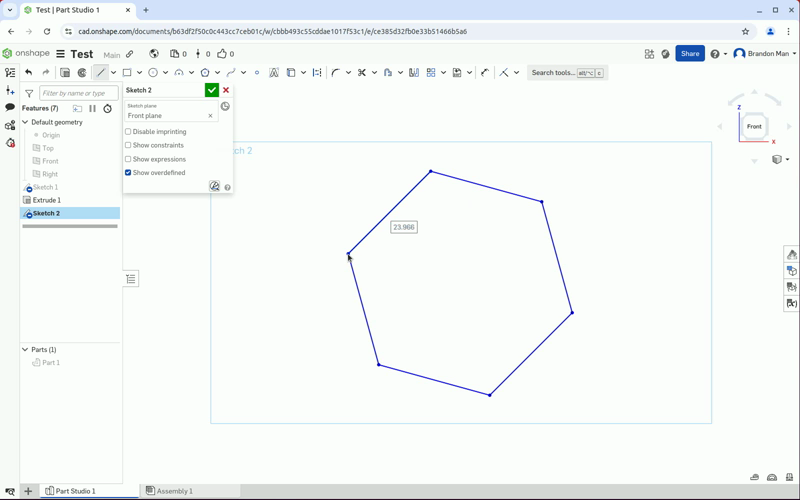
key(l)
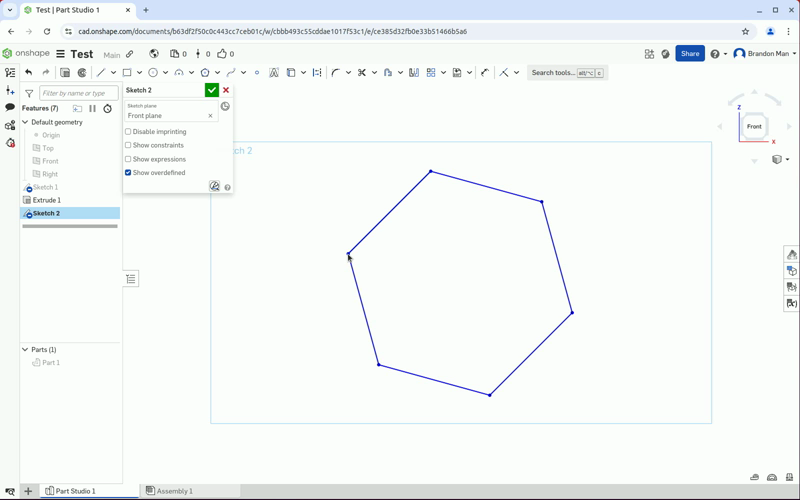
key_down(shift)
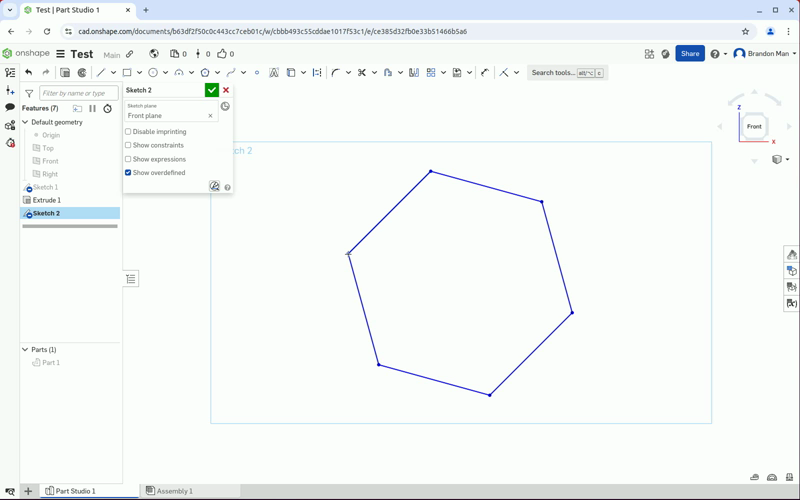
mouse_move(390, 265)
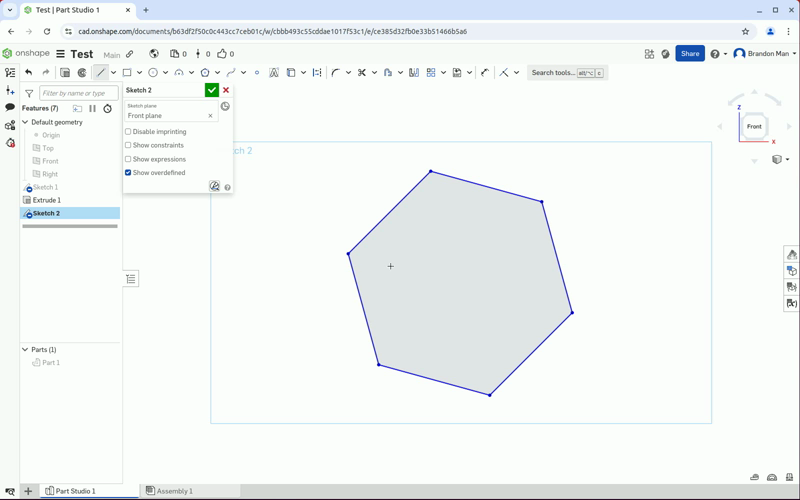
click(390, 265)
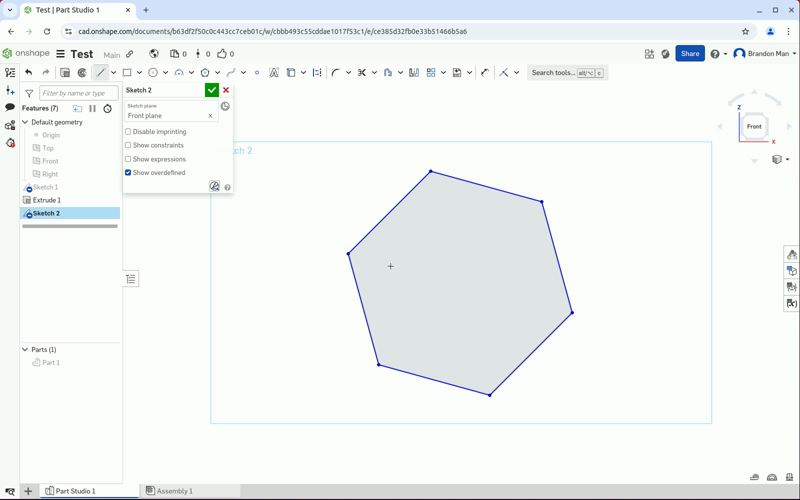
key_up(shift)
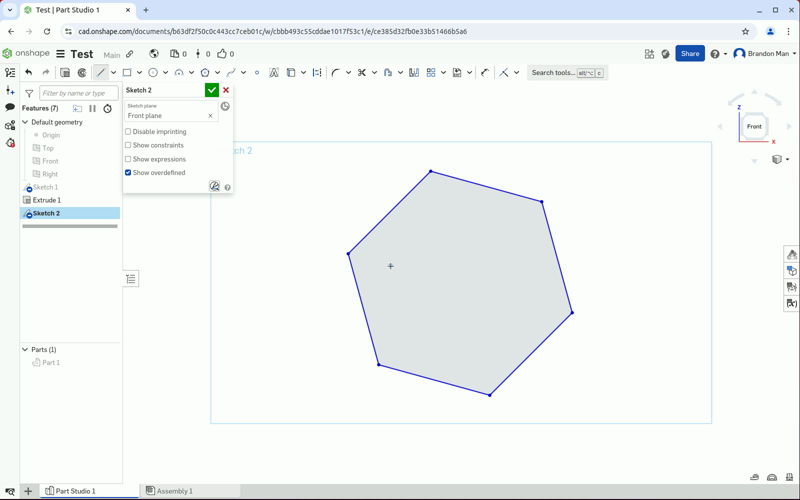
key_down(shift)
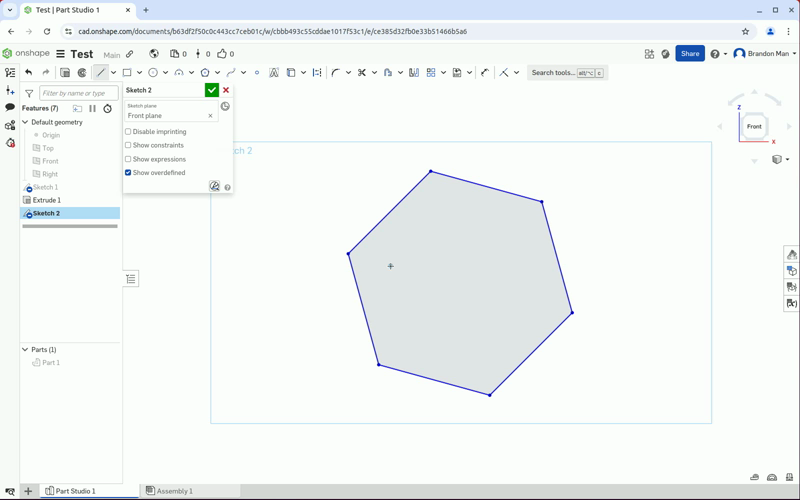
mouse_move(409, 333)
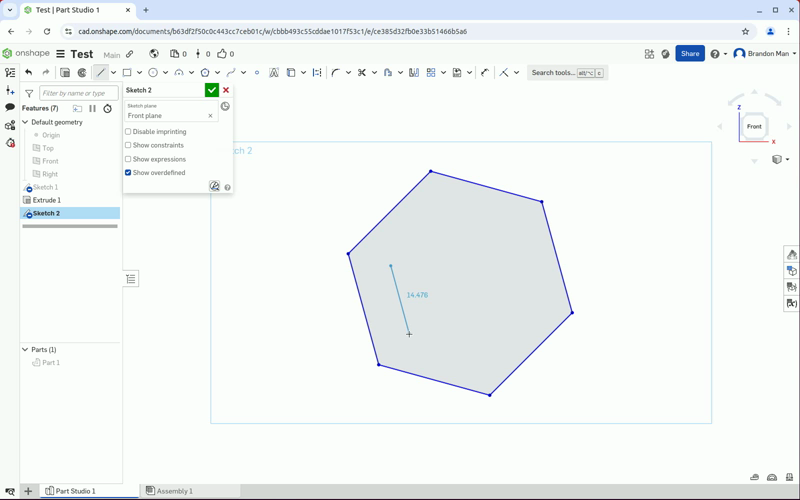
click(409, 333)
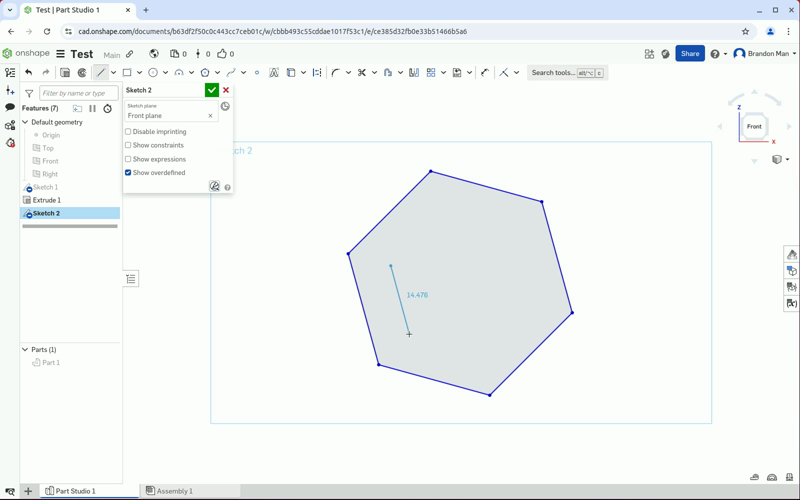
key_up(shift)
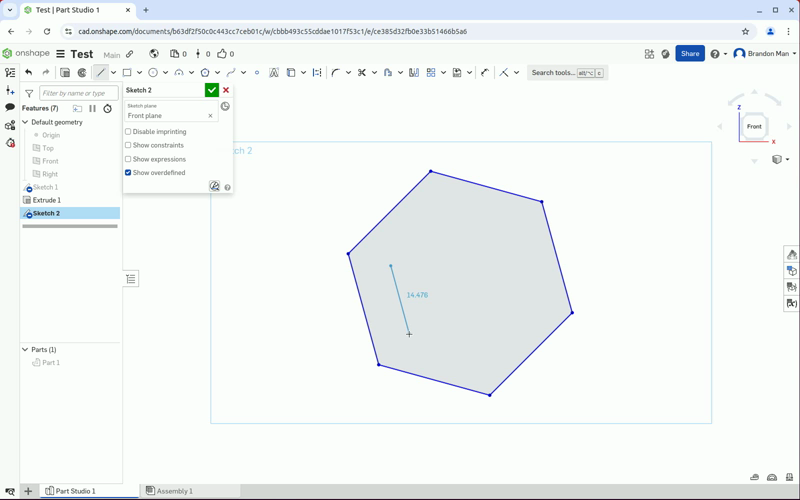
key_down(shift)
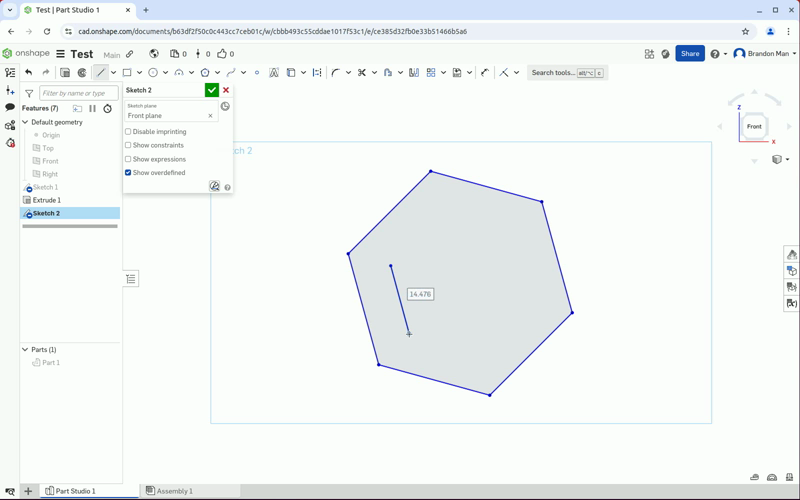
mouse_move(480, 352)
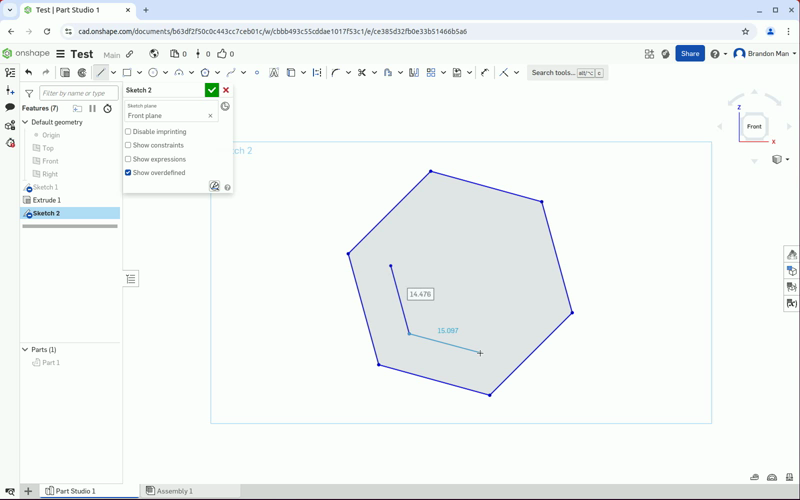
click(480, 352)
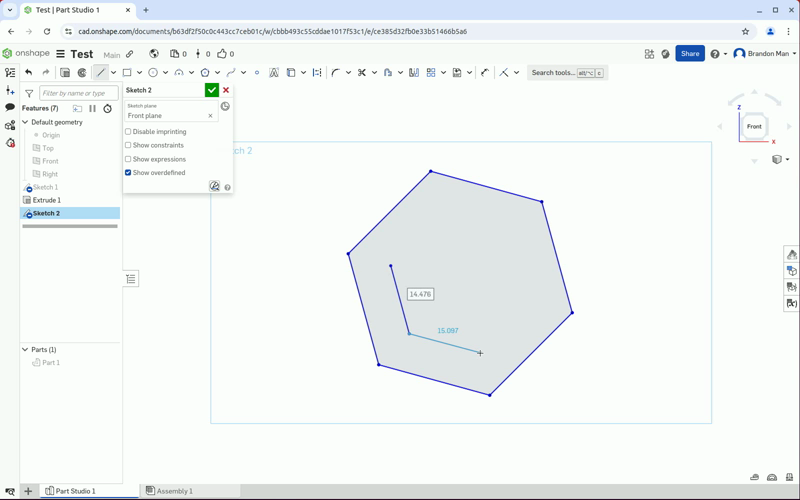
key_up(shift)
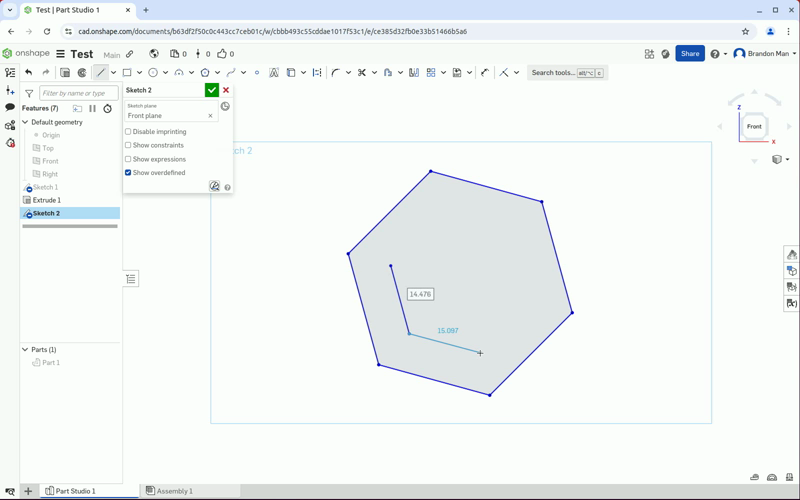
key_down(shift)
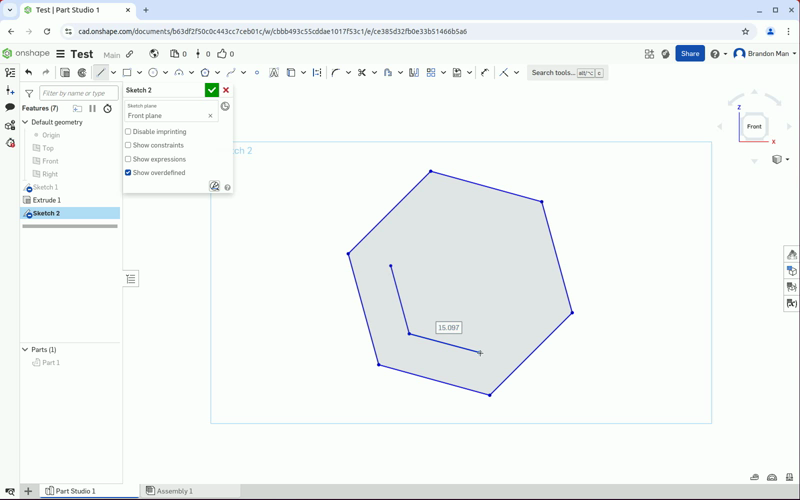
mouse_move(529, 300)
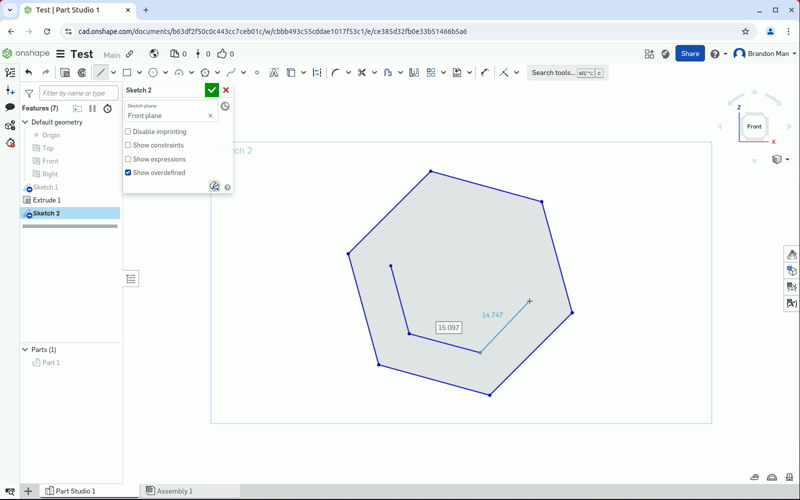
click(529, 300)
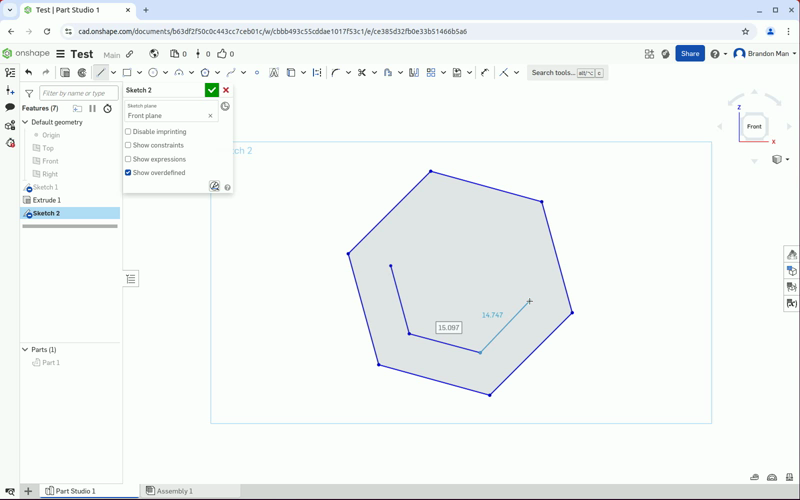
key_up(shift)
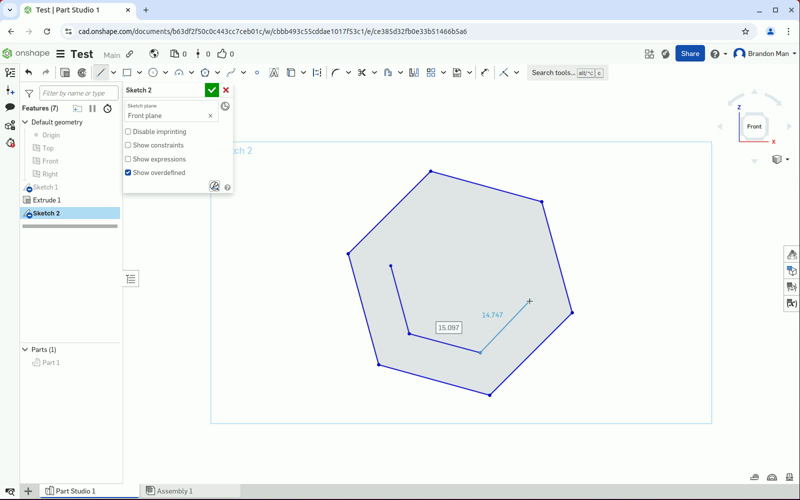
key_down(shift)
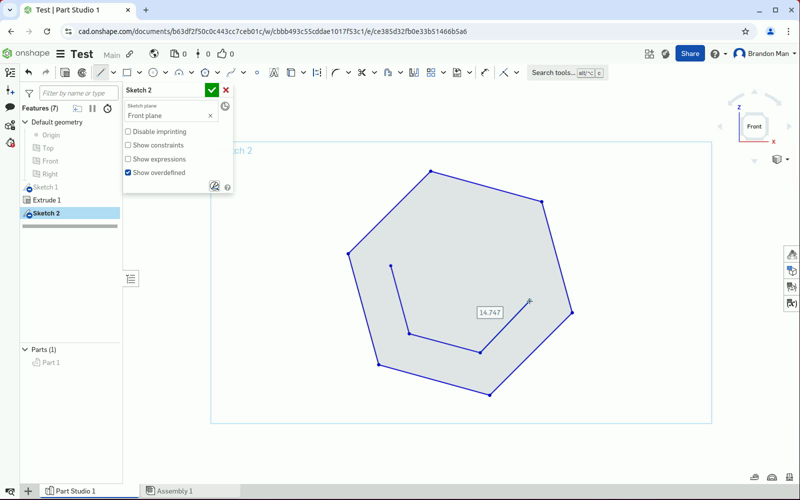
mouse_move(510, 232)
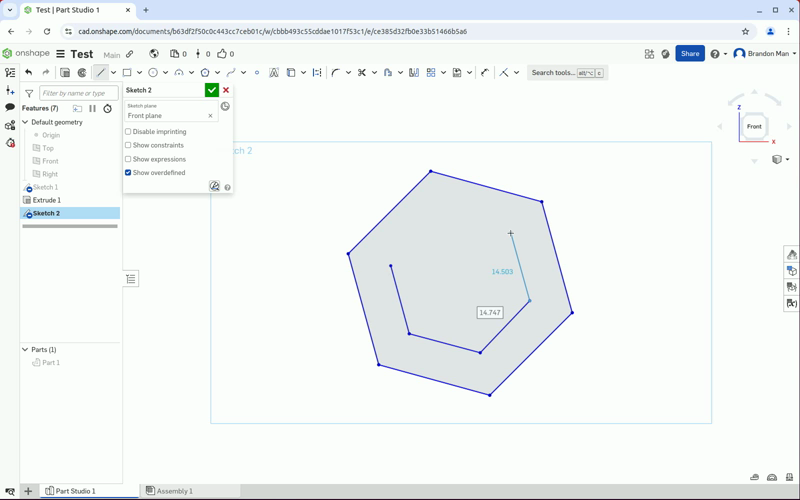
click(510, 232)
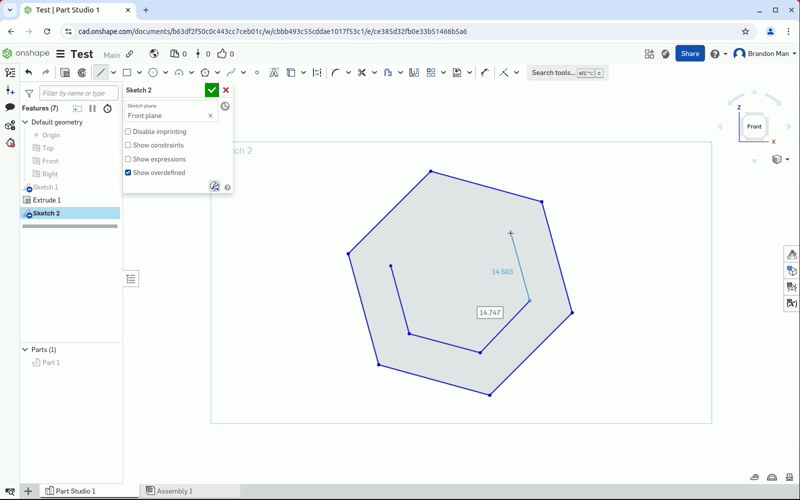
key_up(shift)
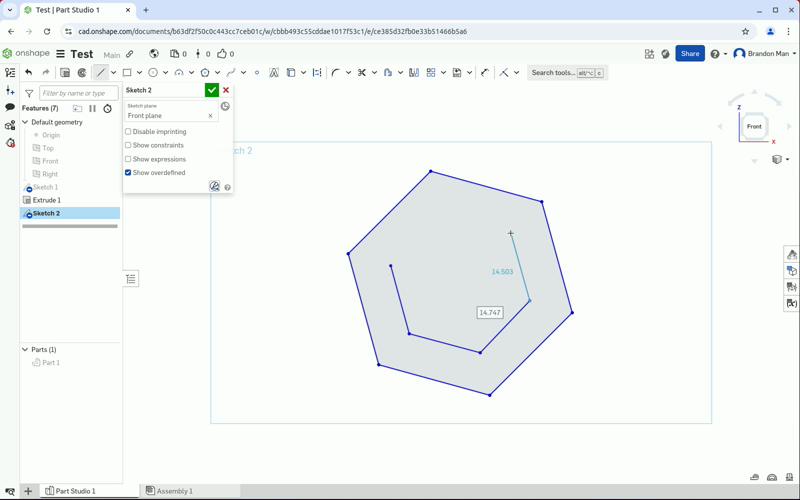
key_down(shift)
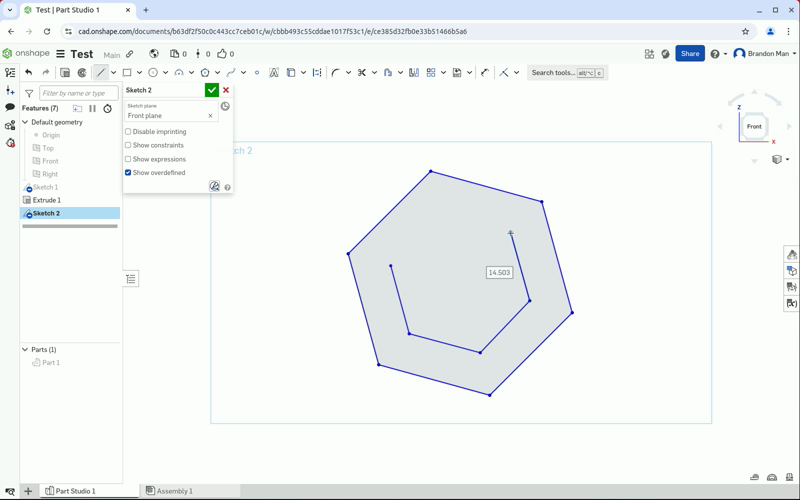
mouse_move(440, 213)
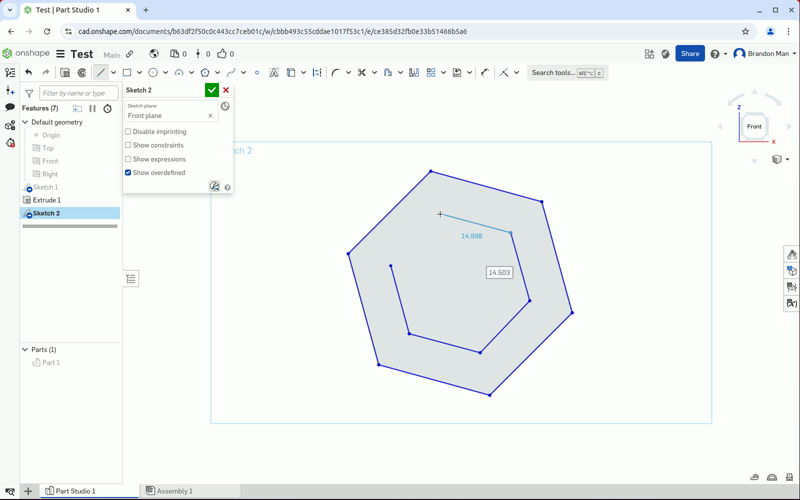
click(440, 213)
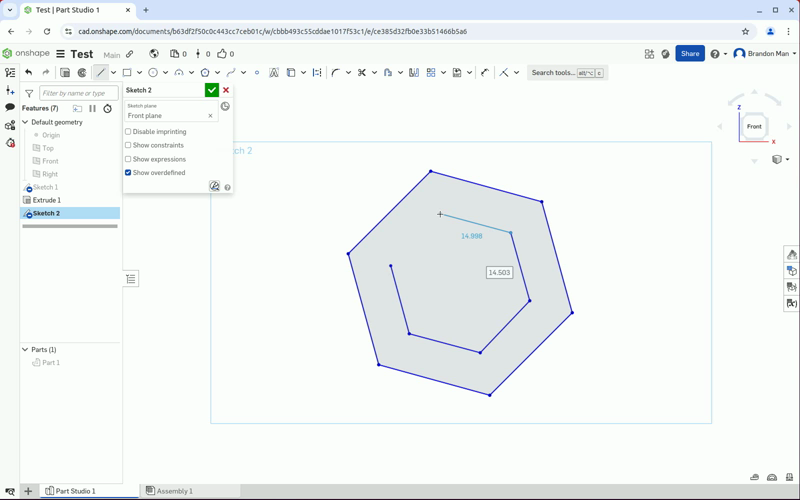
key_up(shift)
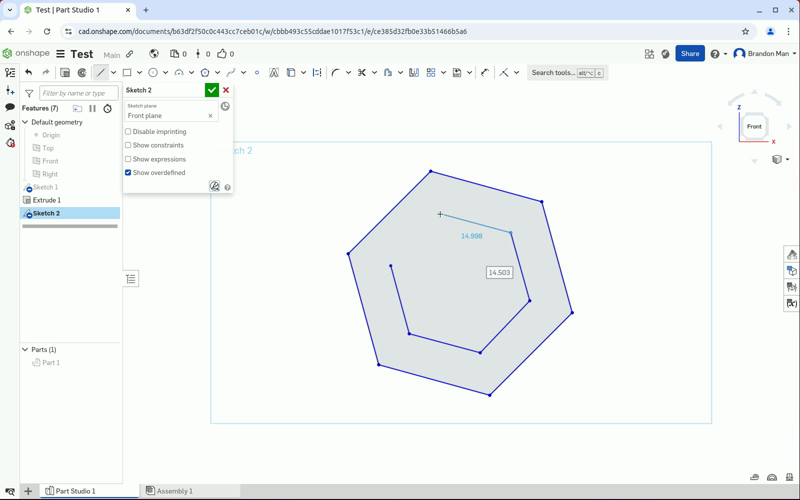
key_down(shift)
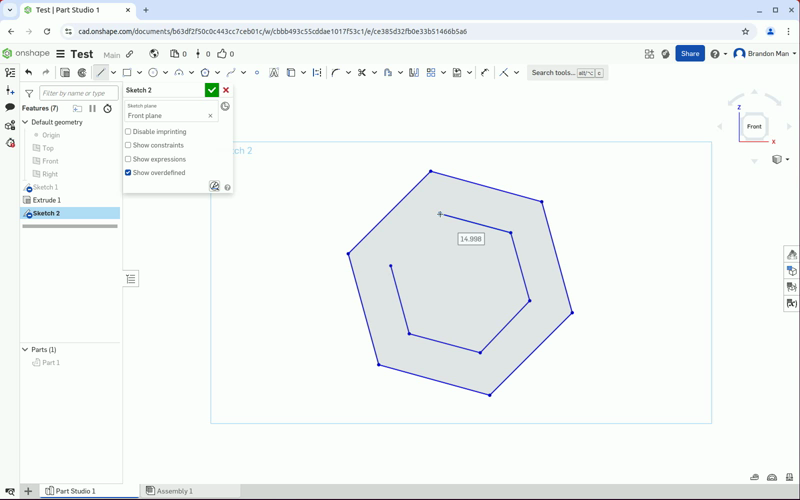
mouse_move(390, 265)
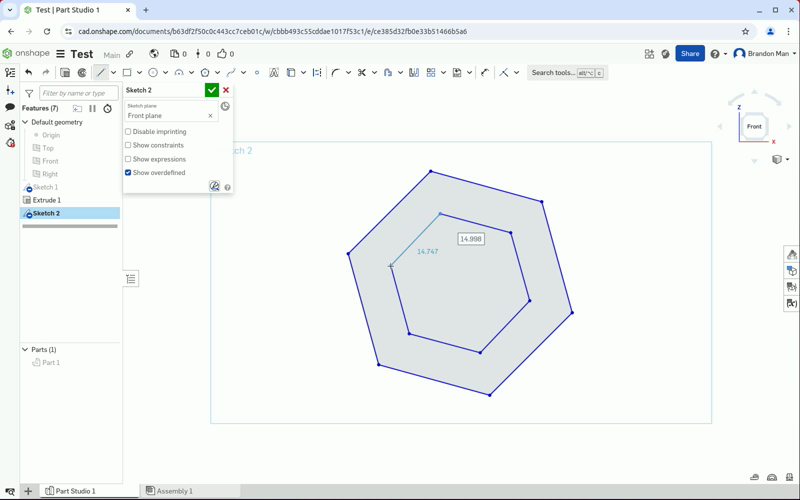
key_up(shift)
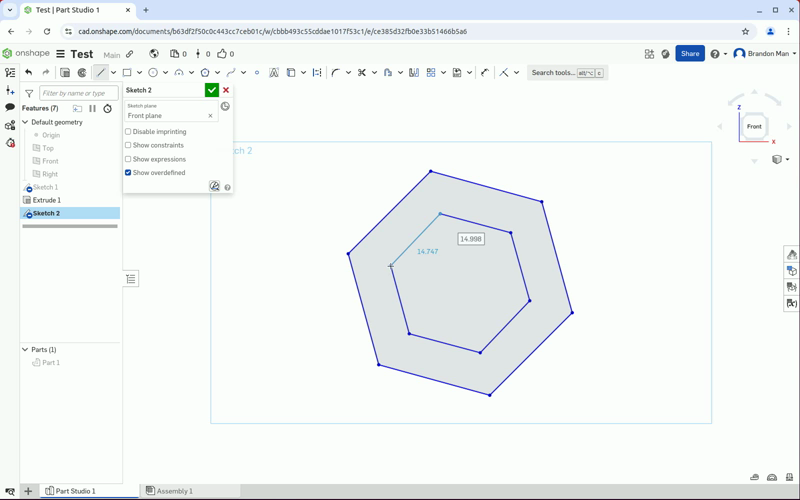
click(390, 265)
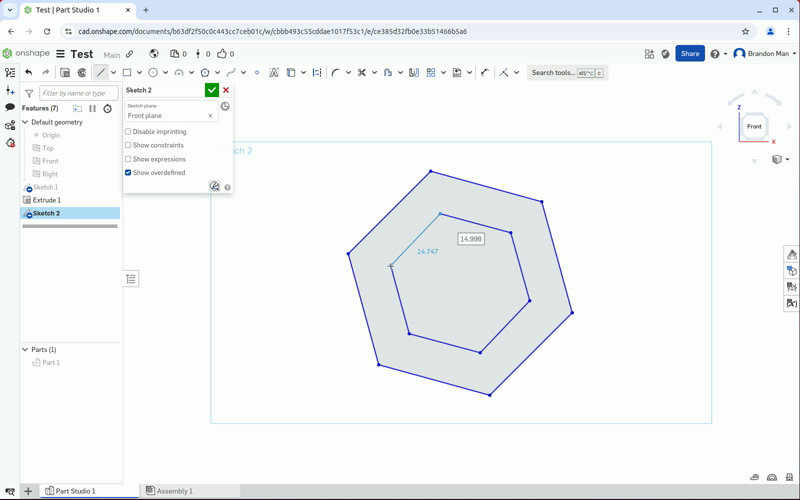
key(esc)
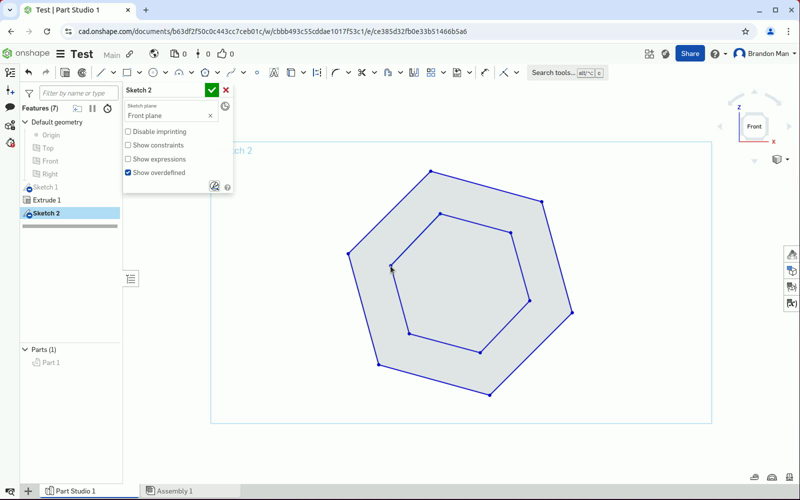
mouse_move(497, 210)
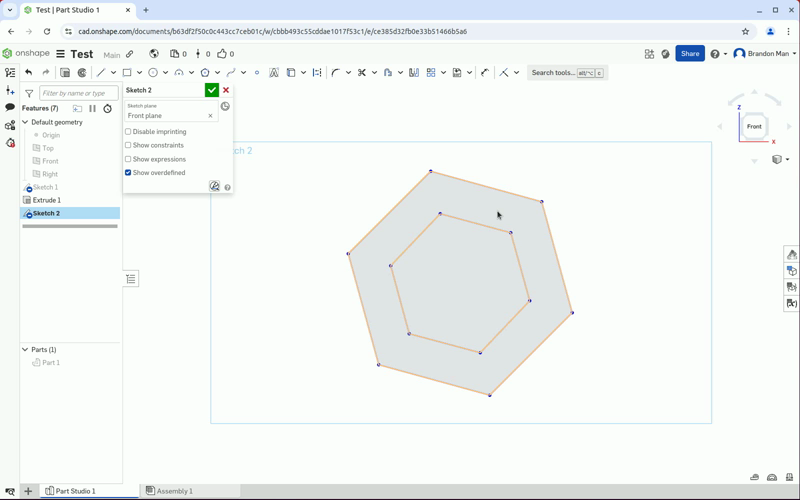
click(497, 210)
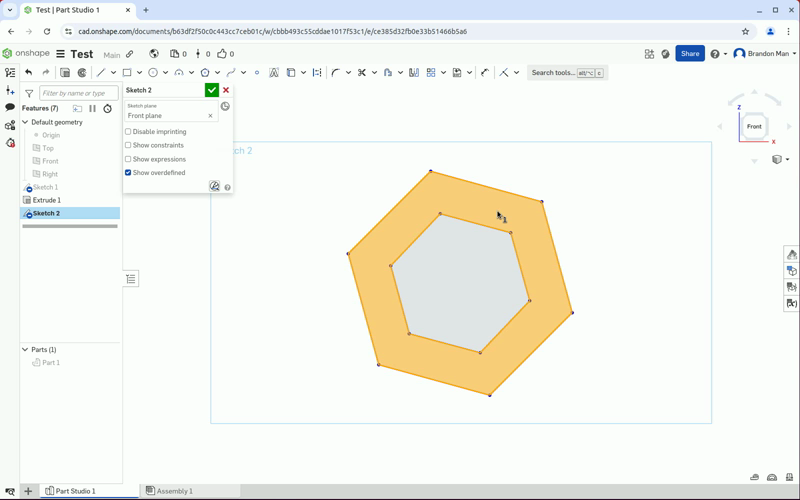
mouse_move(73, 352)
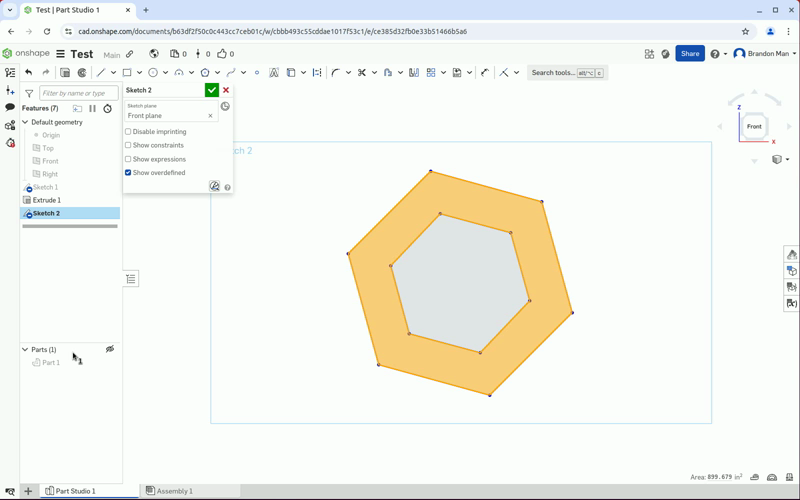
key(shift+y)
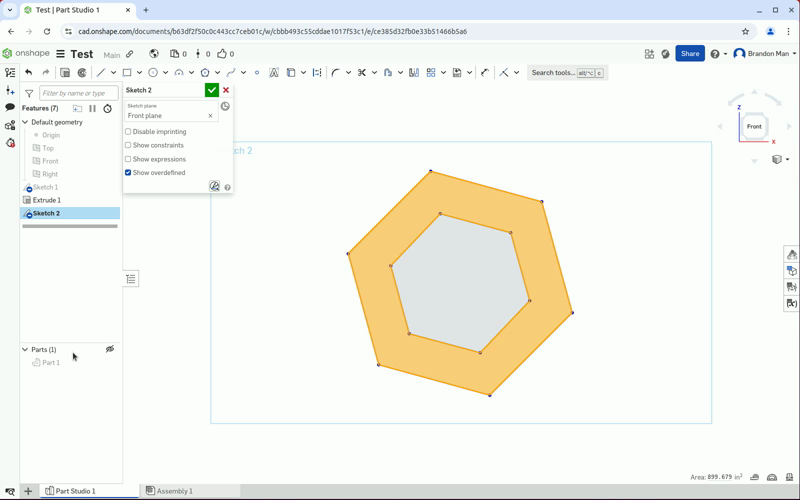
key(shift+e)
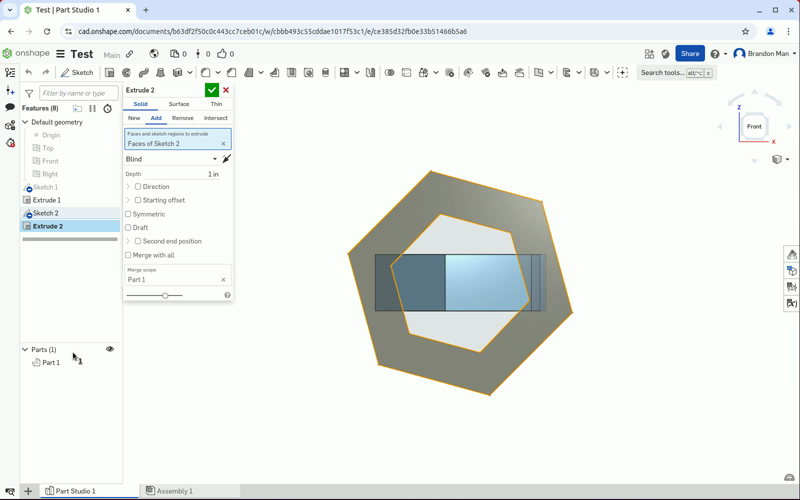
mouse_move(143, 106)
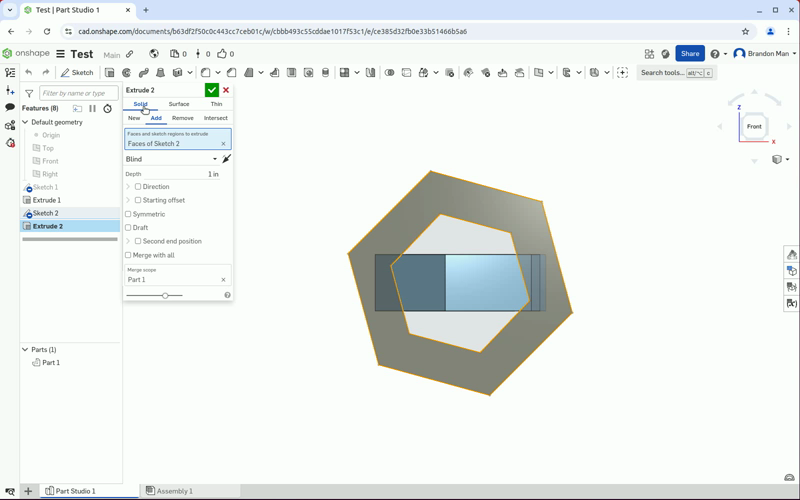
click(143, 106)
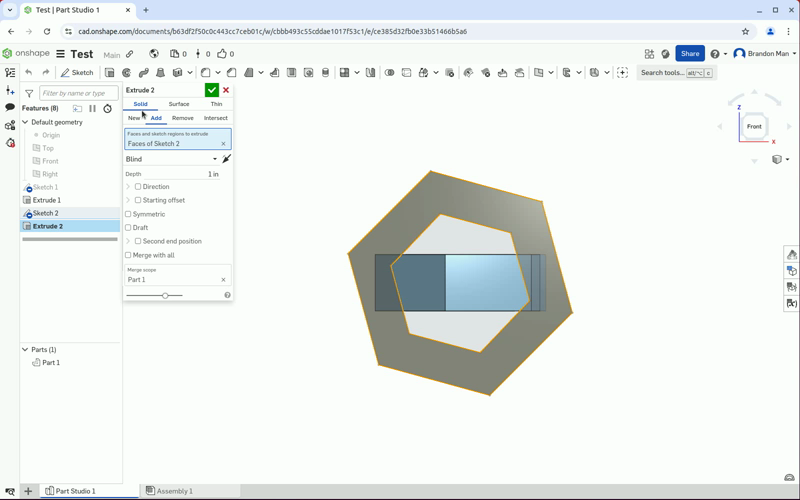
mouse_move(137, 120)
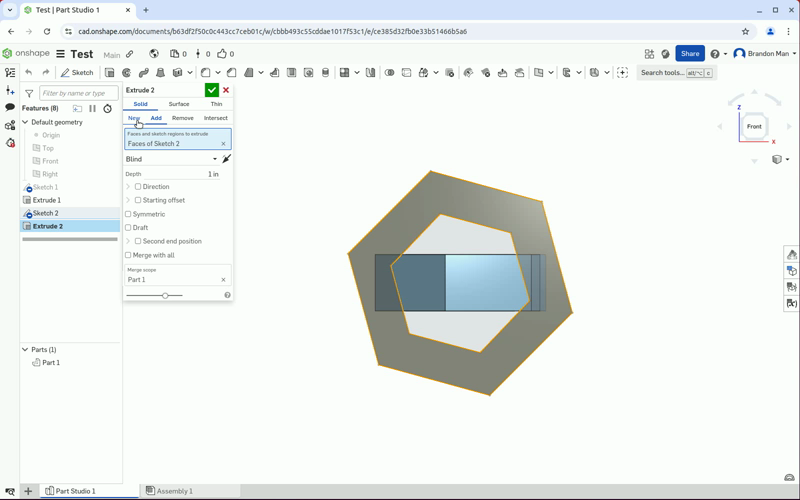
click(137, 120)
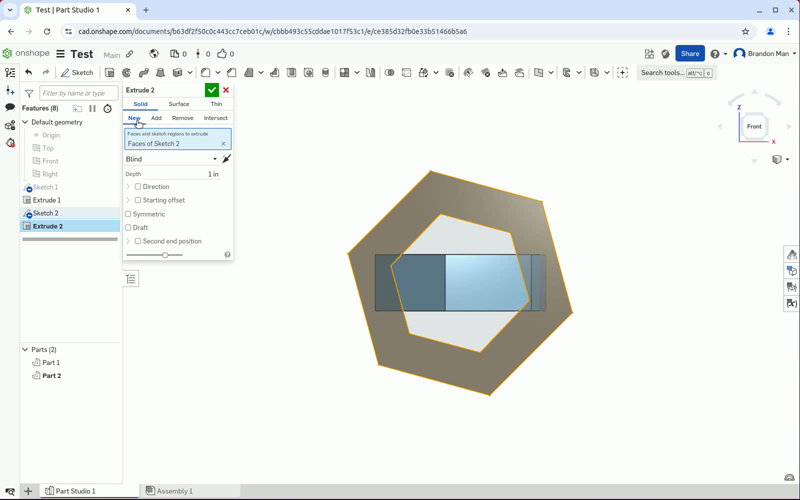
key(tab, 4)
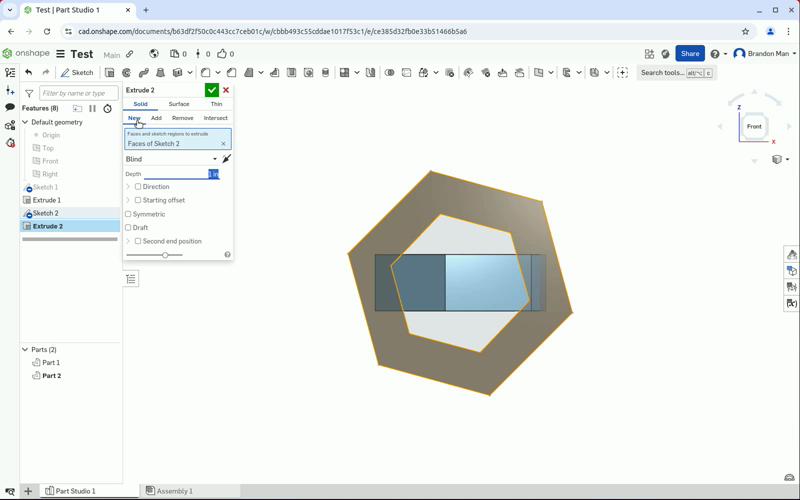
text(11.554)
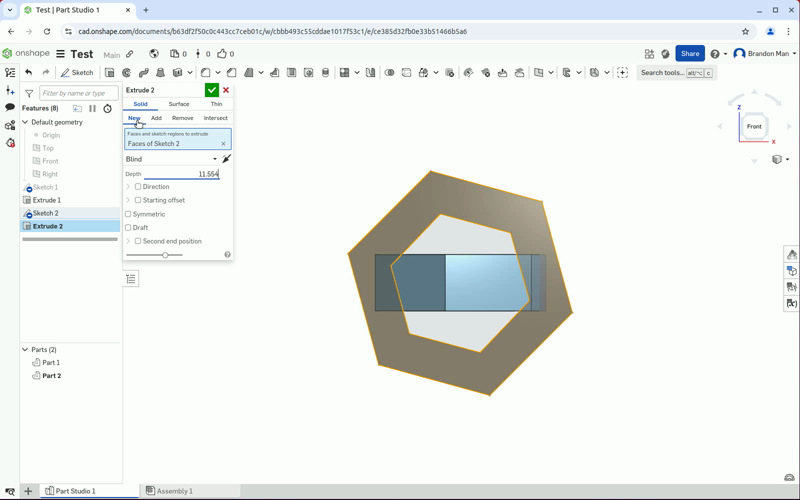
key(tab, 3)
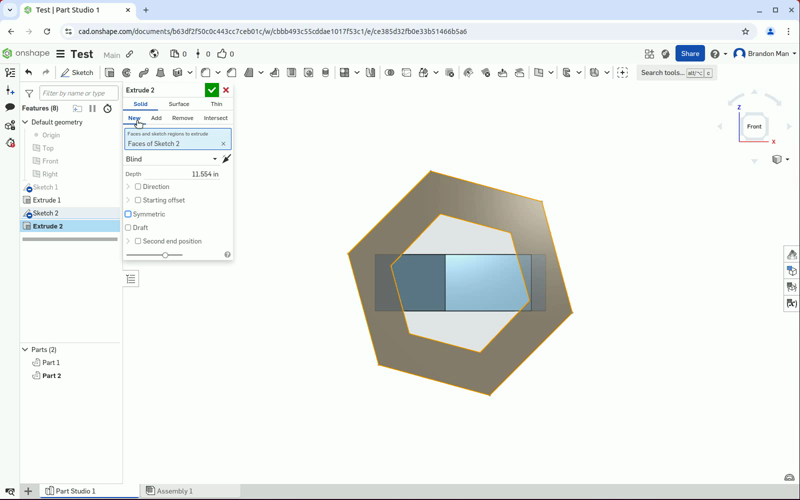
key(space)
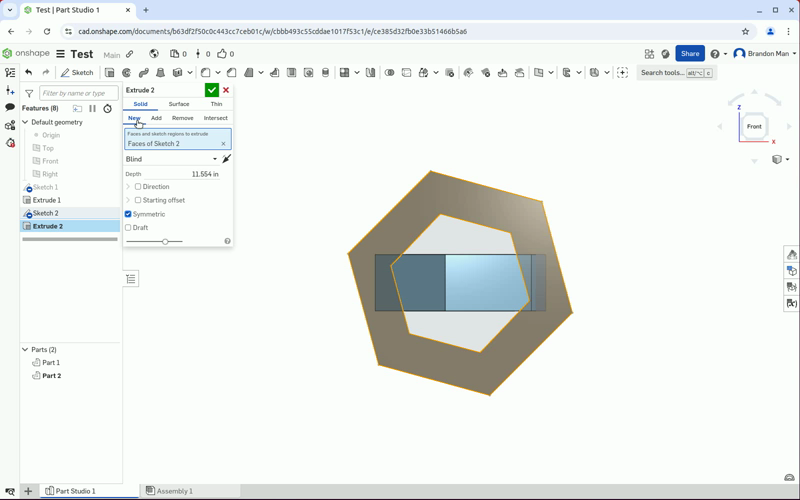
key(enter)
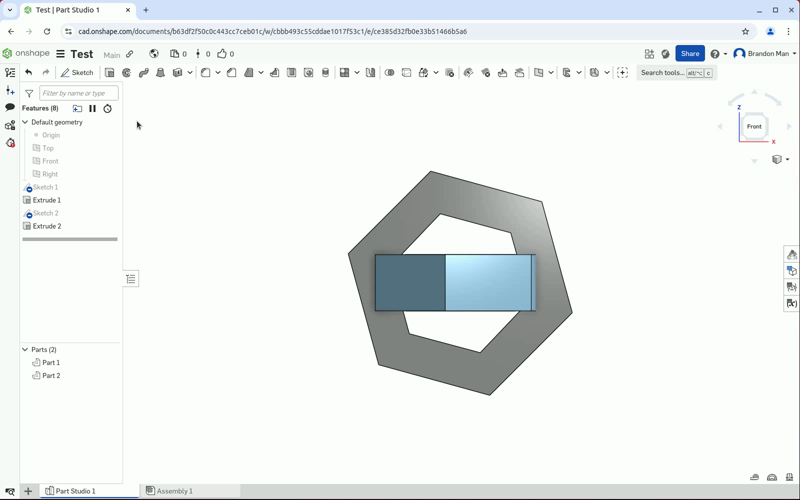
key(shift+h)
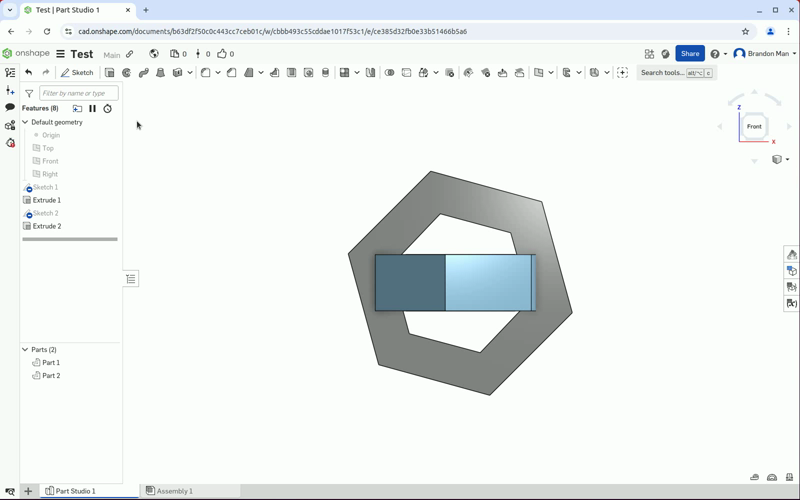
key(shift+h)
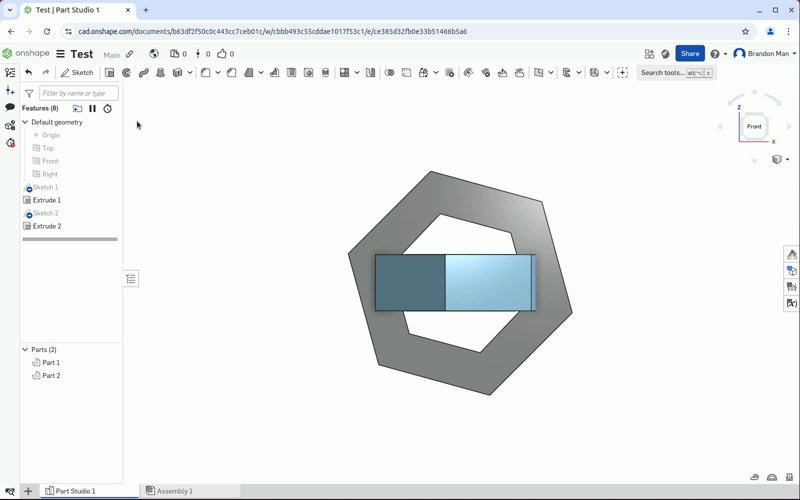
mouse_move(73, 189)
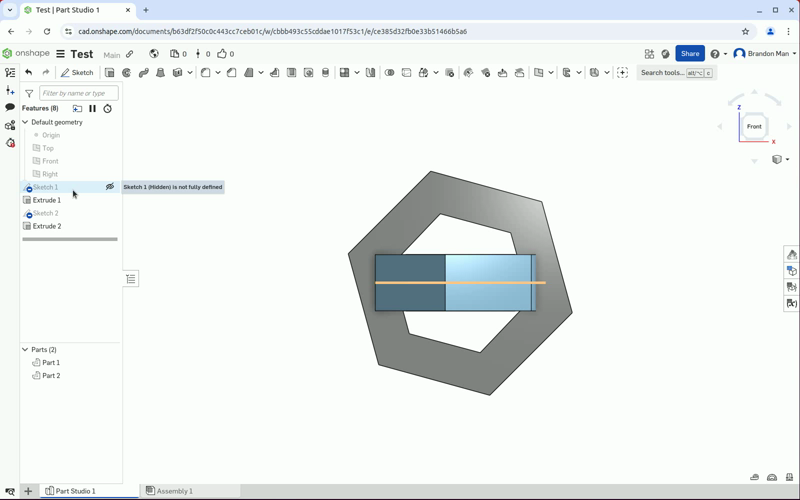
click(73, 189)
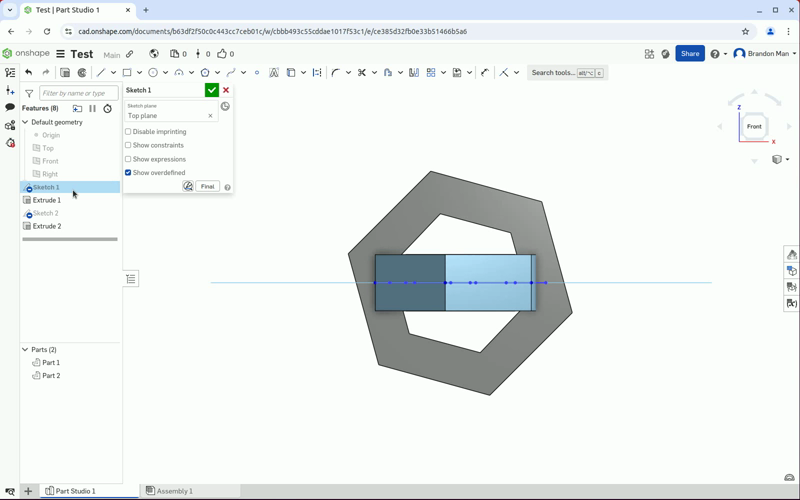
mouse_move(229, 92)
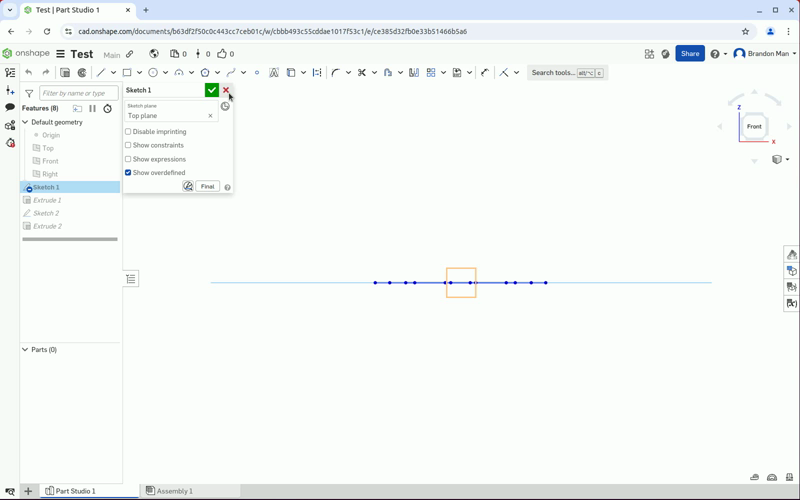
click(229, 92)
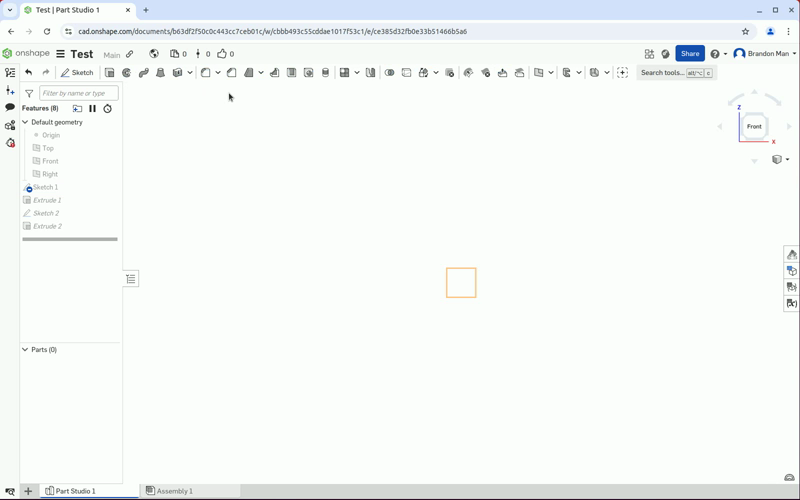
mouse_move(73, 352)
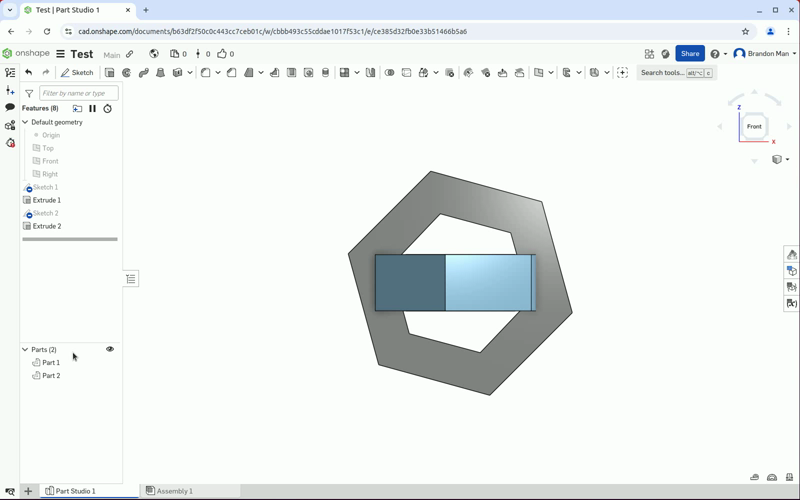
key(y)
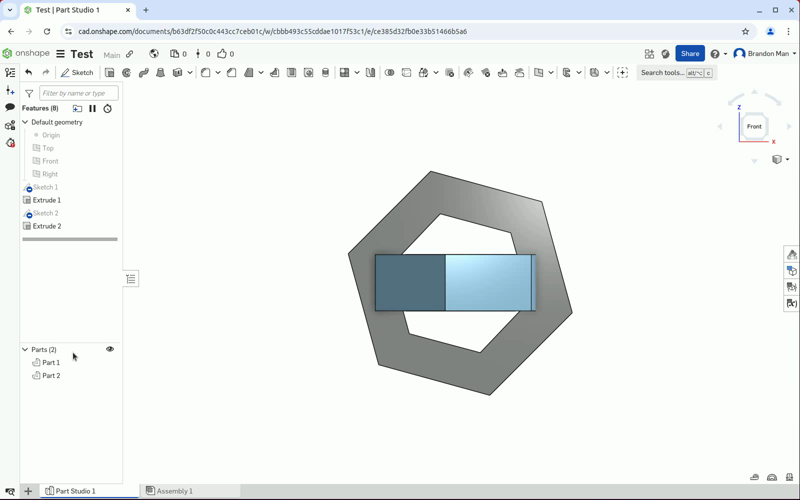
key(shift+p)
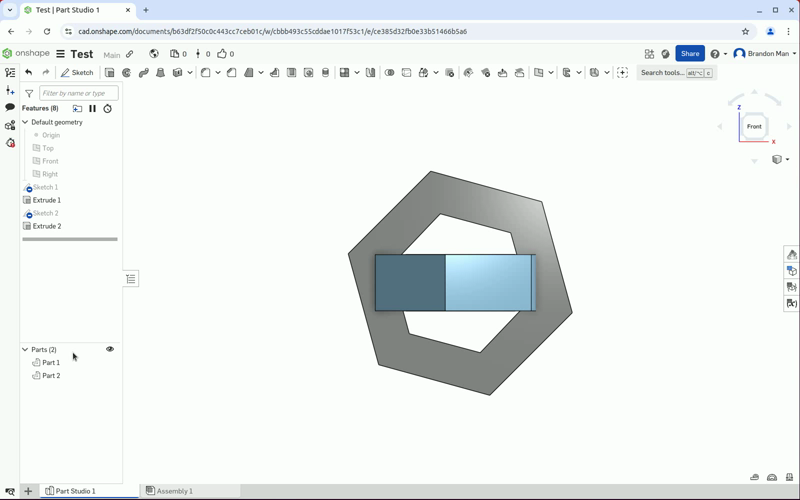
key(space)
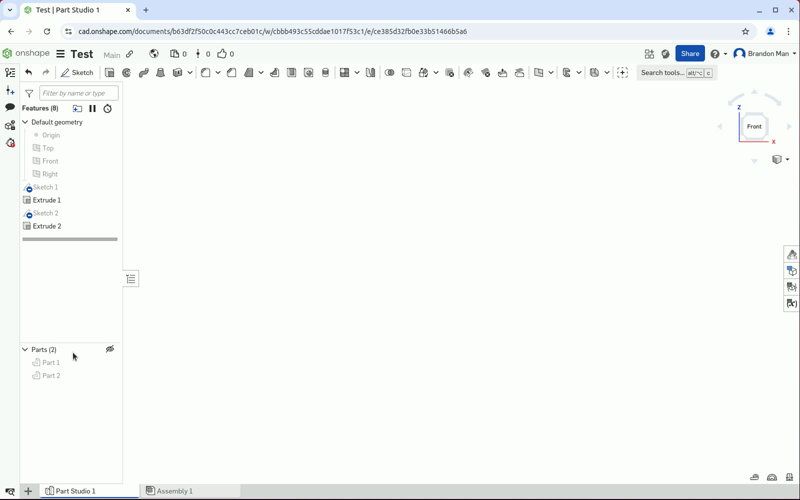
key_down(shift)
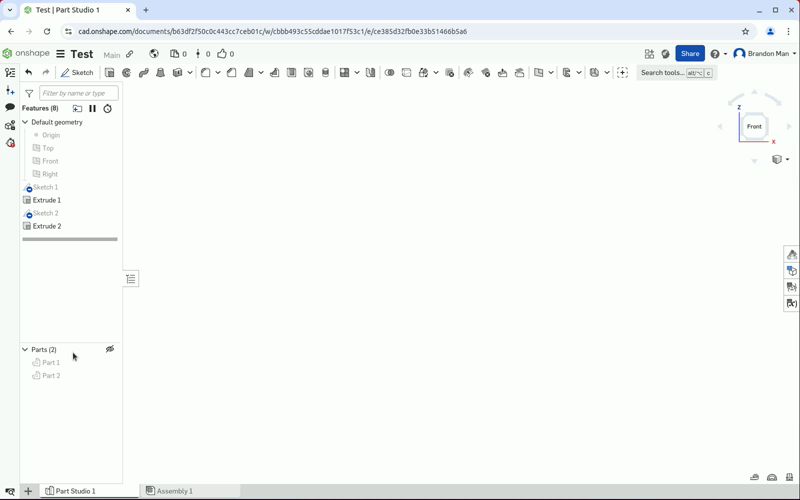
key(left)
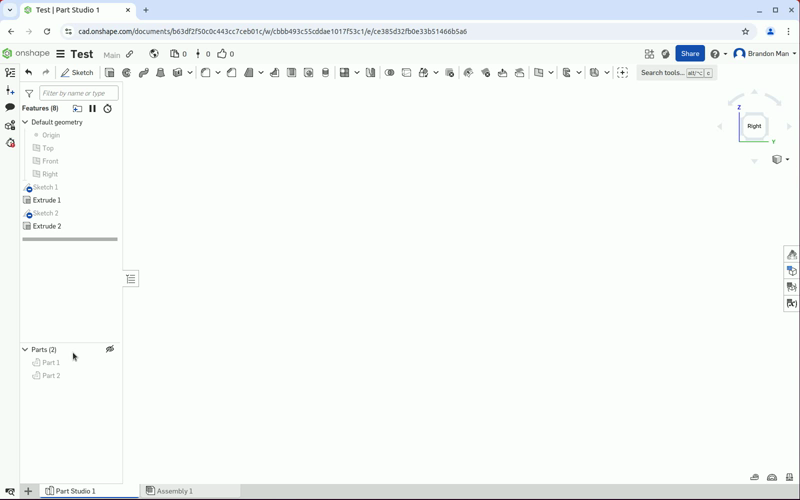
key_up(shift)
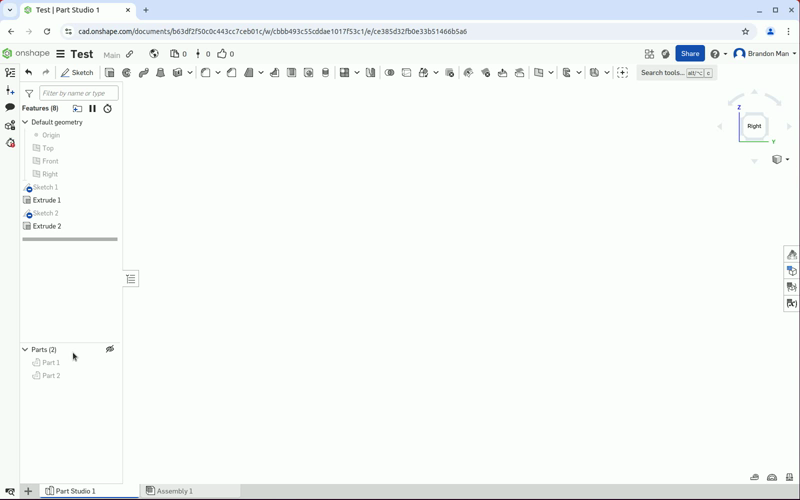
mouse_move(73, 352)
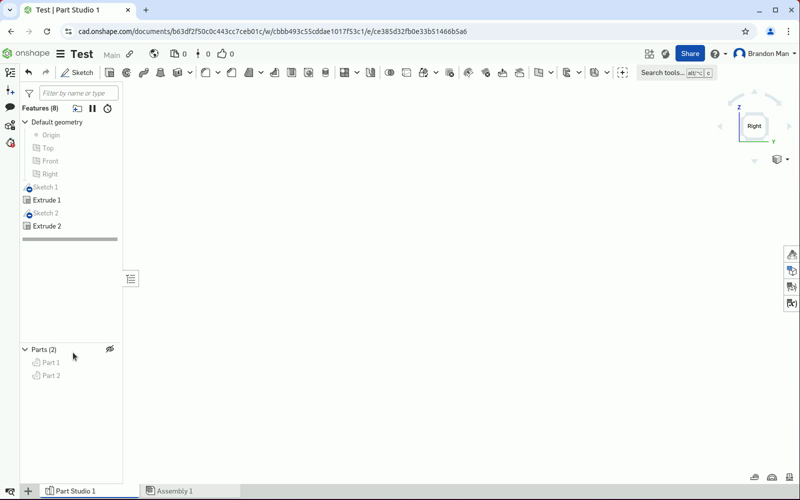
key(shift+y)
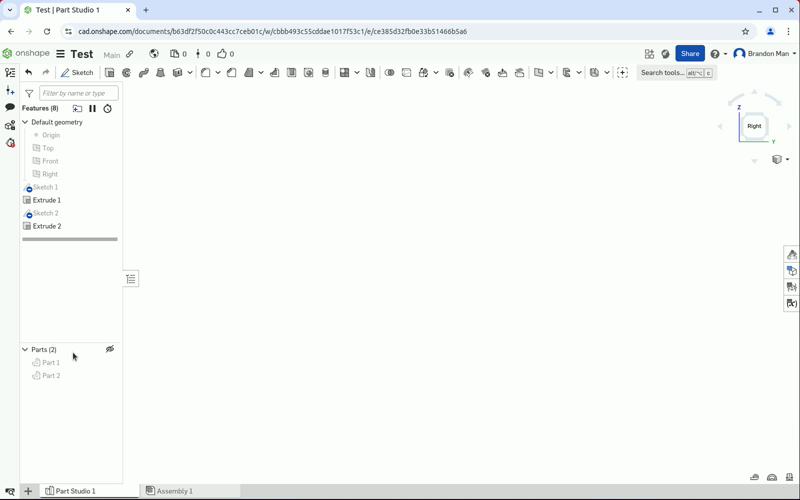
key(shift+s)
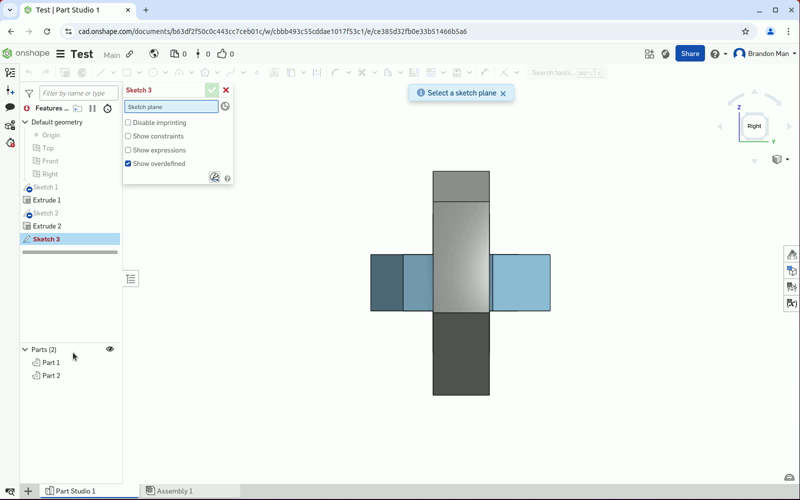
mouse_move(73, 176)
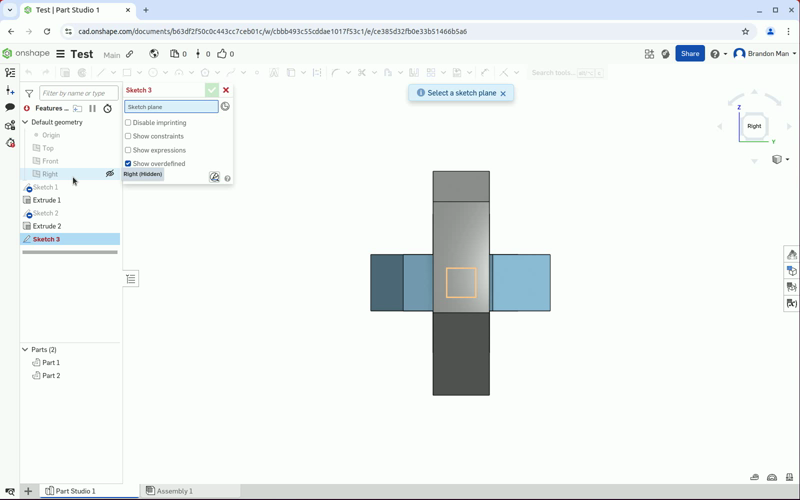
click(73, 176)
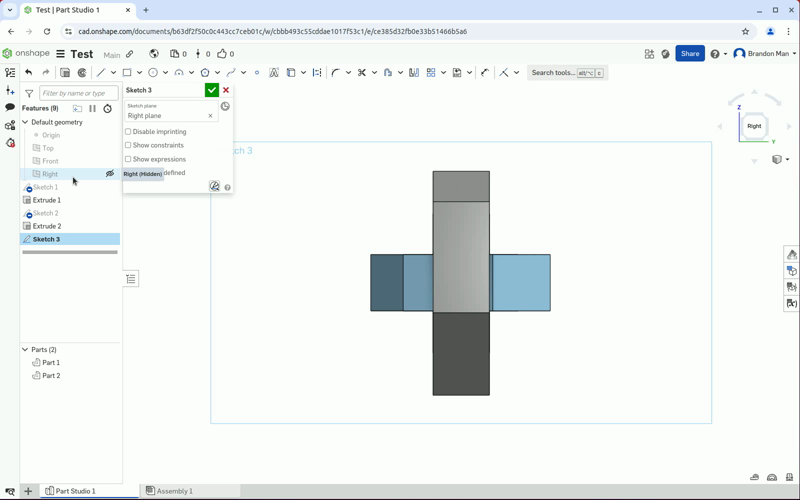
mouse_move(73, 352)
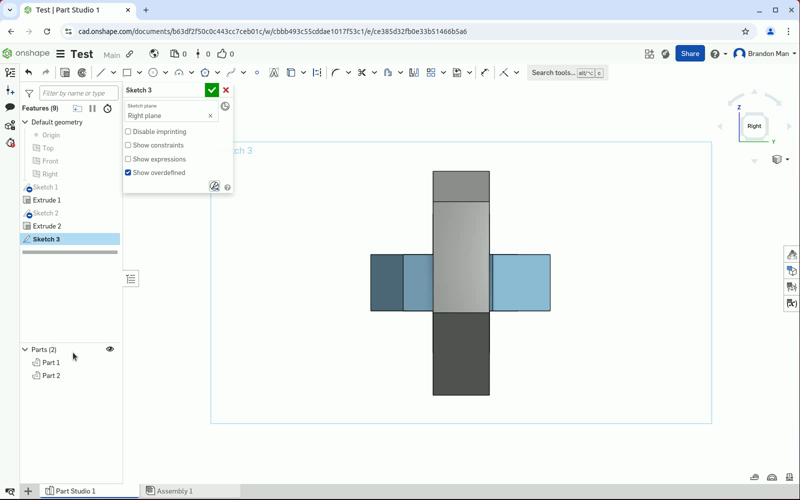
key(y)
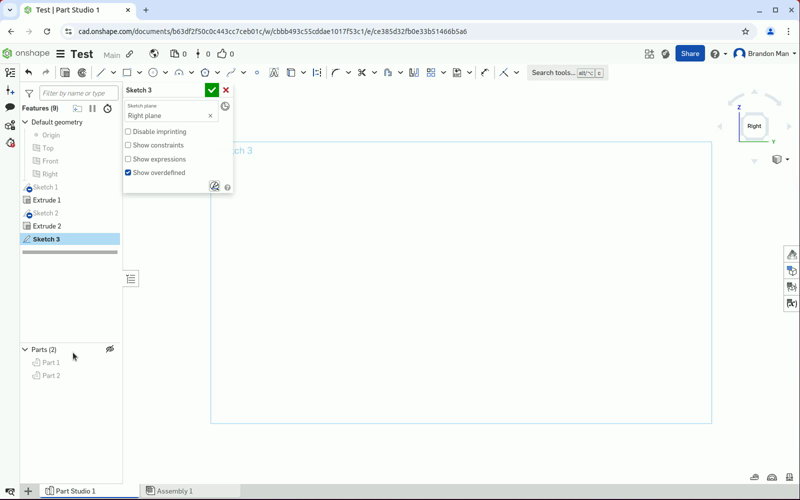
key(l)
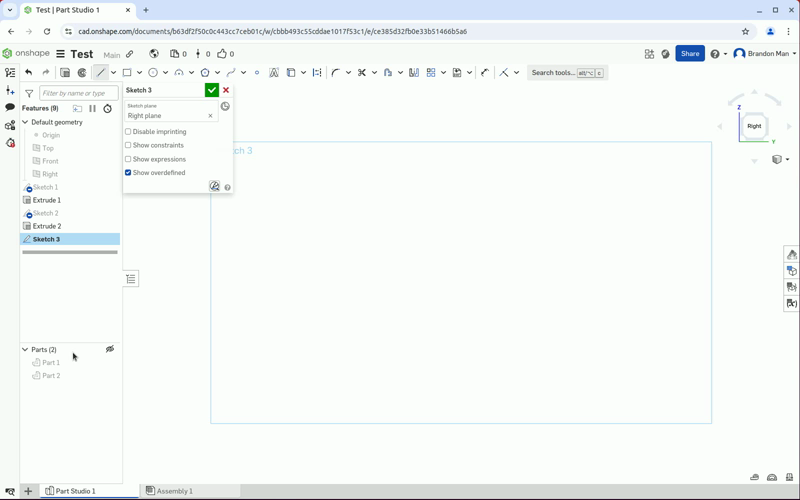
key_down(shift)
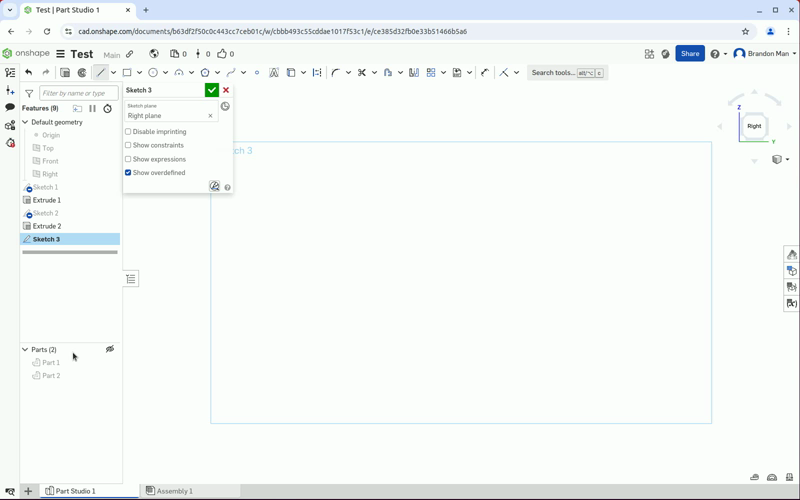
mouse_move(370, 279)
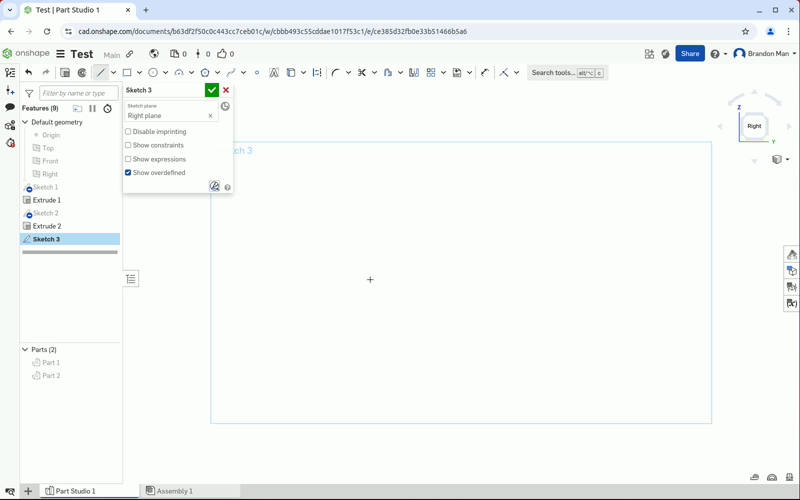
click(370, 279)
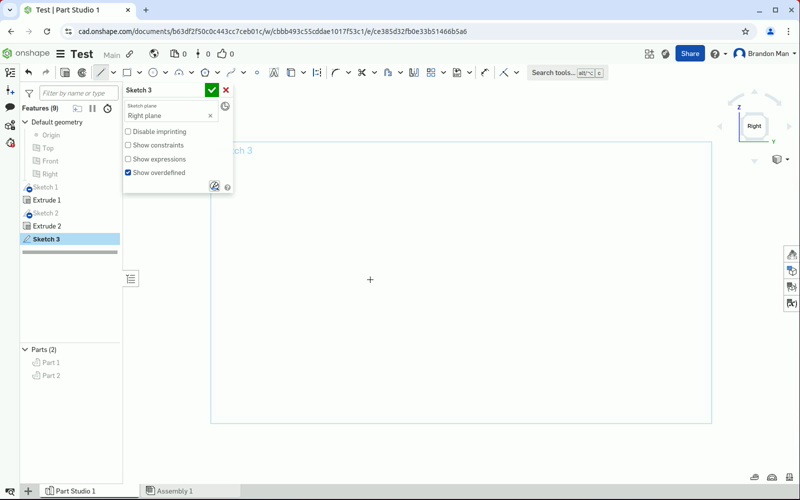
key_up(shift)
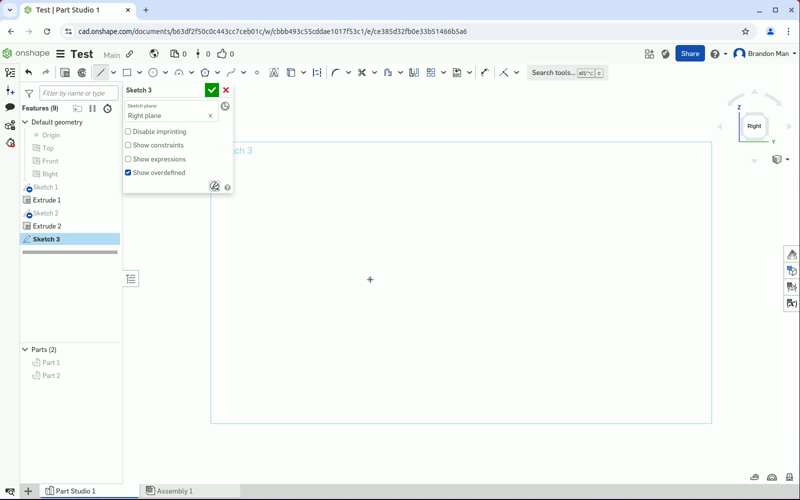
key_down(shift)
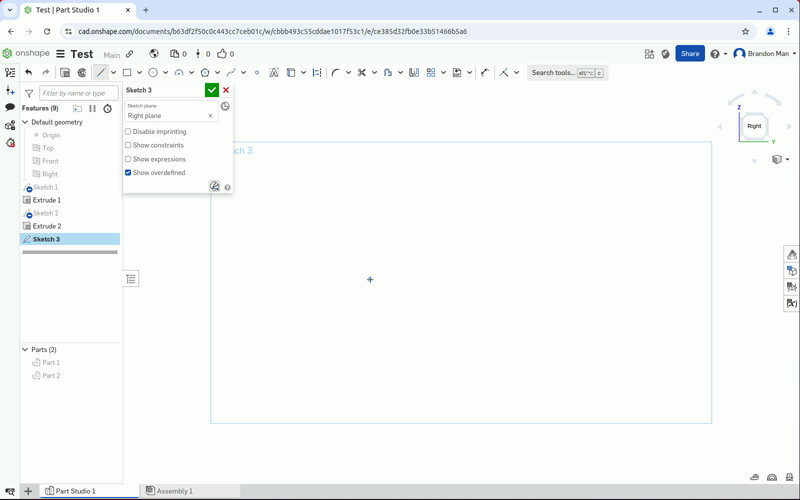
mouse_move(412, 358)
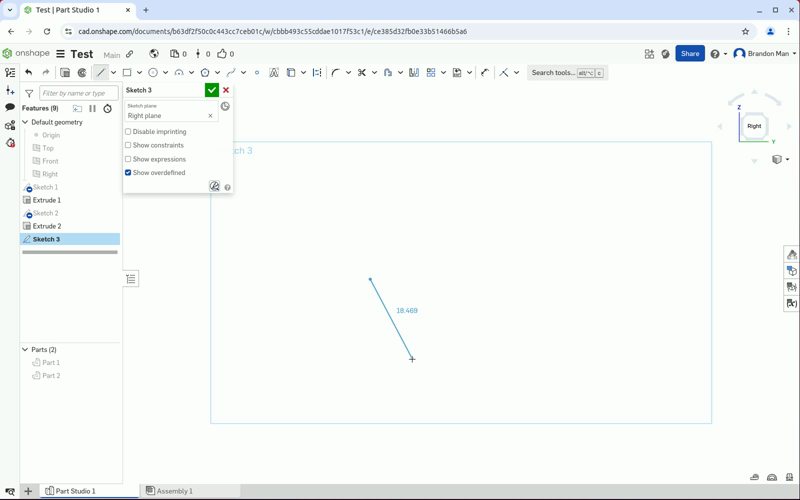
click(412, 358)
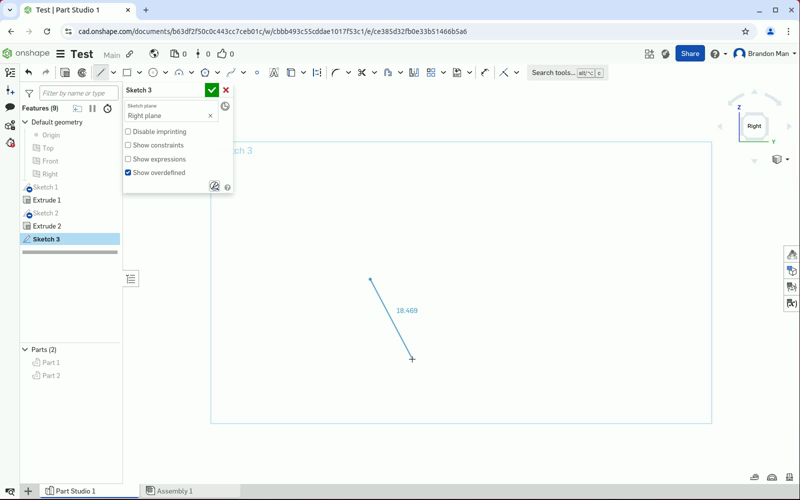
key_up(shift)
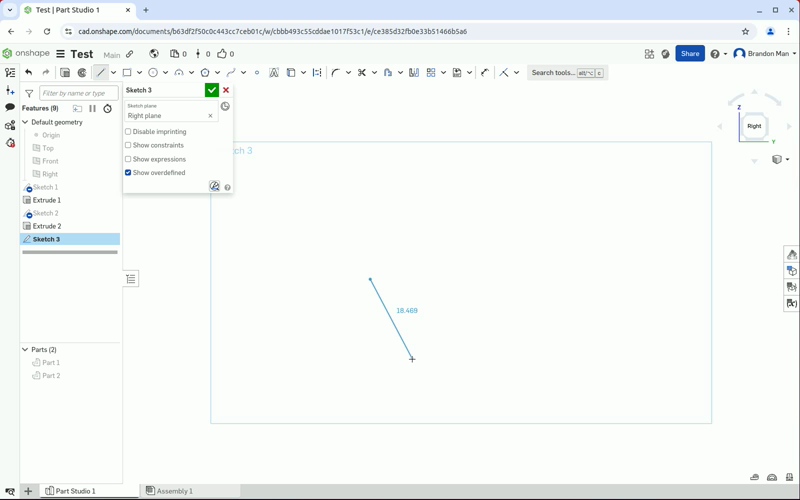
key_down(shift)
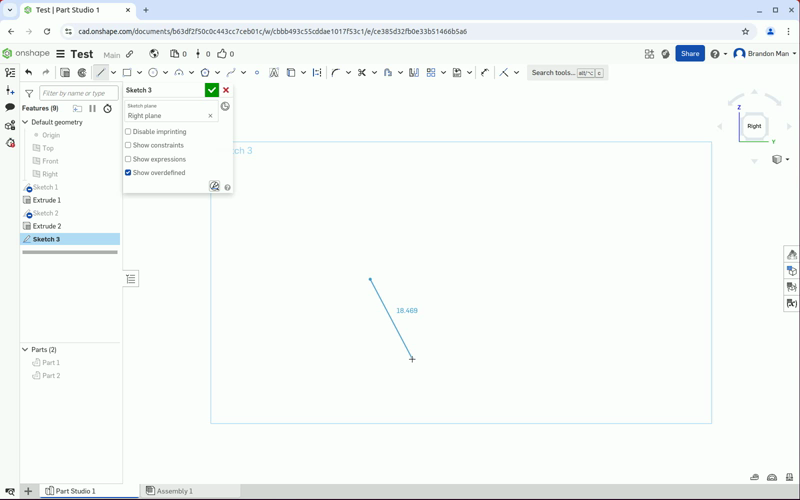
mouse_move(502, 362)
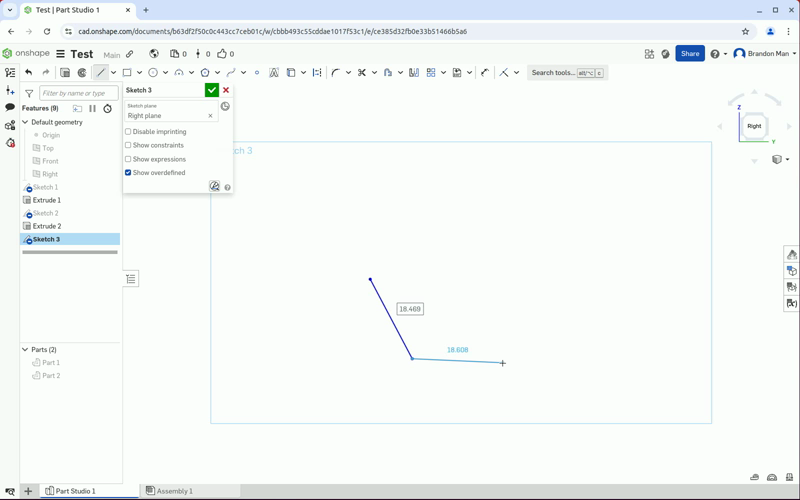
click(502, 362)
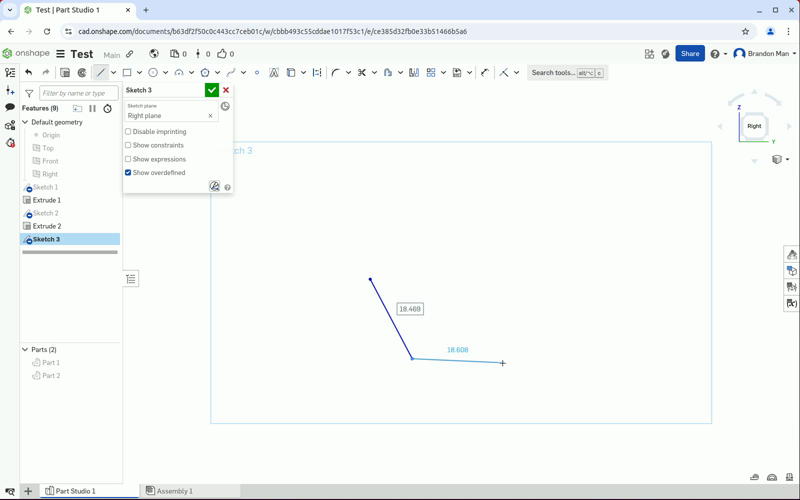
key_up(shift)
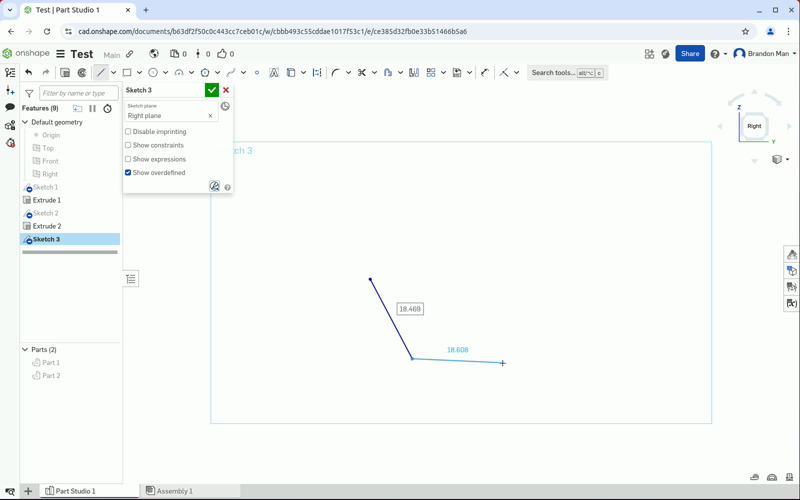
key_down(shift)
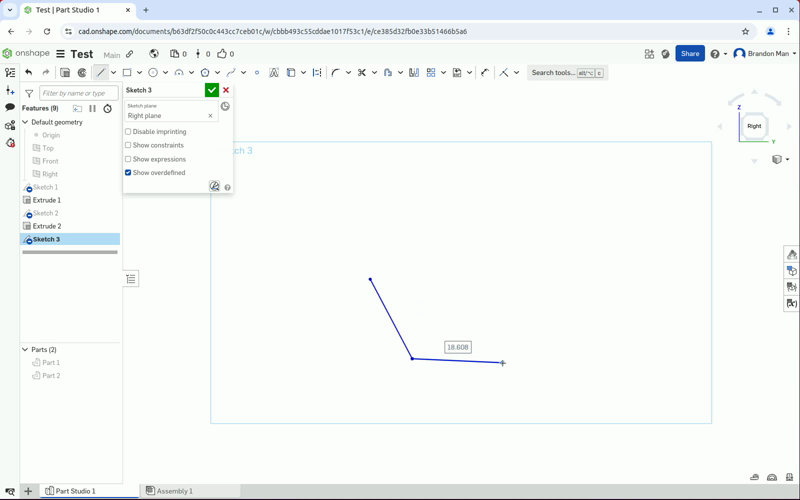
mouse_move(550, 287)
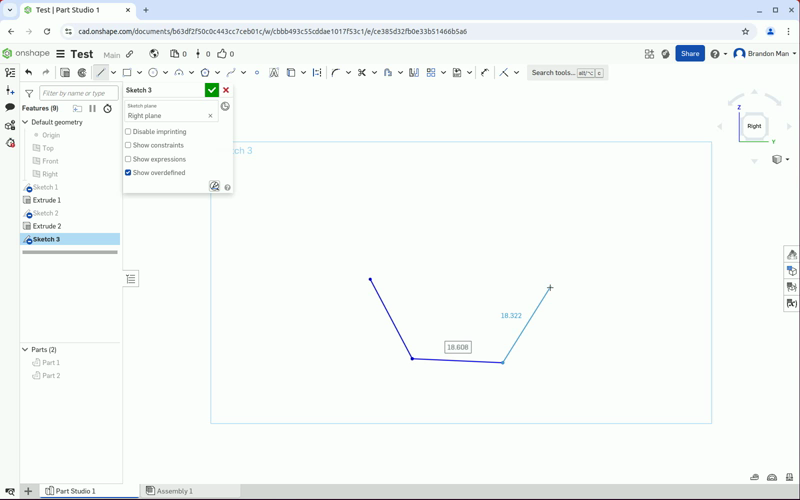
click(550, 287)
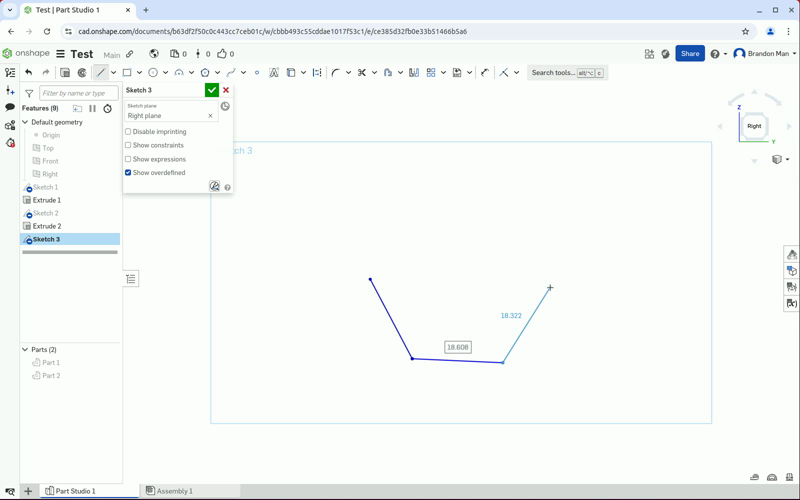
key_up(shift)
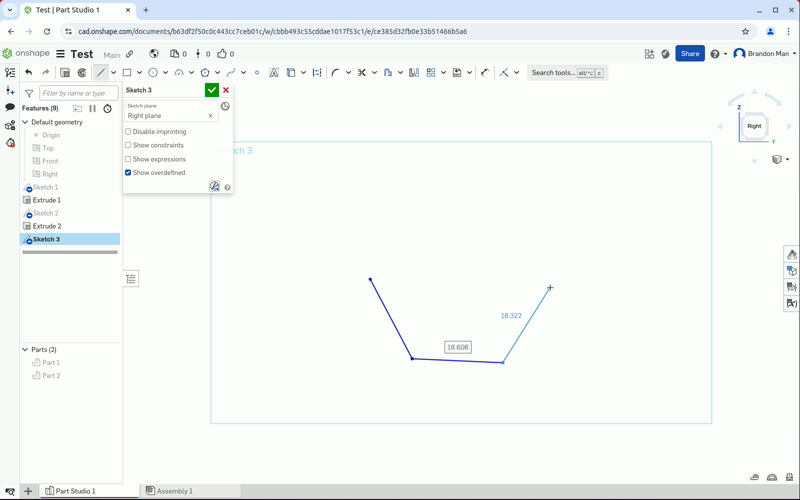
key_down(shift)
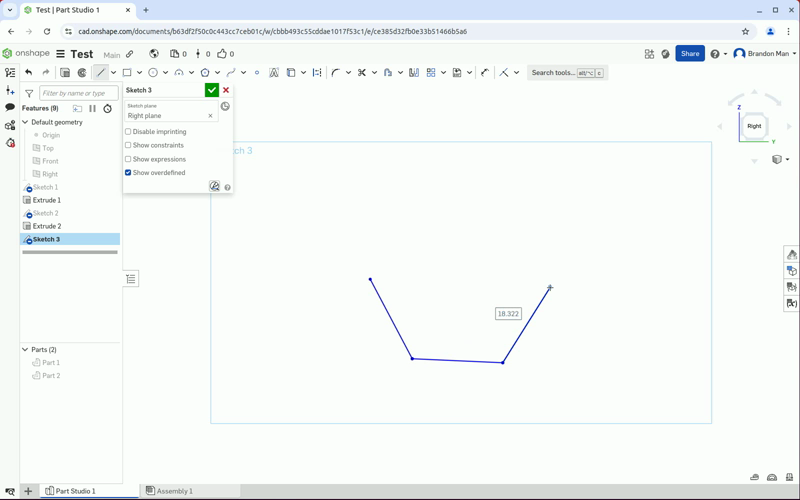
mouse_move(508, 207)
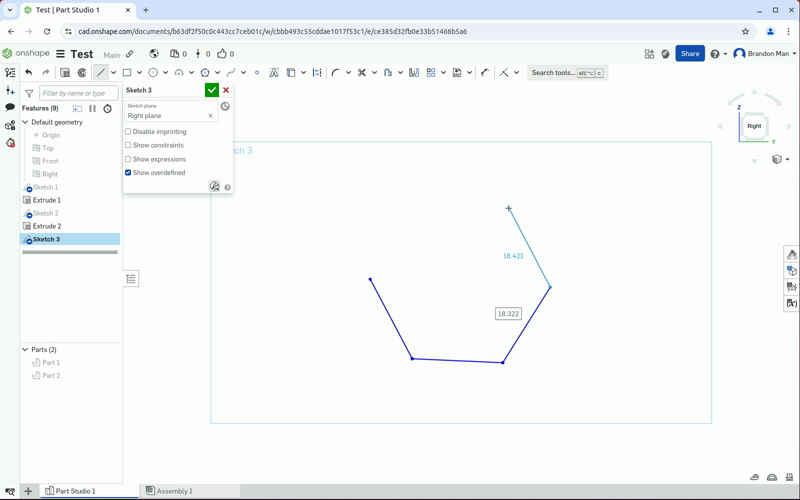
click(508, 207)
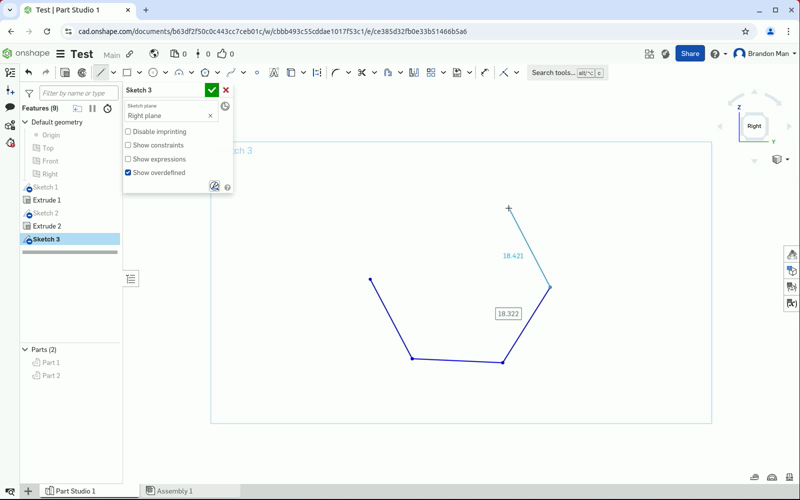
key_up(shift)
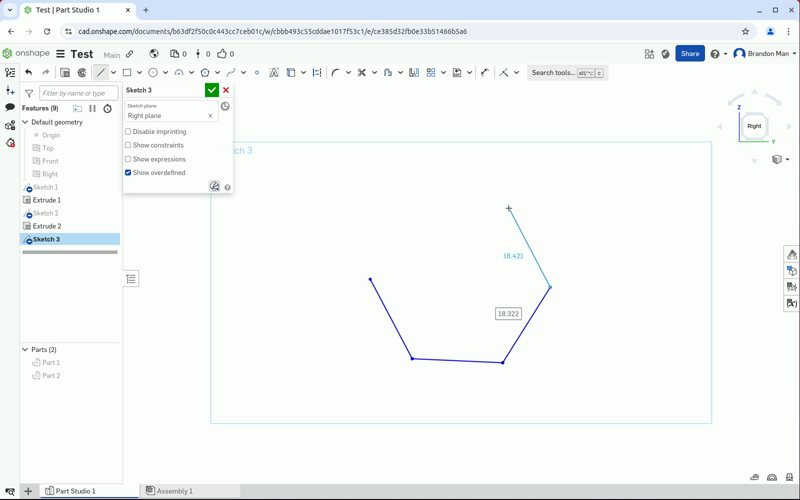
key_down(shift)
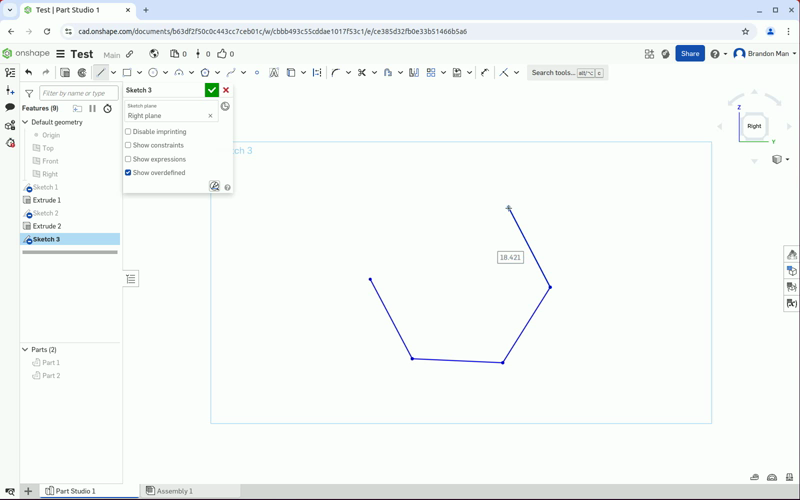
mouse_move(417, 203)
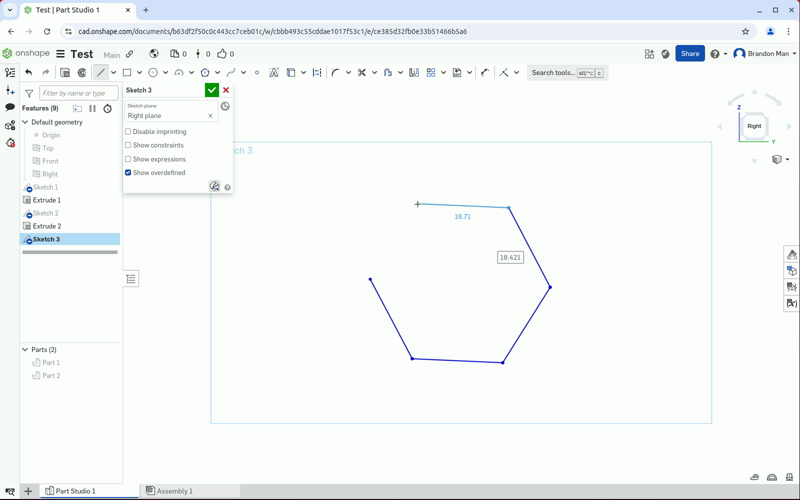
click(417, 203)
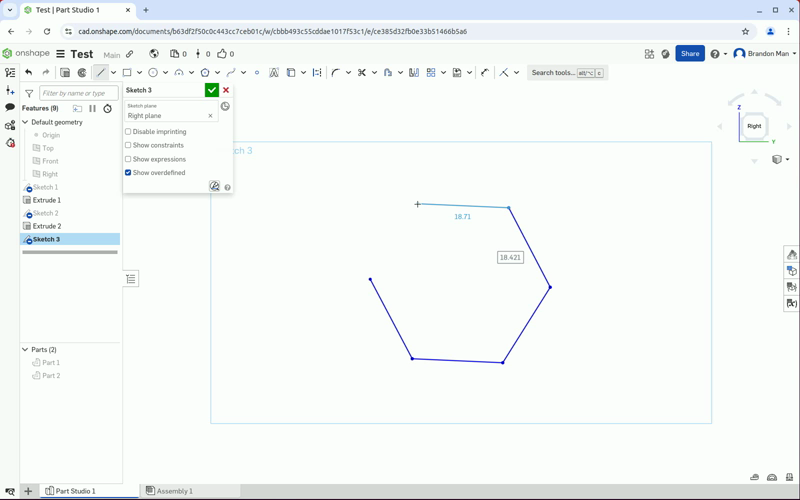
key_up(shift)
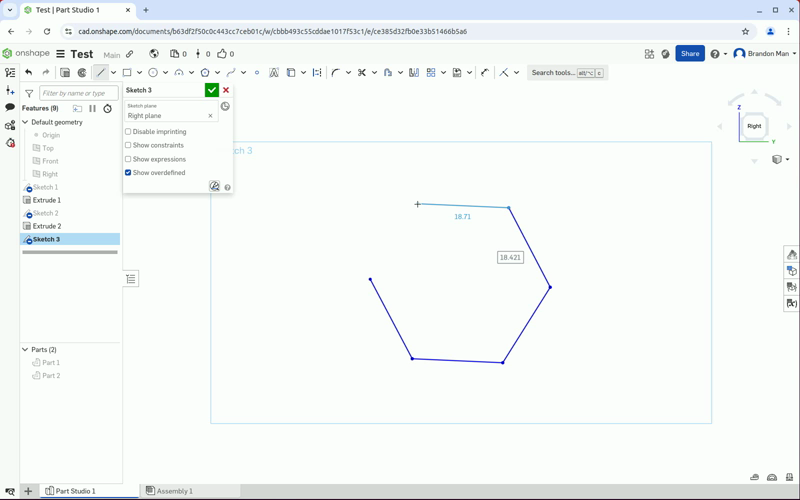
key_down(shift)
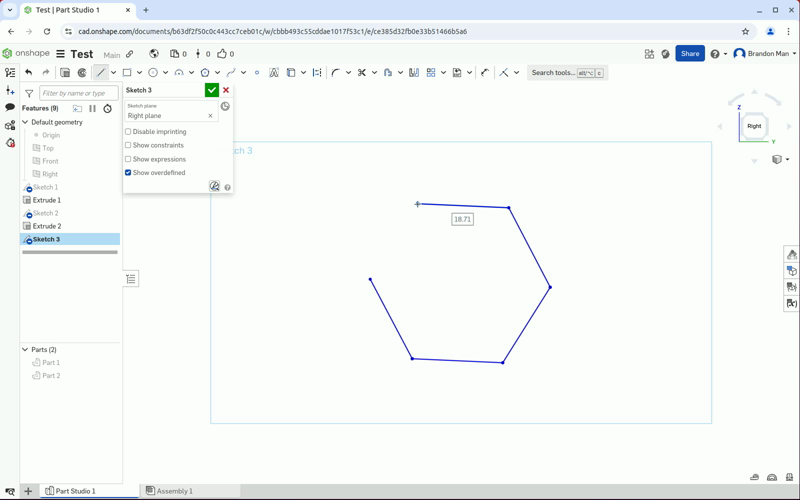
mouse_move(370, 279)
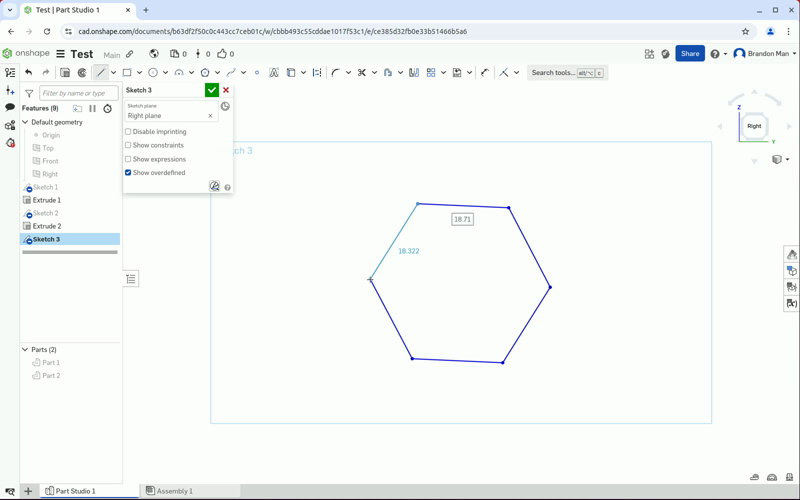
key_up(shift)
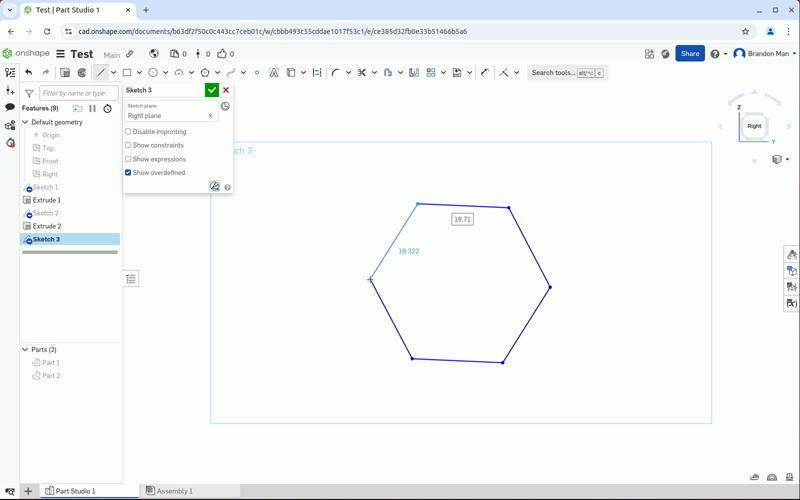
click(370, 279)
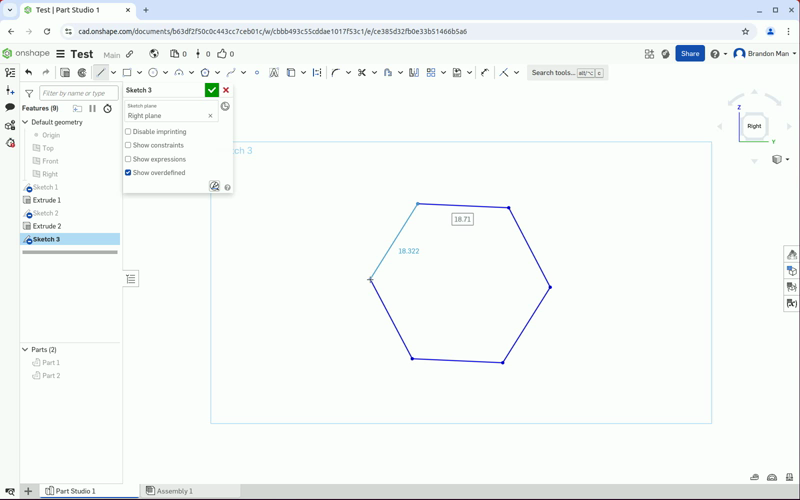
key(esc)
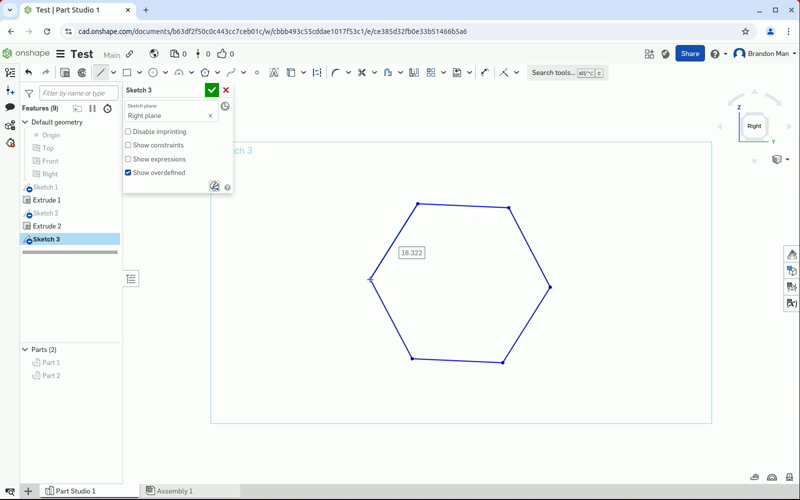
key(l)
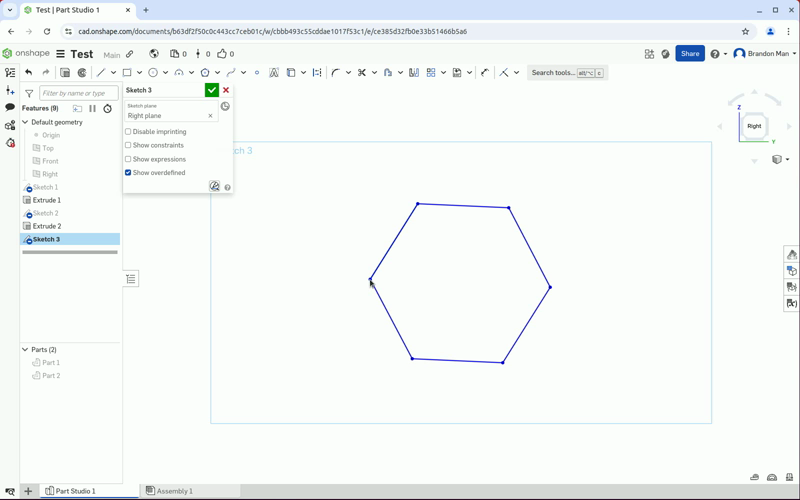
key_down(shift)
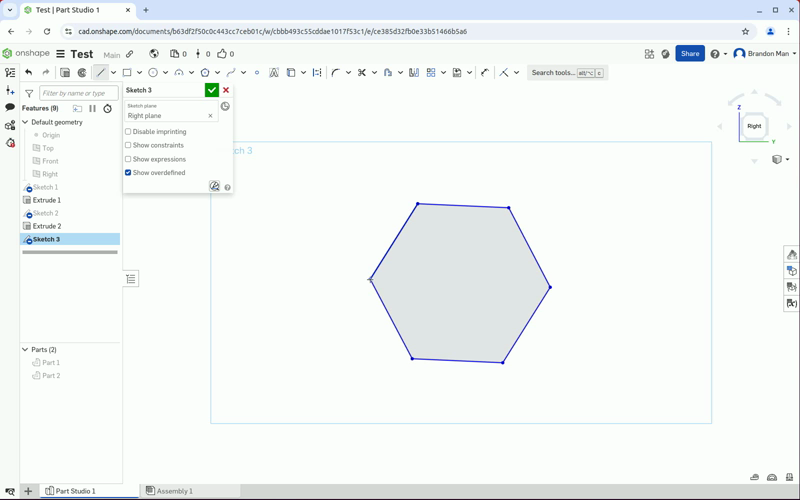
mouse_move(387, 279)
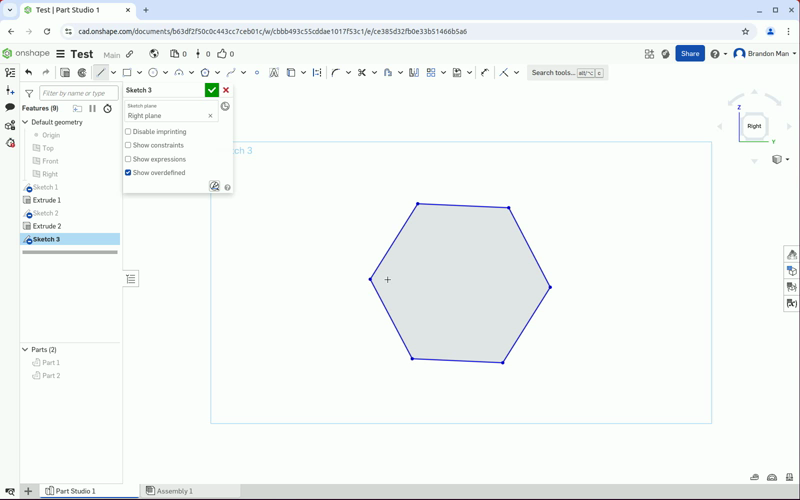
click(387, 279)
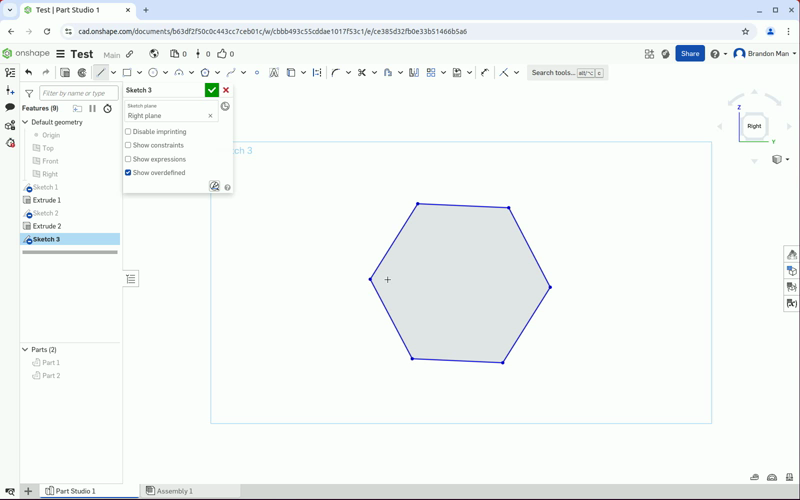
key_up(shift)
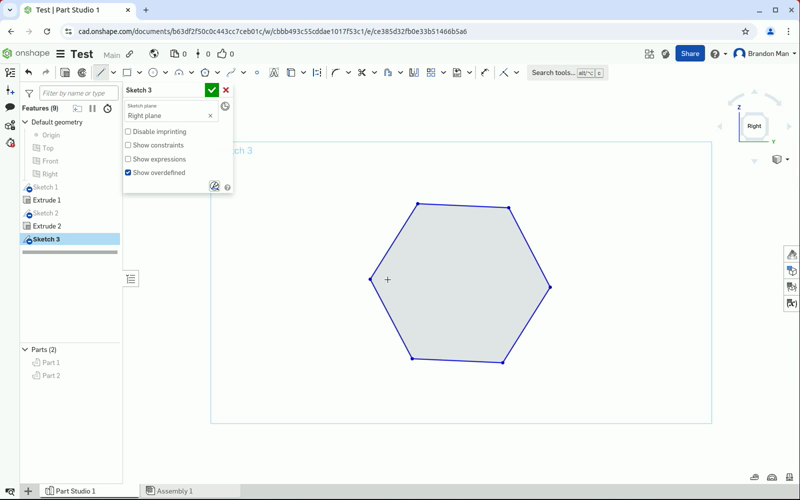
key_down(shift)
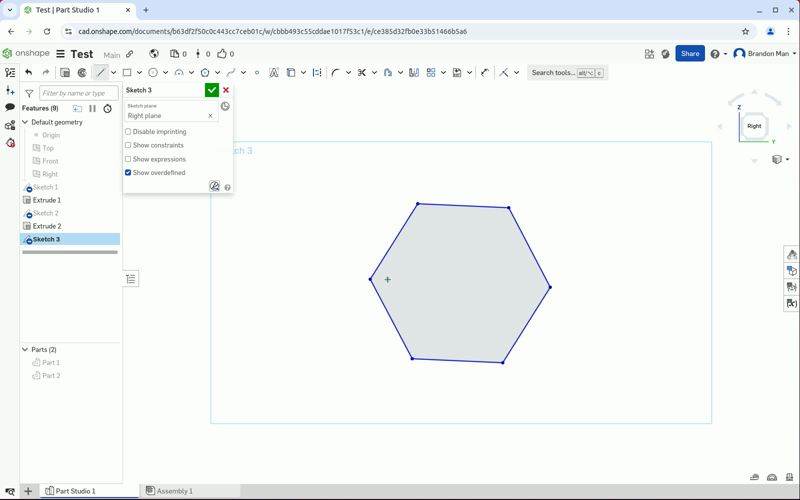
mouse_move(421, 345)
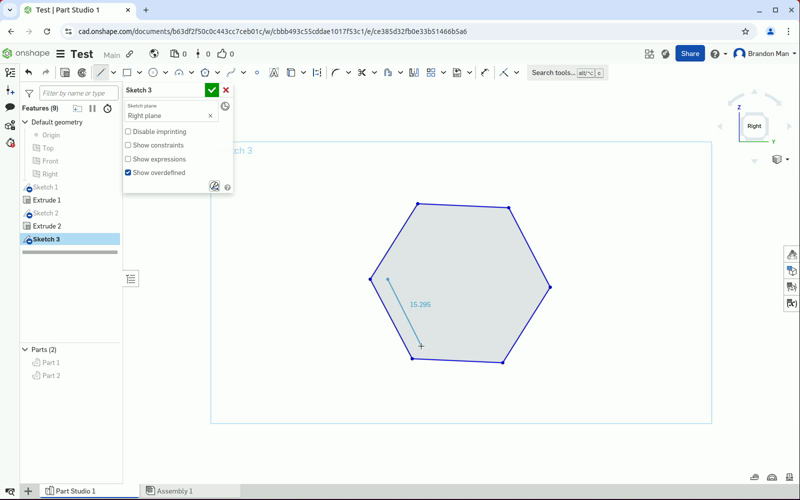
click(421, 345)
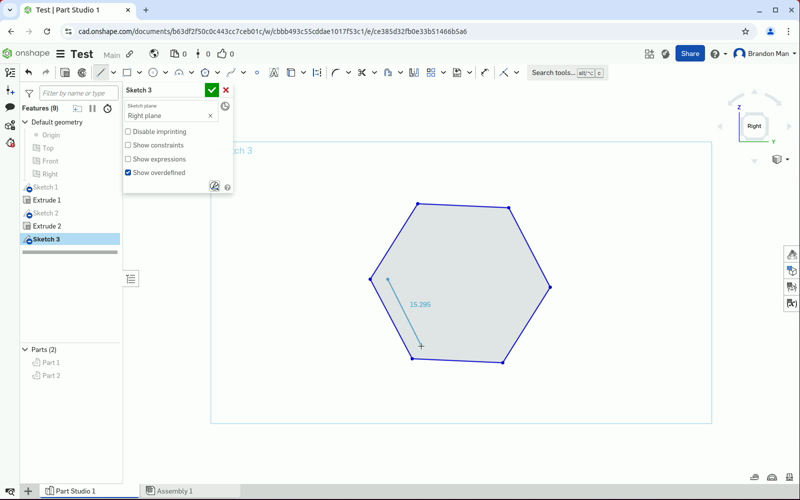
key_up(shift)
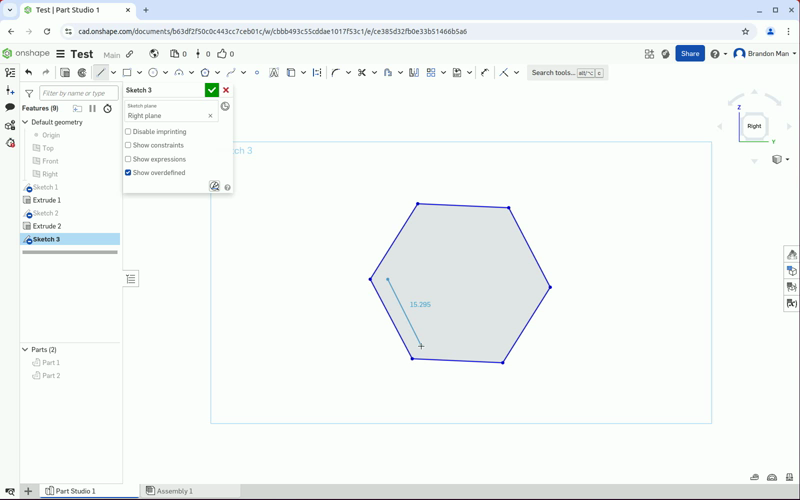
key_down(shift)
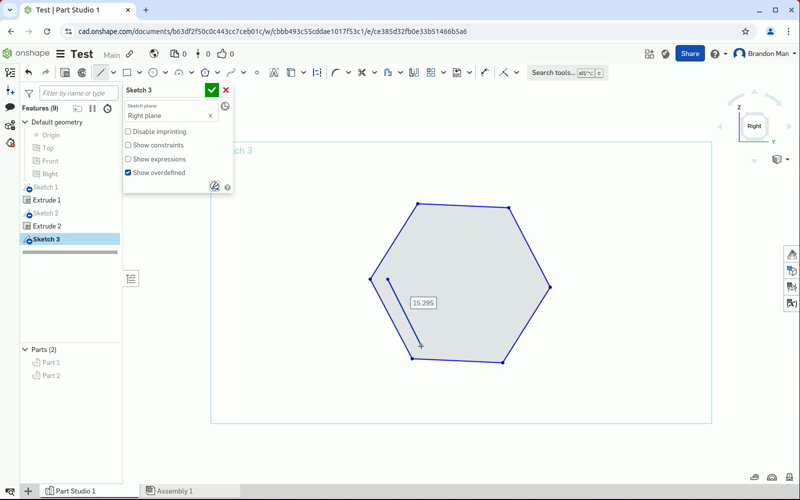
mouse_move(495, 347)
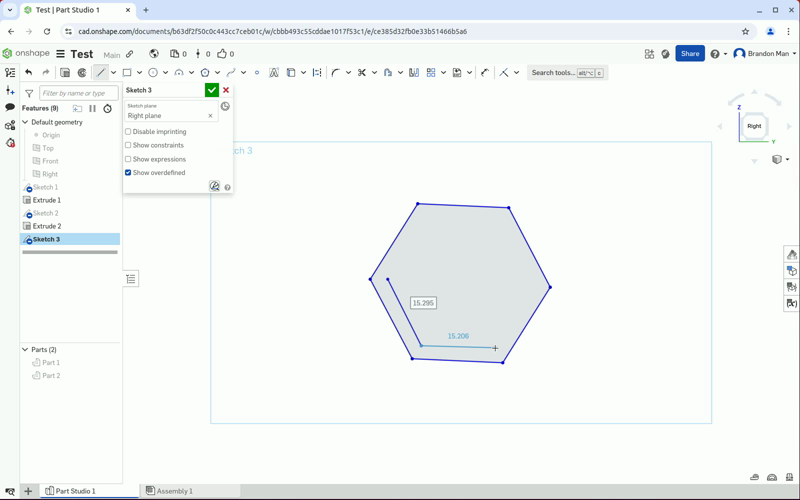
click(495, 347)
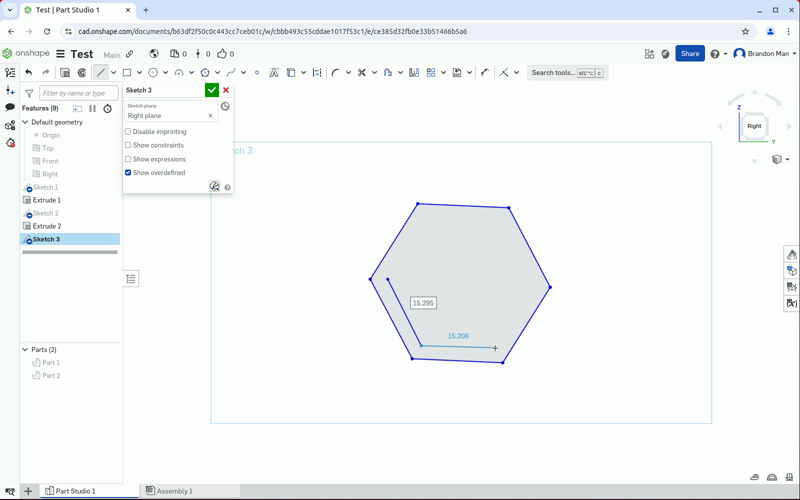
key_up(shift)
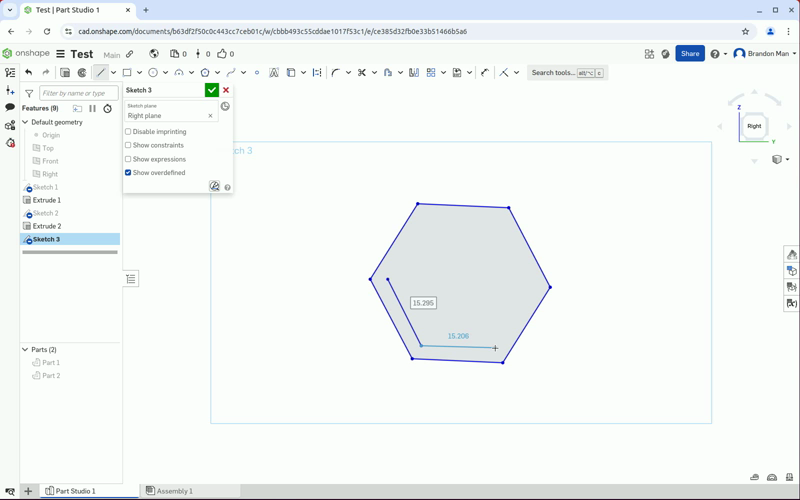
key_down(shift)
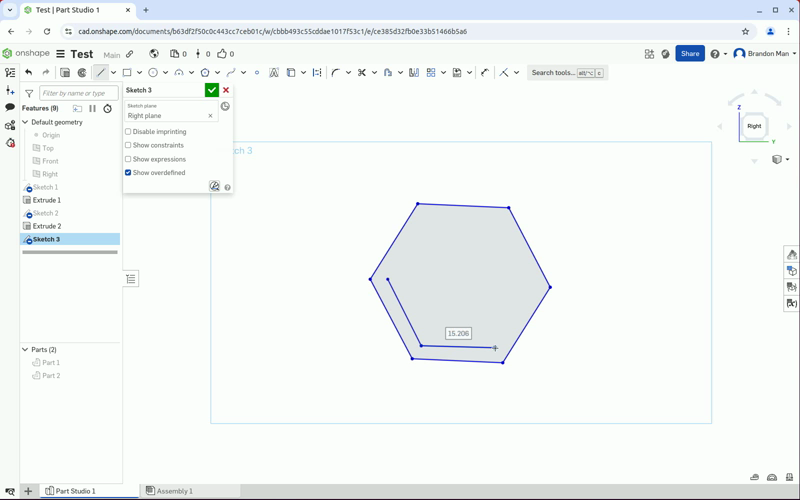
mouse_move(533, 285)
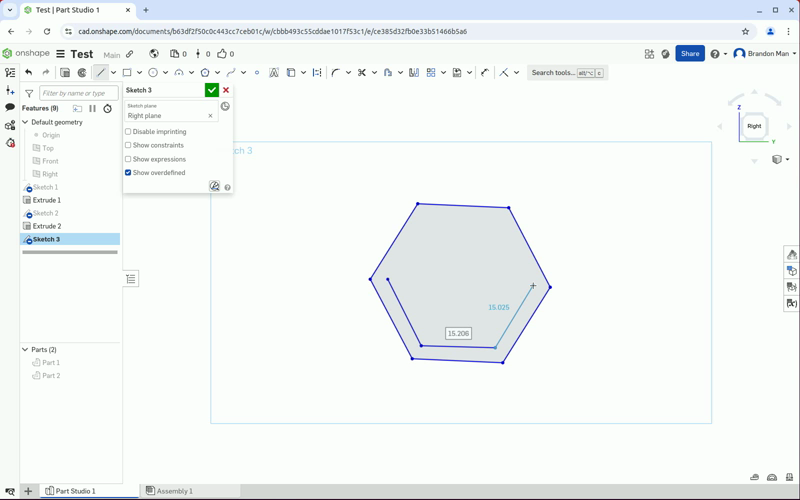
click(533, 285)
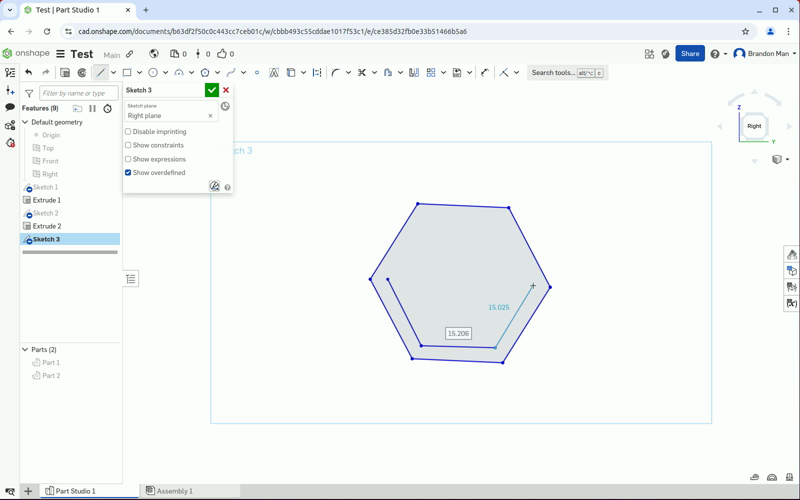
key_up(shift)
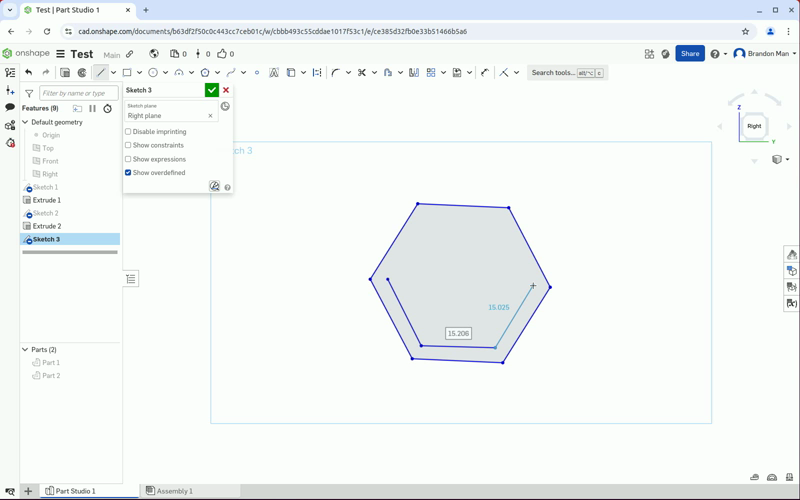
key_down(shift)
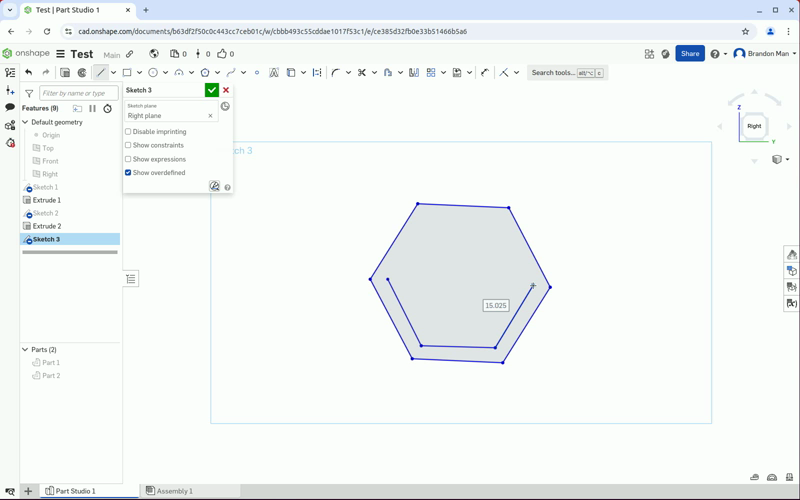
mouse_move(499, 220)
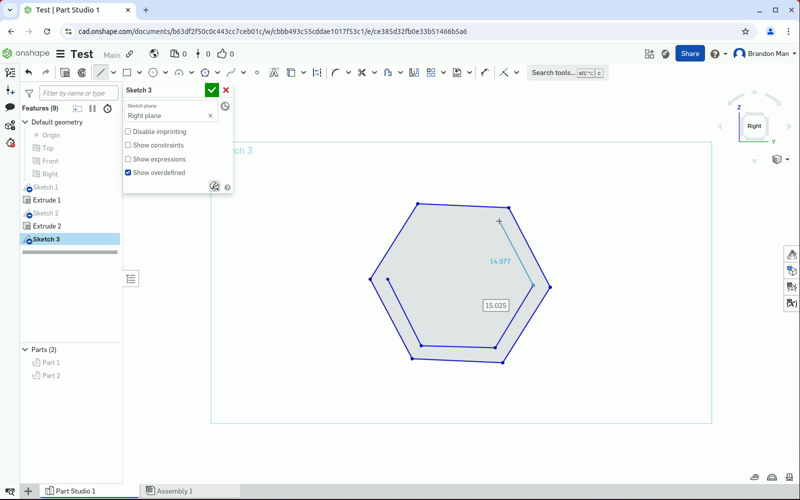
click(499, 220)
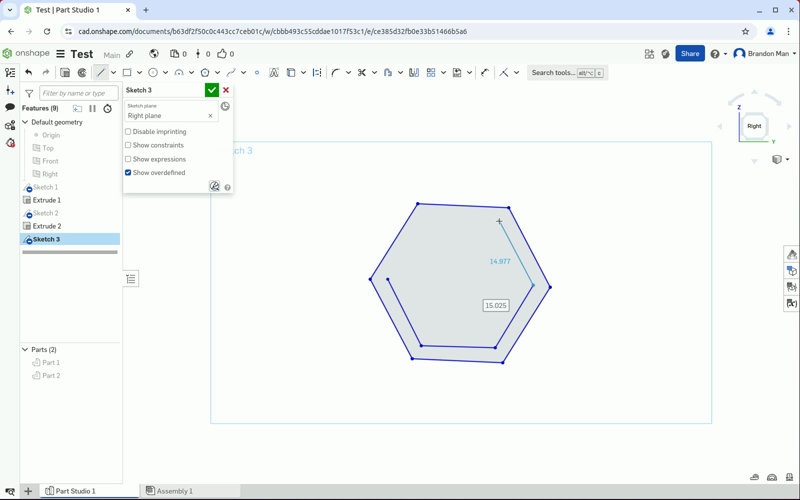
key_up(shift)
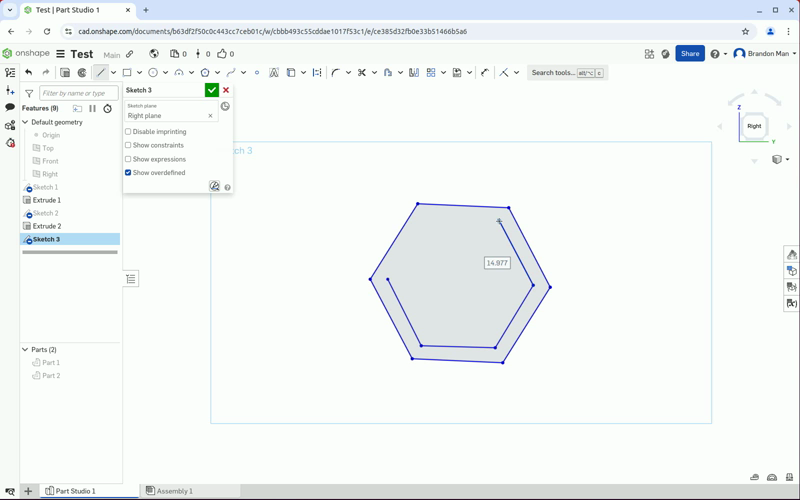
key_down(shift)
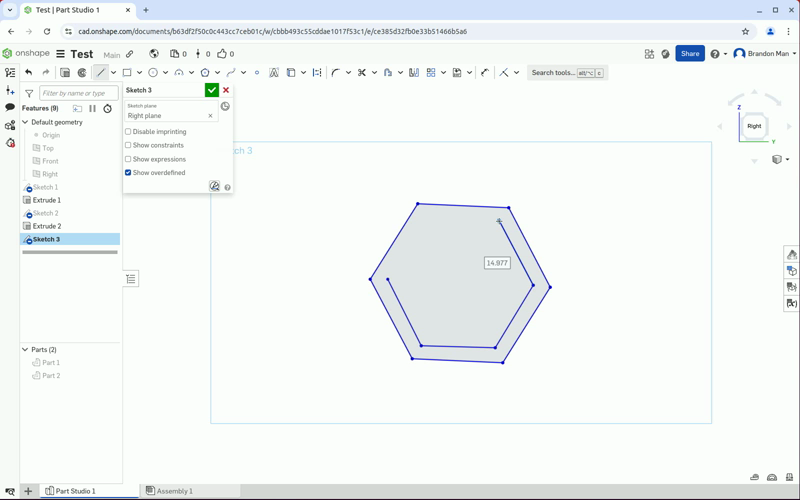
mouse_move(425, 216)
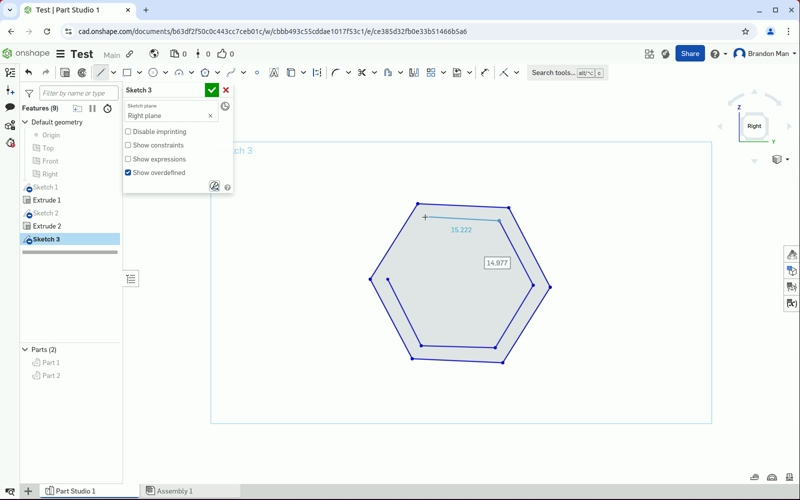
click(425, 216)
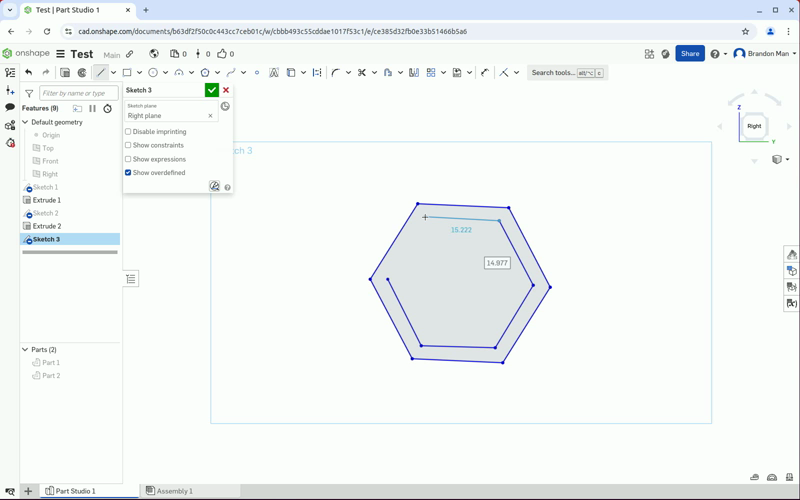
key_up(shift)
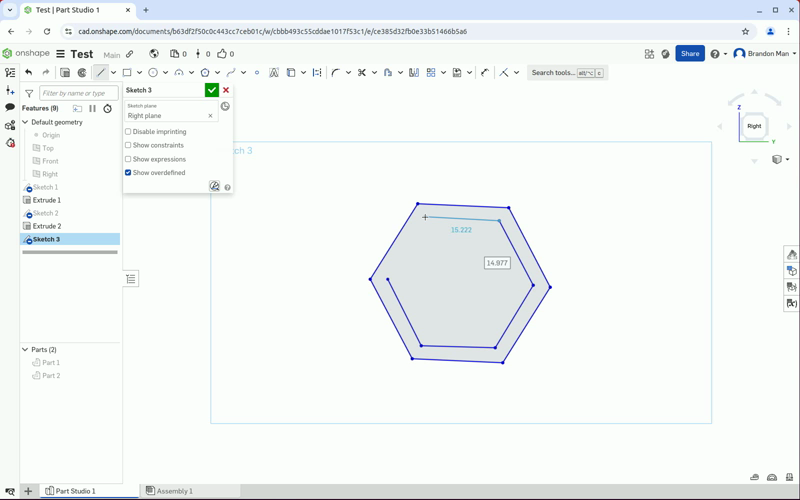
key_down(shift)
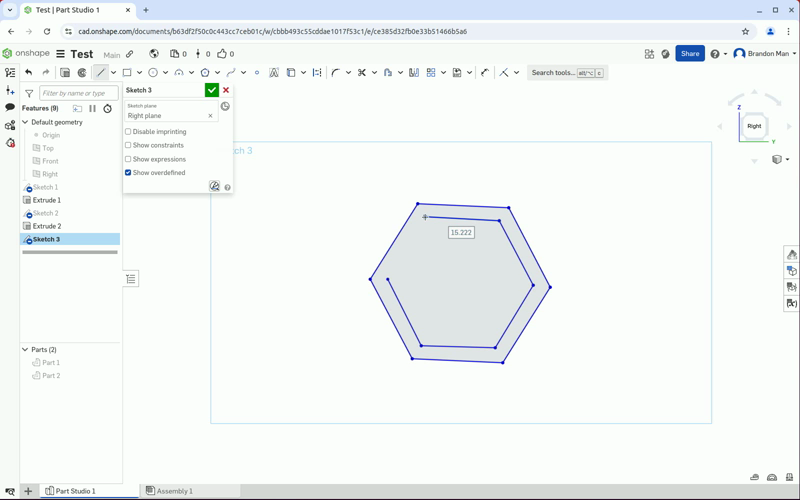
mouse_move(387, 279)
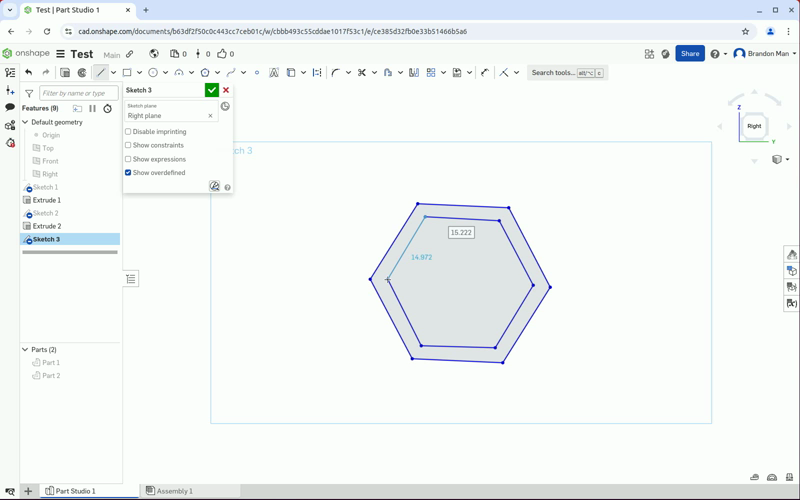
key_up(shift)
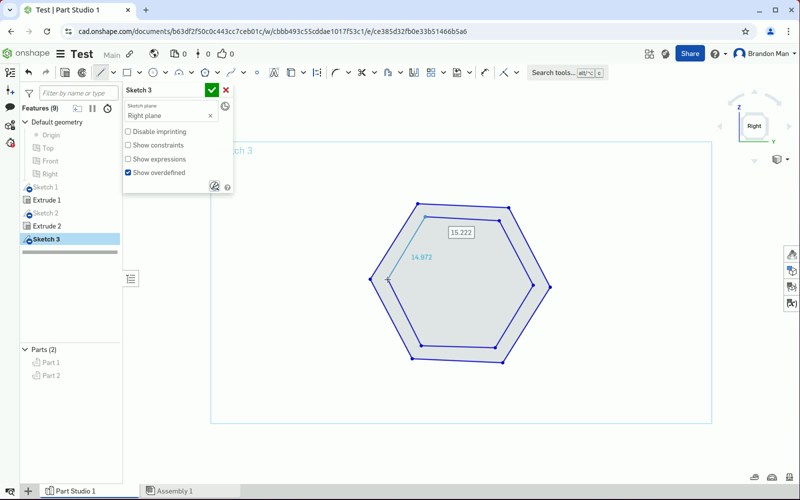
click(387, 279)
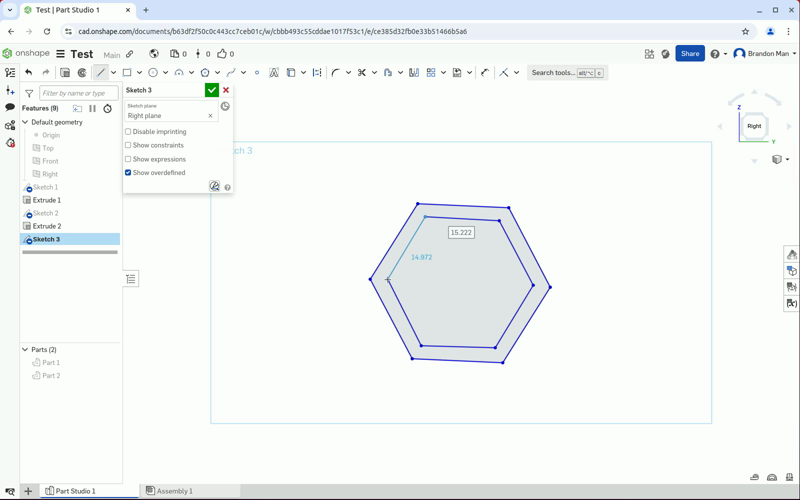
key(esc)
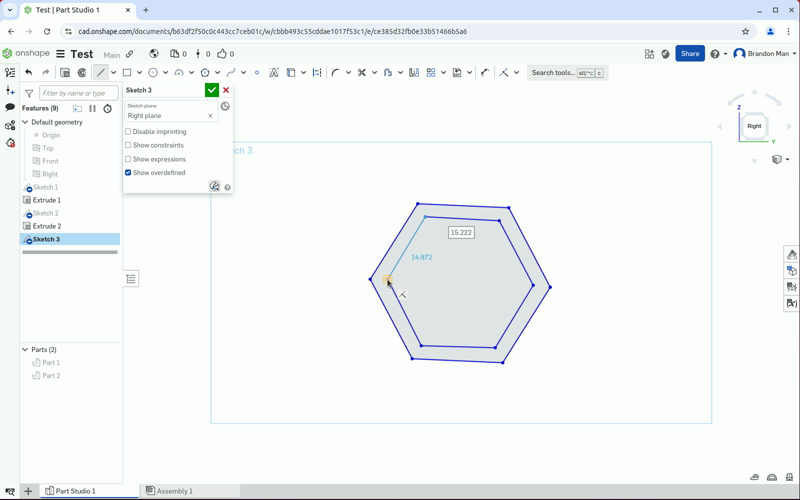
mouse_move(528, 261)
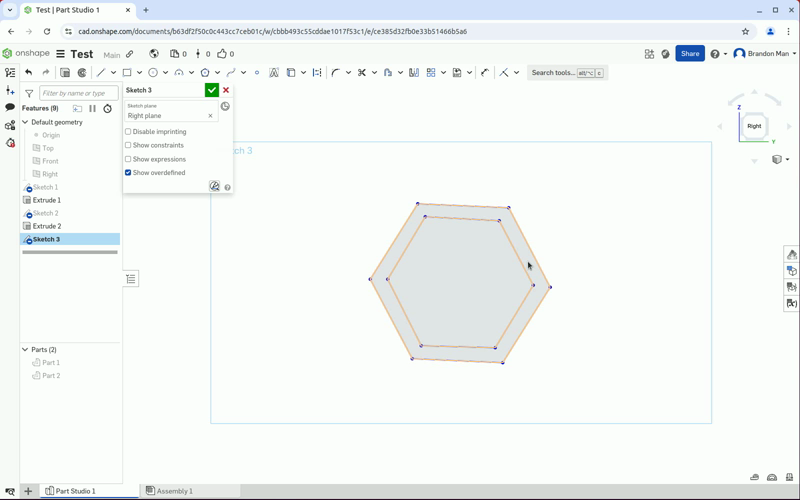
click(528, 261)
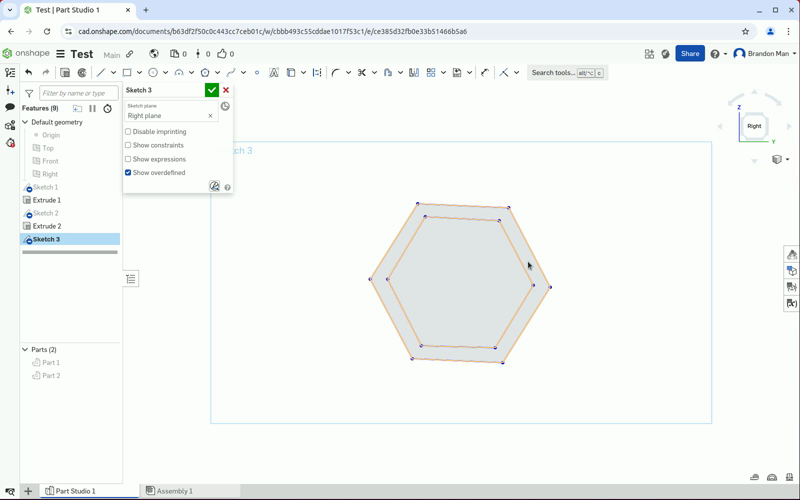
mouse_move(73, 352)
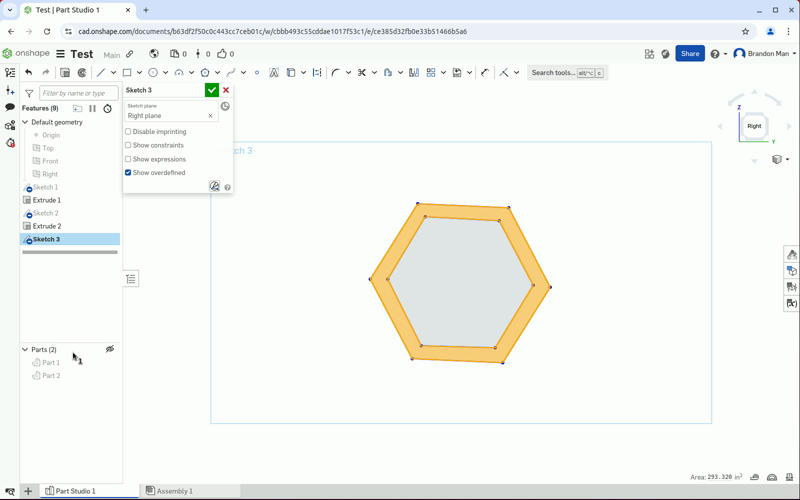
key(shift+y)
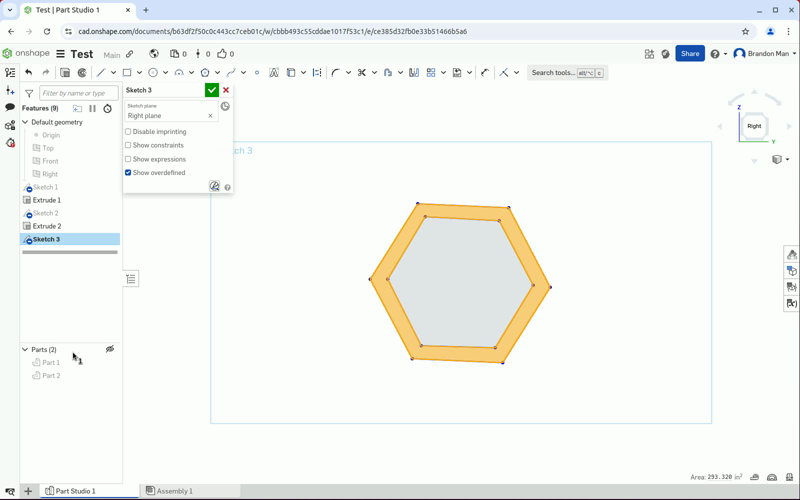
key(shift+e)
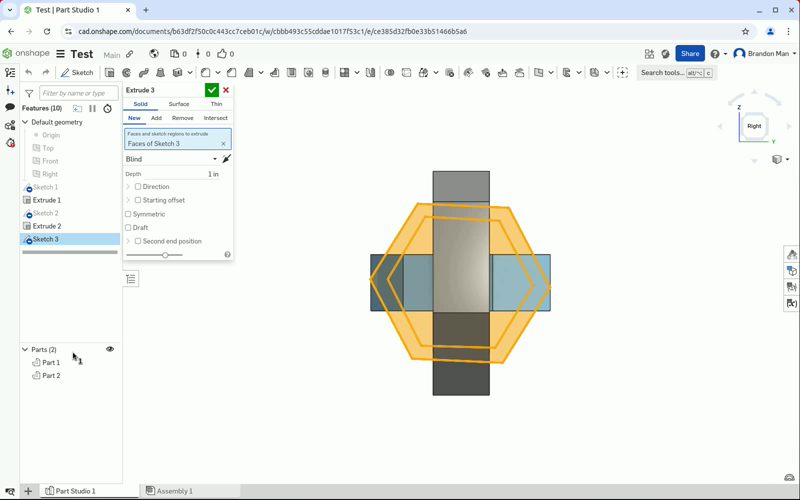
mouse_move(143, 106)
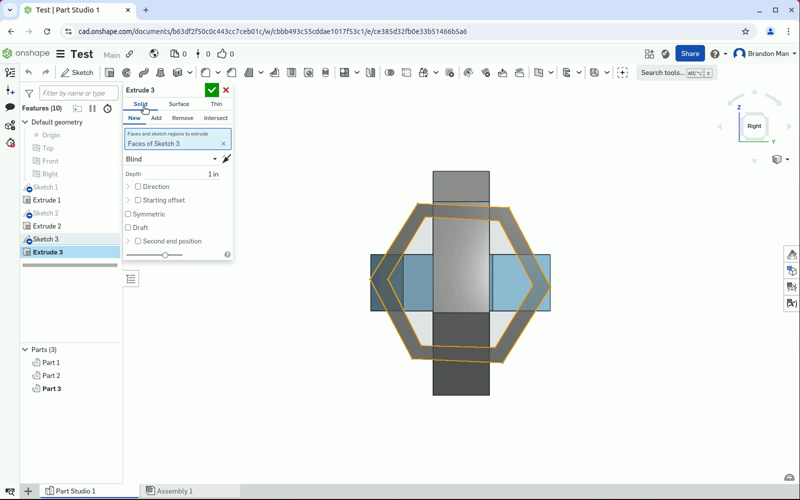
click(143, 106)
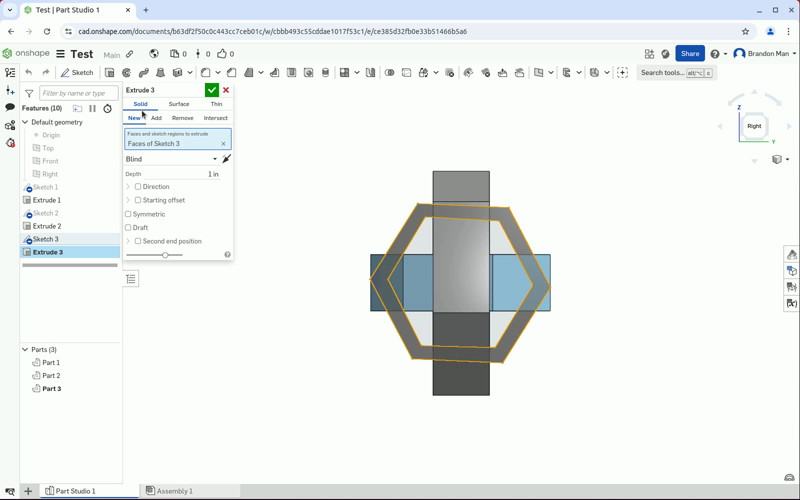
mouse_move(137, 120)
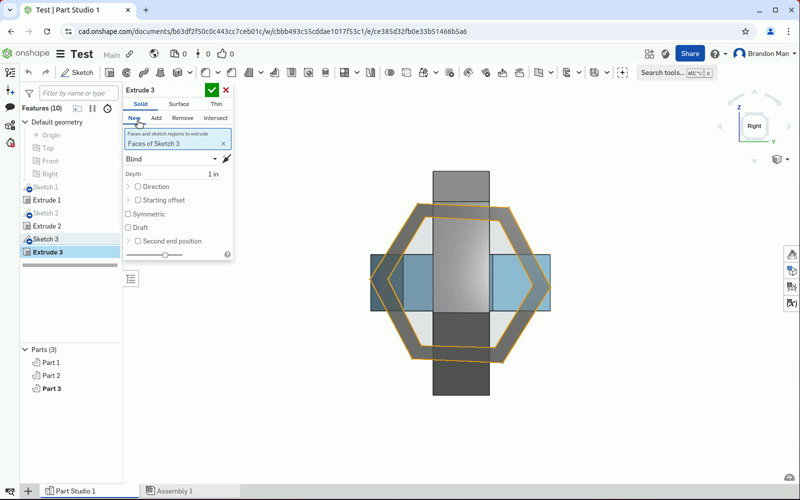
click(137, 120)
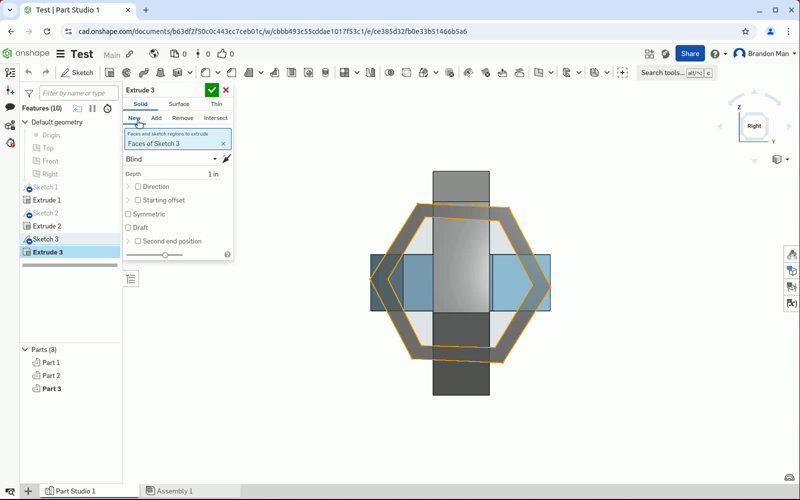
key(tab, 4)
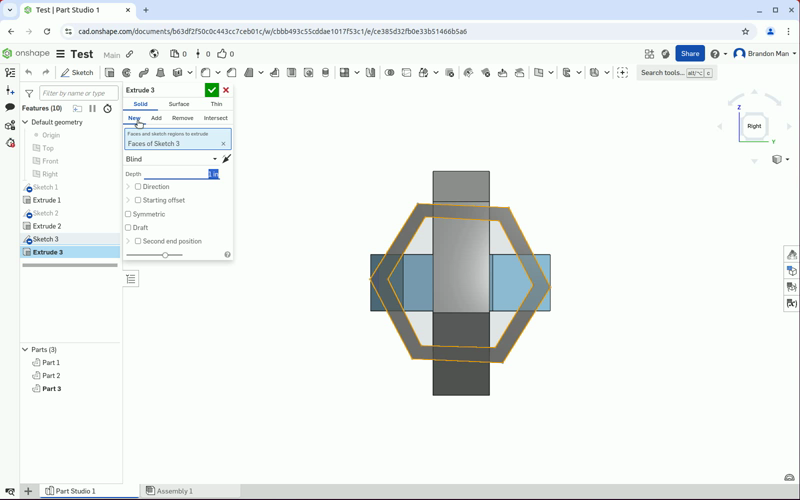
text(11.554)
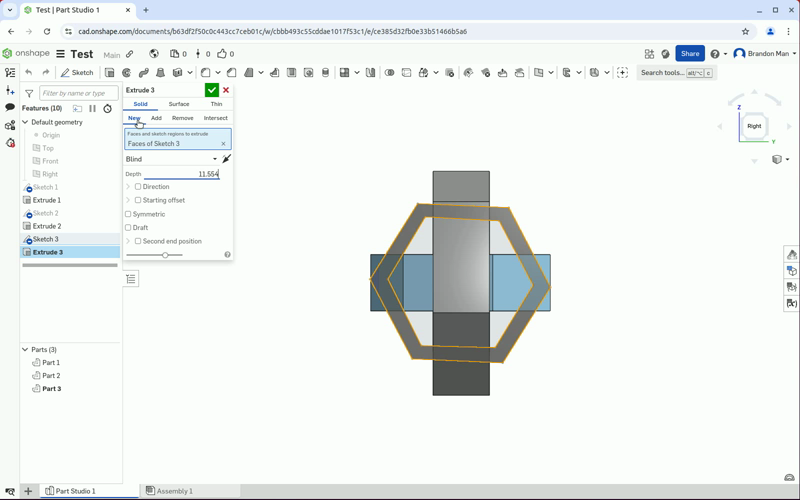
key(tab, 3)
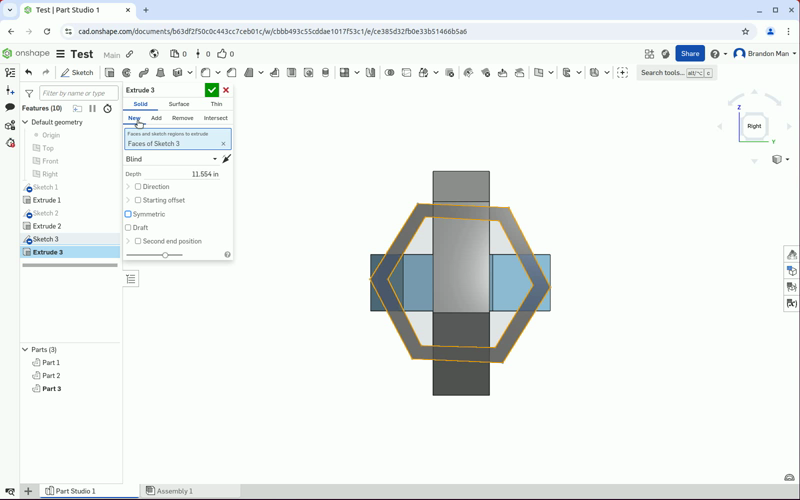
key(space)
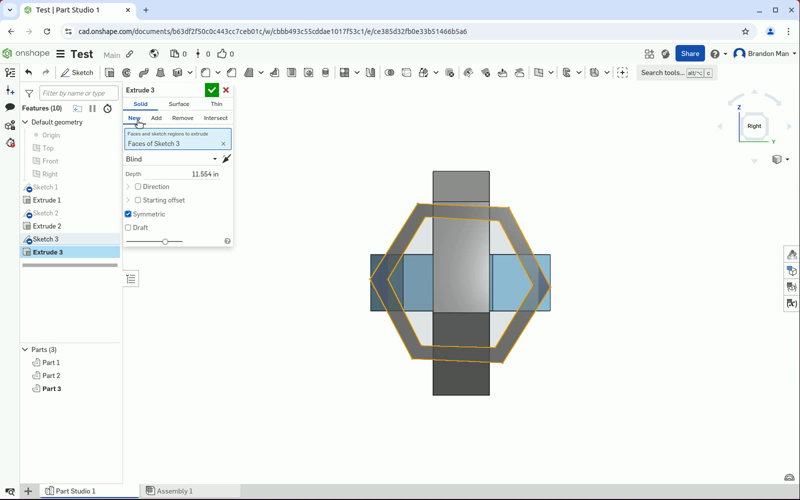
key(enter)
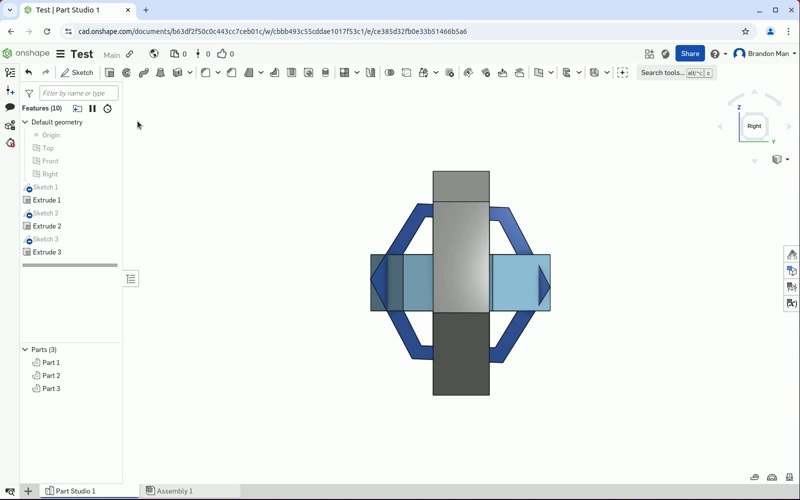
key(shift+h)
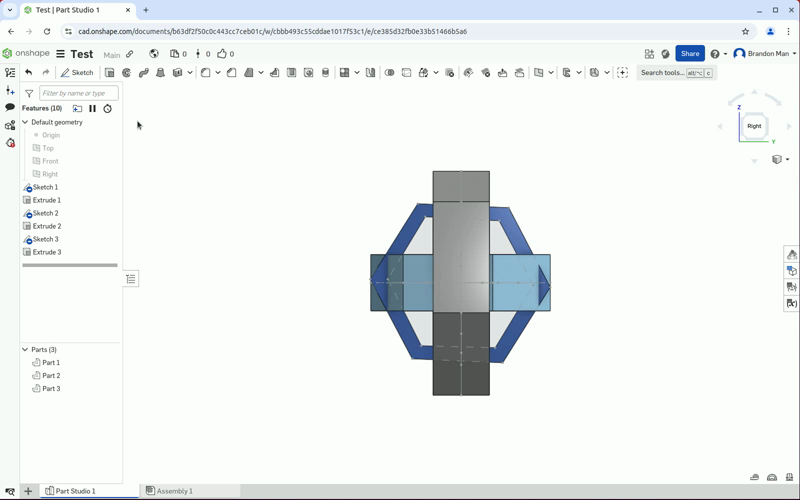
key(shift+h)
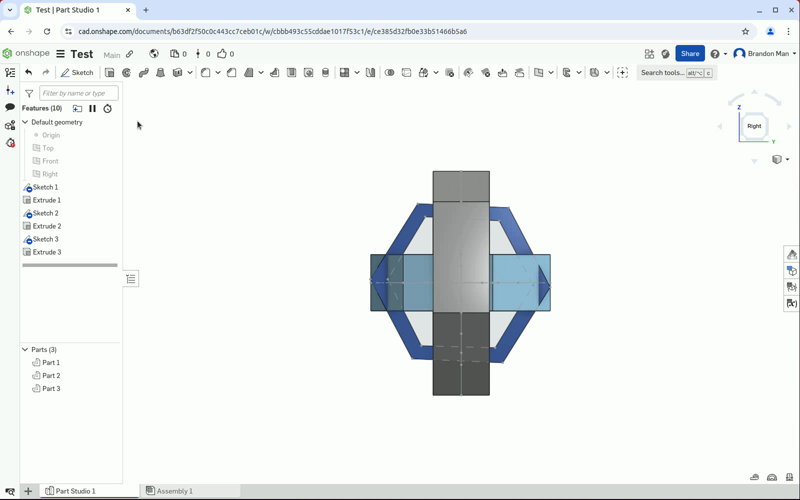
key(shift+7)
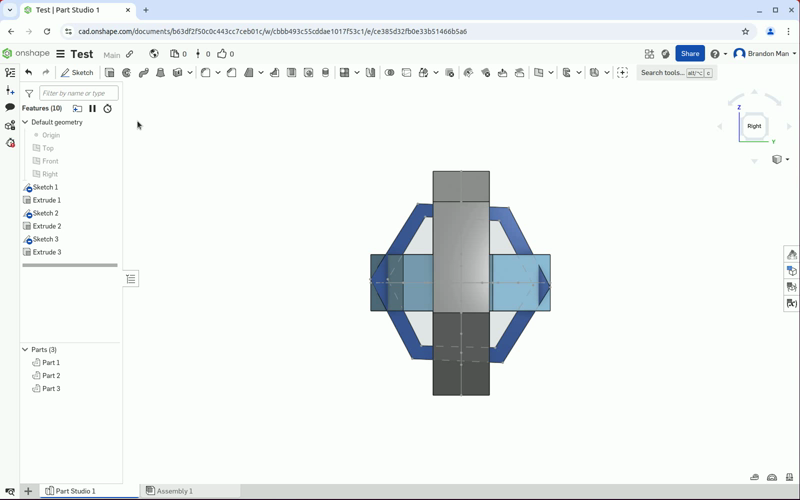
key(right, 2)
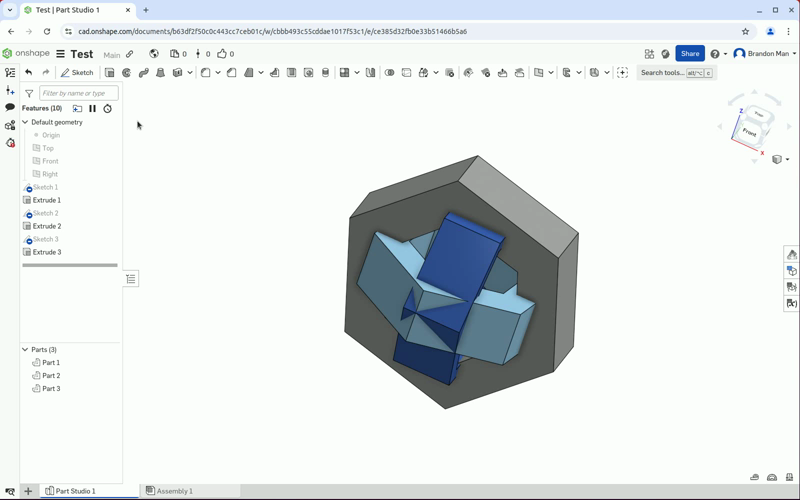
key(down, 2)
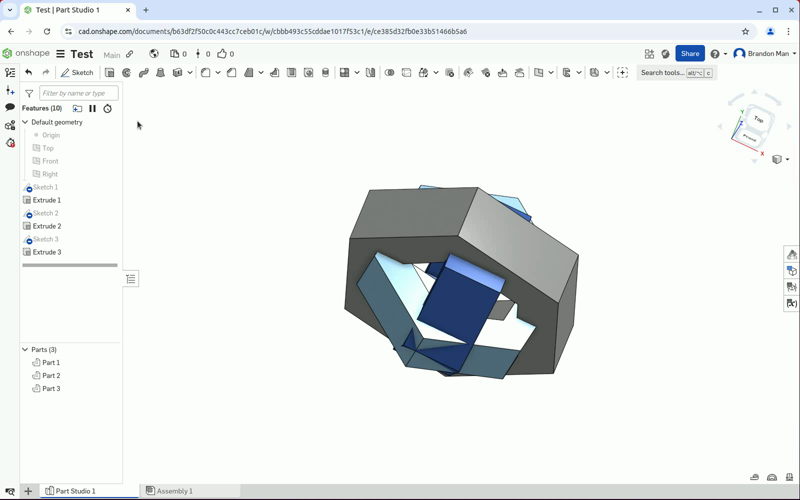
key(up, 2)
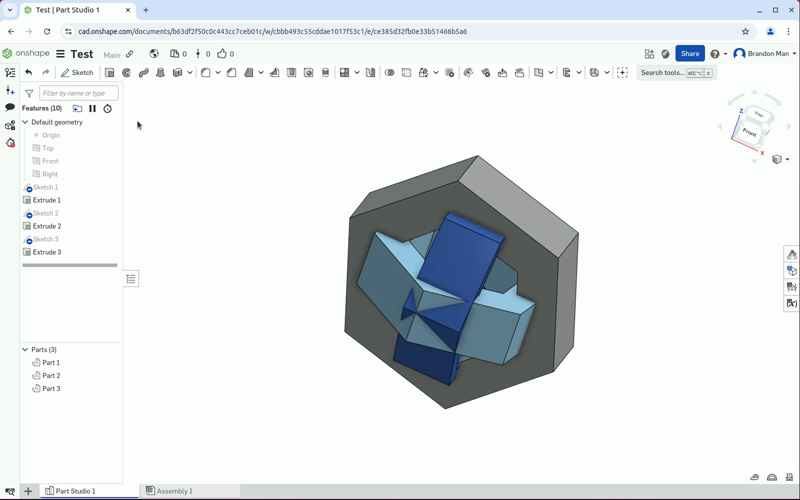
key(left, 2)
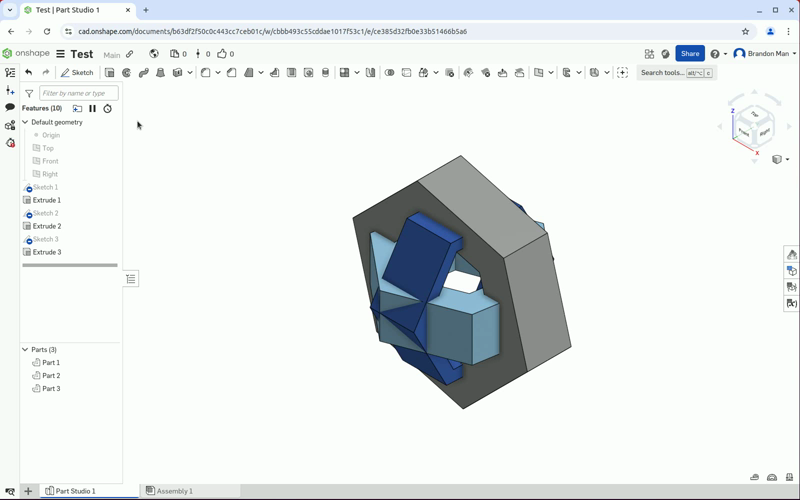
mouse_move(73, 189)
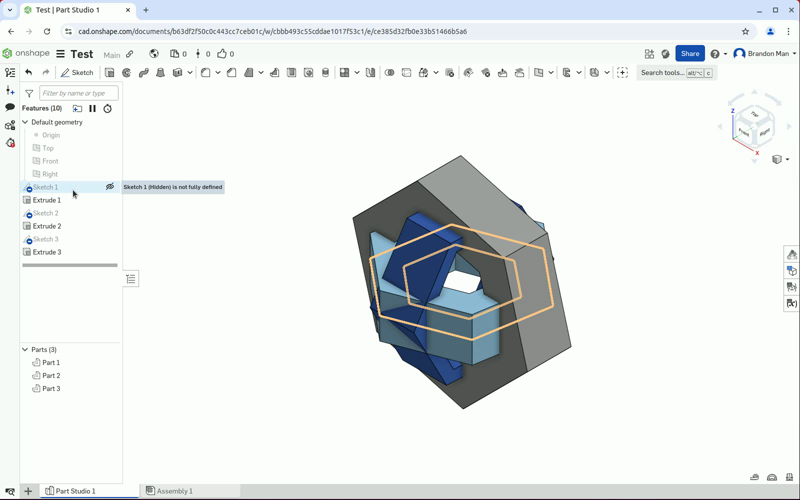
click(73, 189)